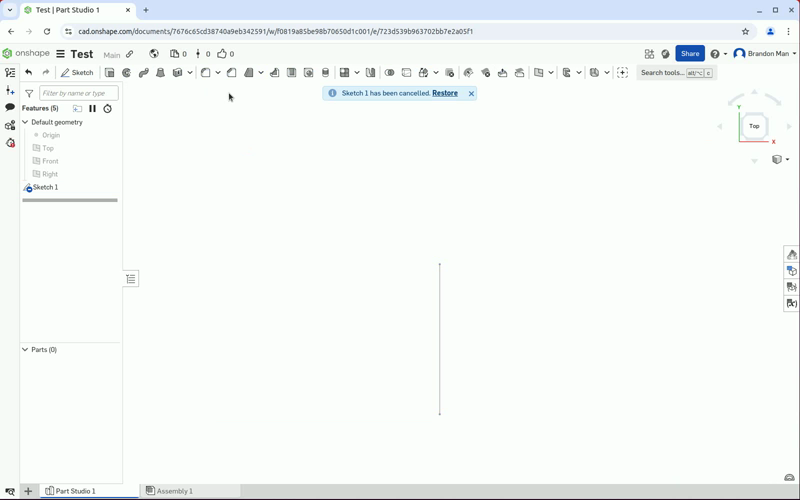
key(shift+h)
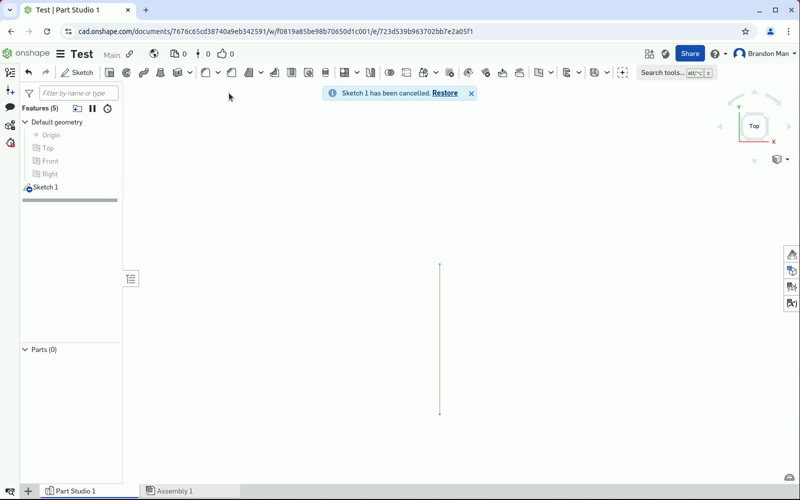
key(shift+s)
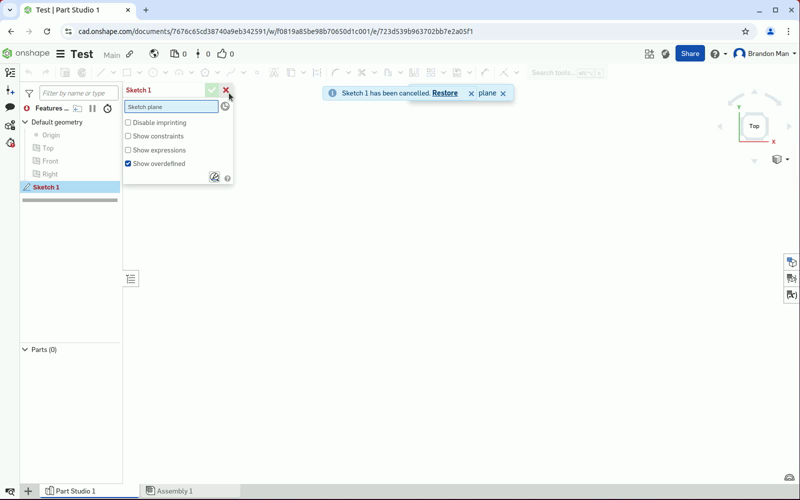
mouse_move(73, 150)
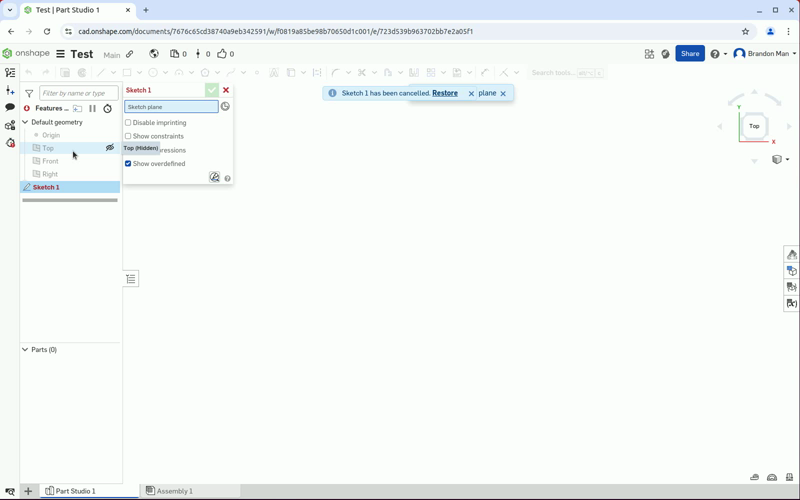
click(73, 150)
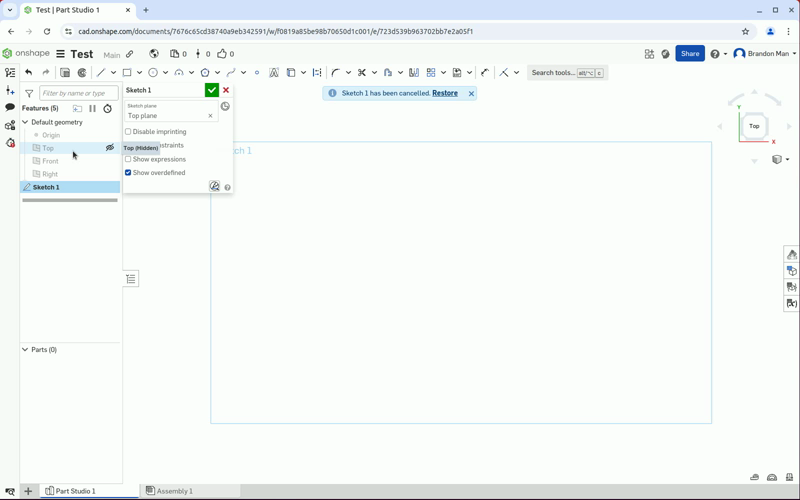
mouse_move(73, 352)
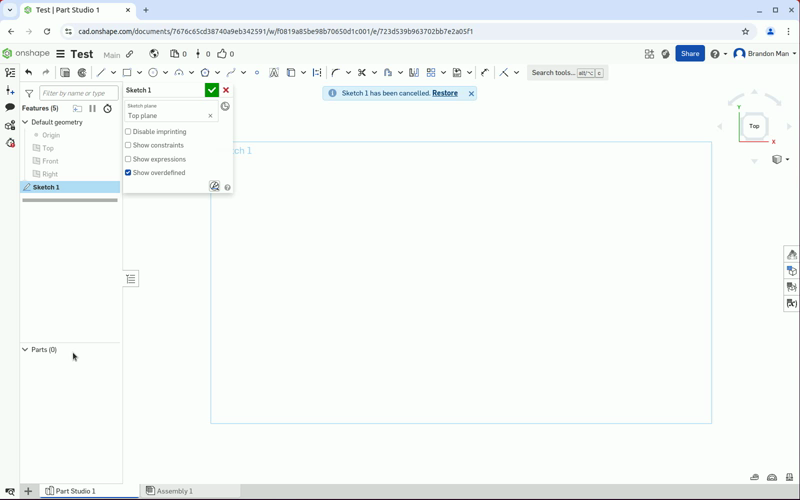
key(y)
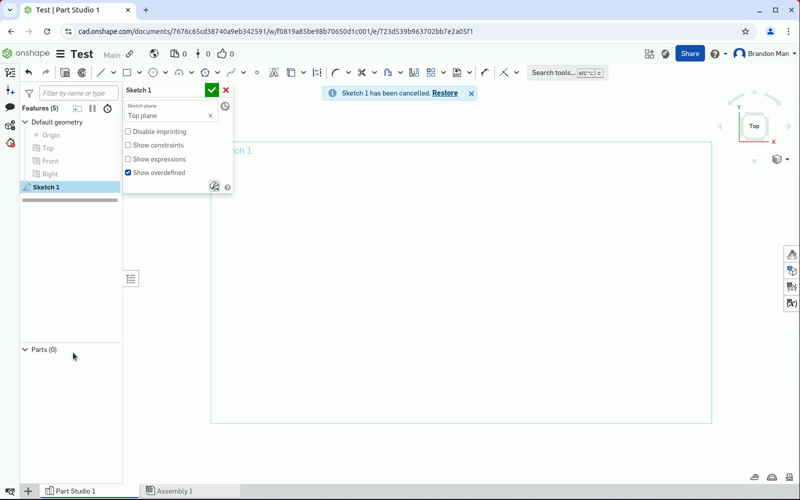
key(c)
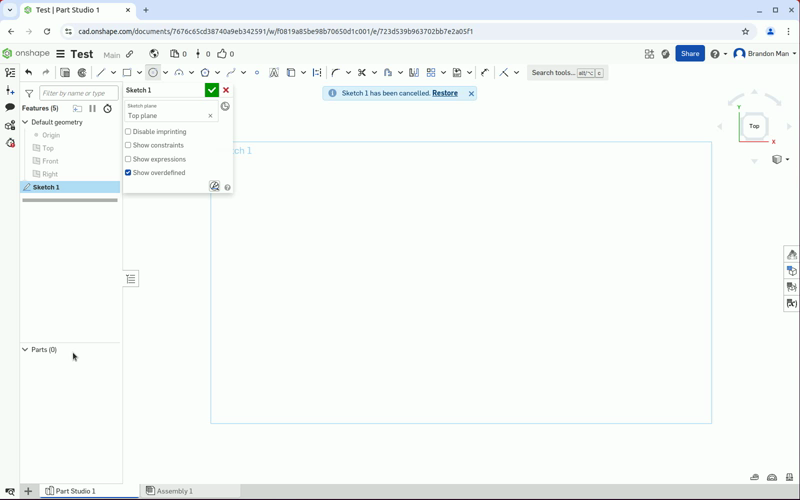
key_down(shift)
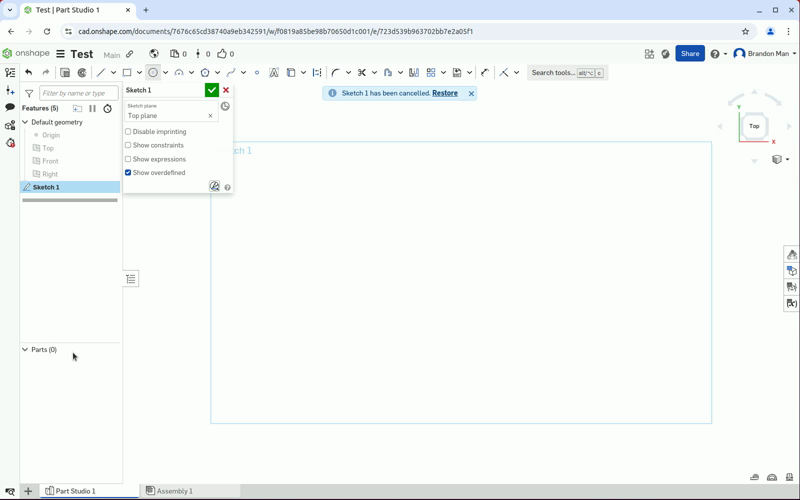
mouse_move(480, 185)
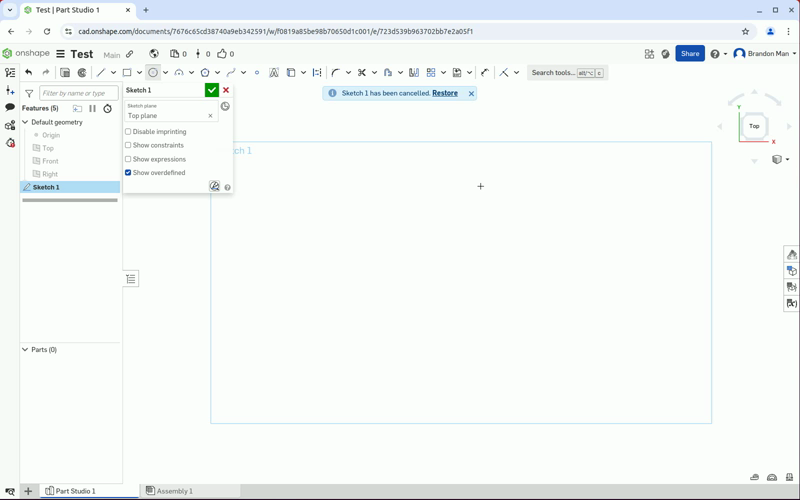
click(480, 185)
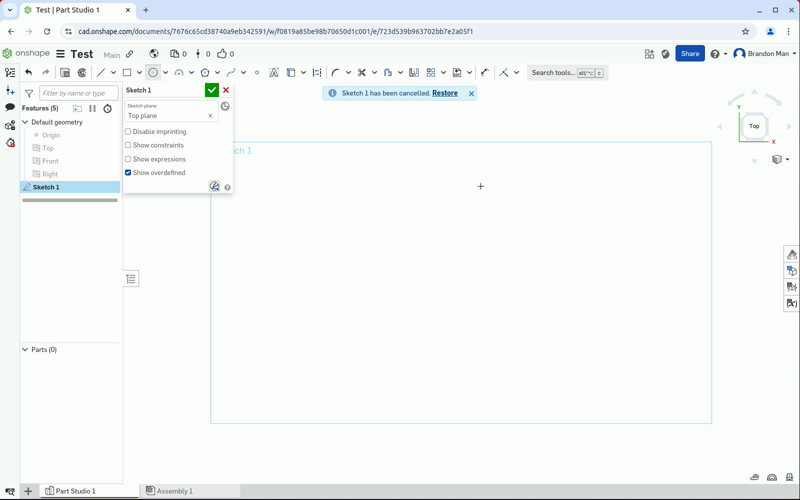
key_up(shift)
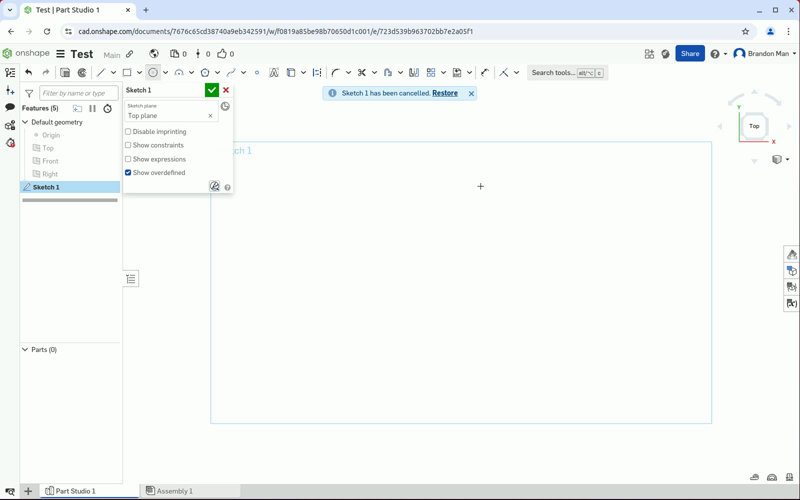
mouse_move(495, 185)
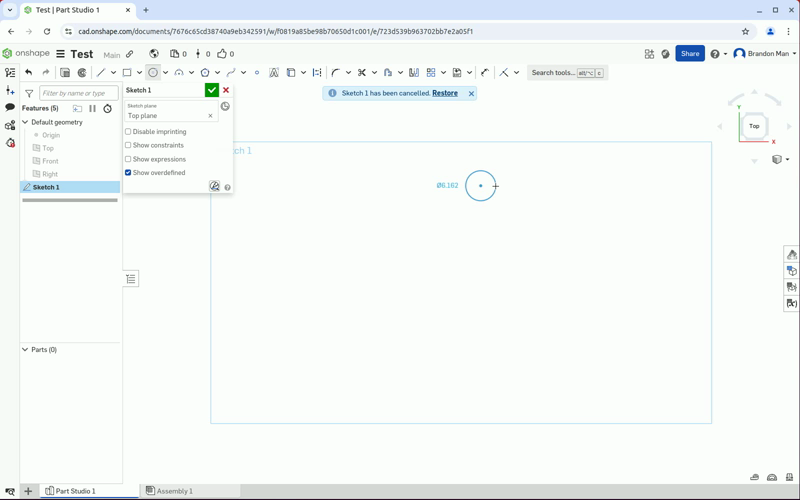
click(495, 185)
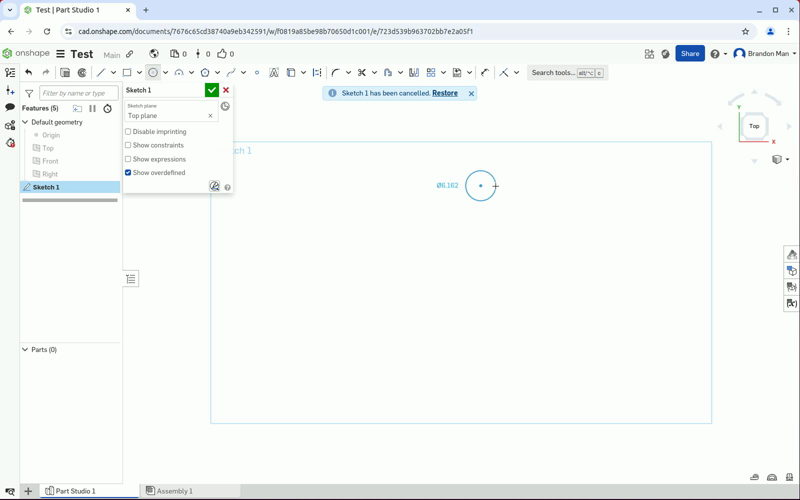
key(esc)
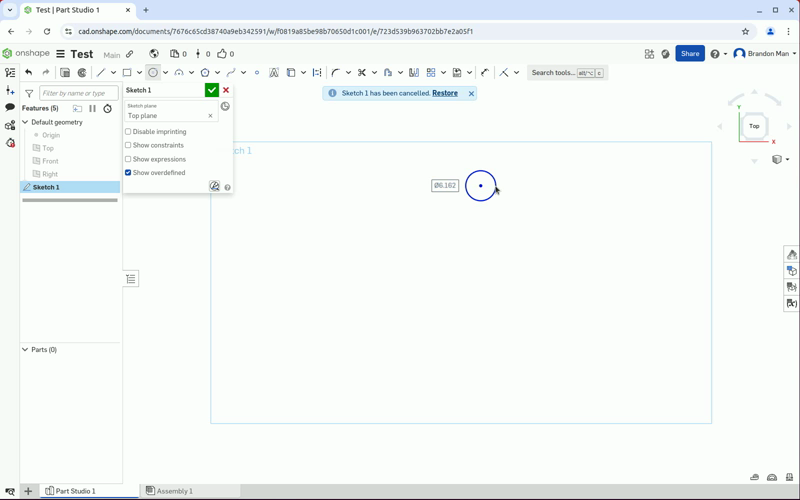
key(c)
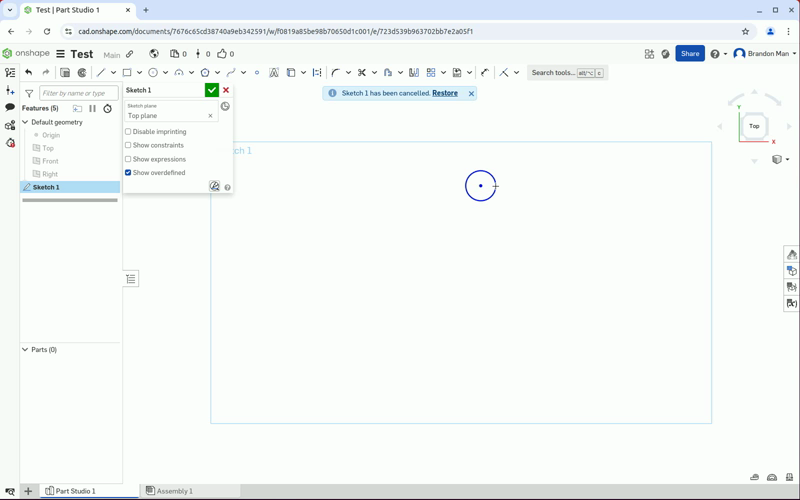
key_down(shift)
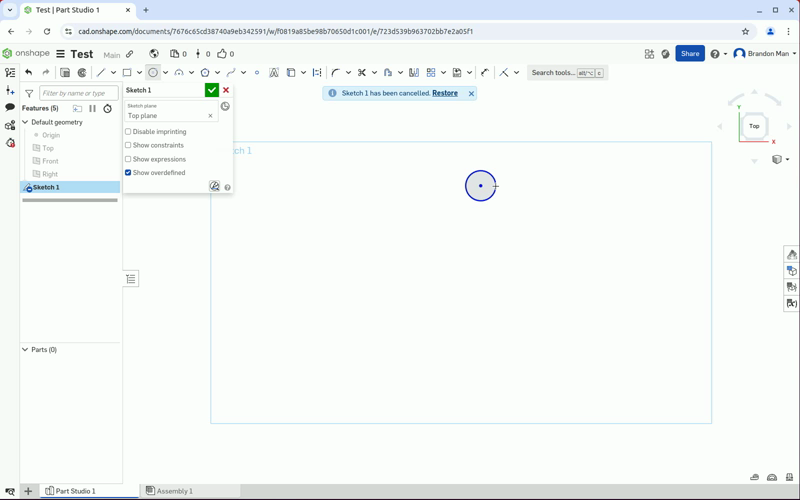
mouse_move(480, 185)
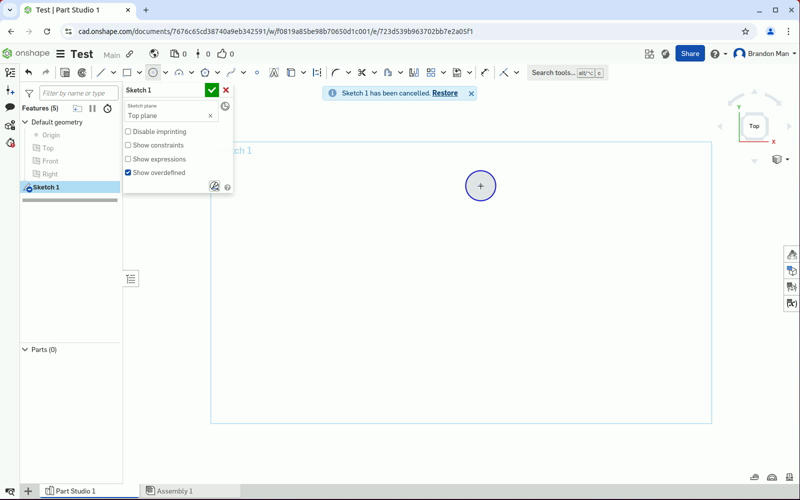
click(480, 185)
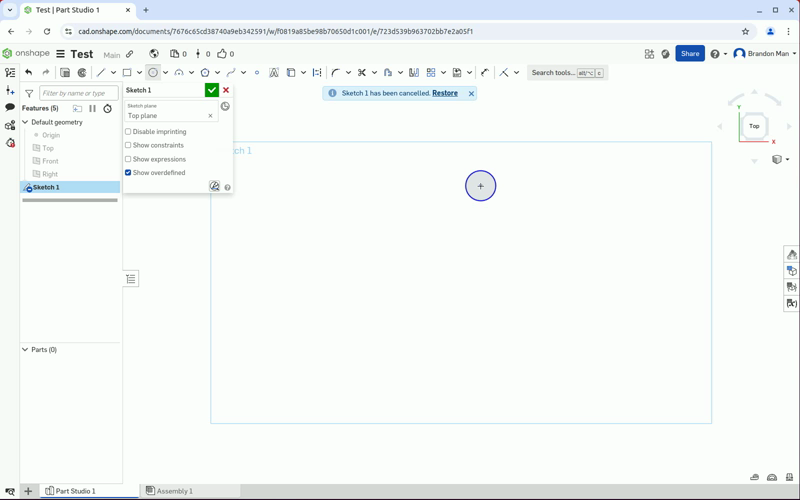
key_up(shift)
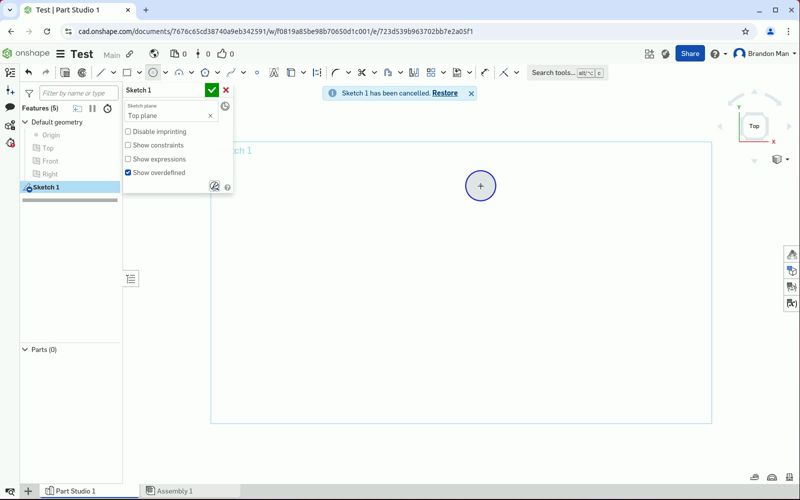
mouse_move(489, 185)
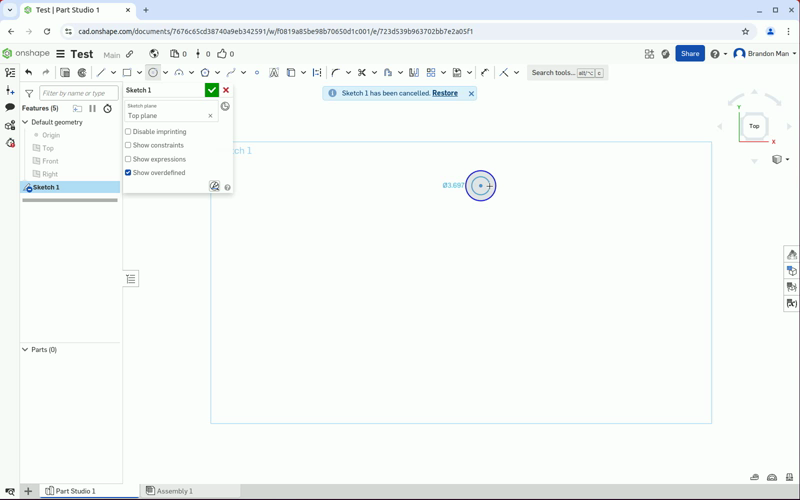
click(489, 185)
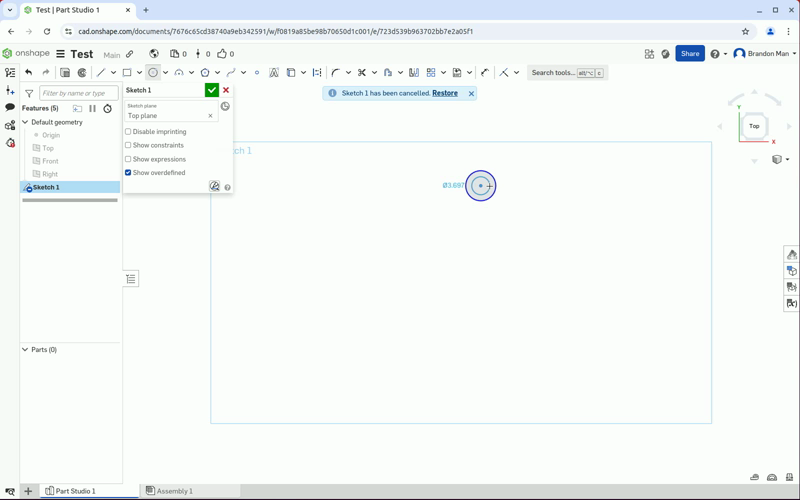
key(esc)
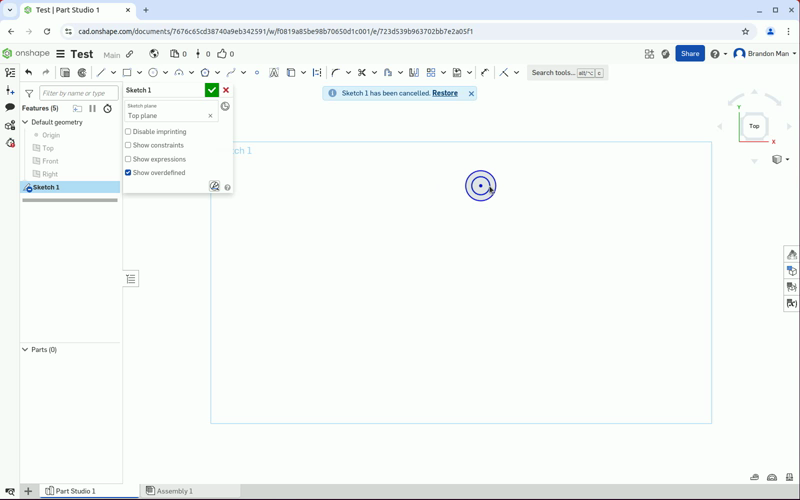
mouse_move(472, 198)
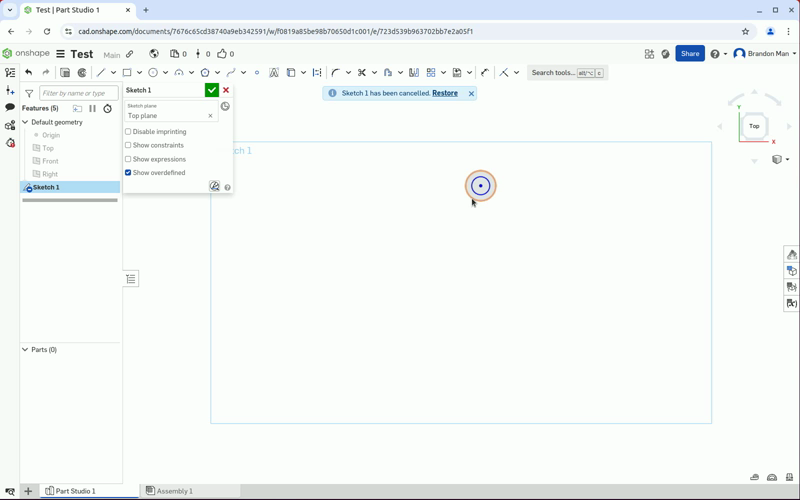
scroll(6)
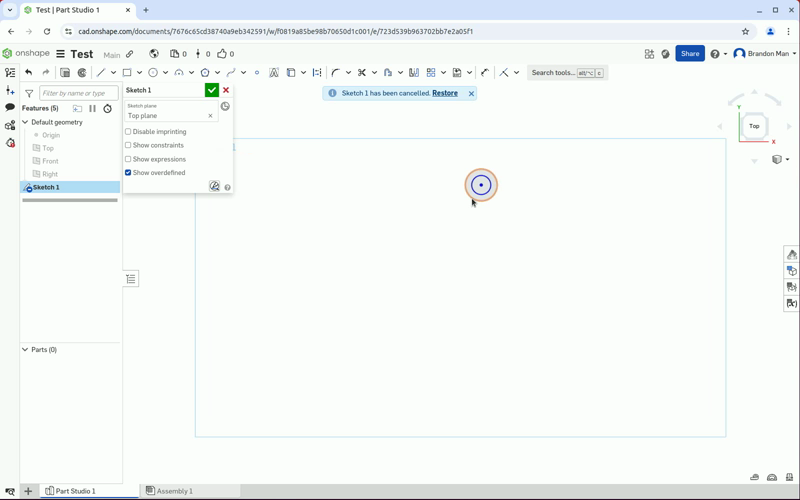
scroll(6)
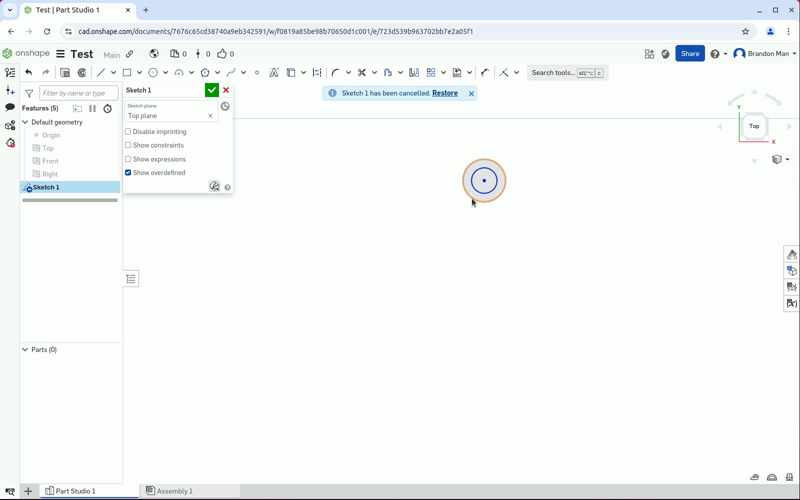
scroll(6)
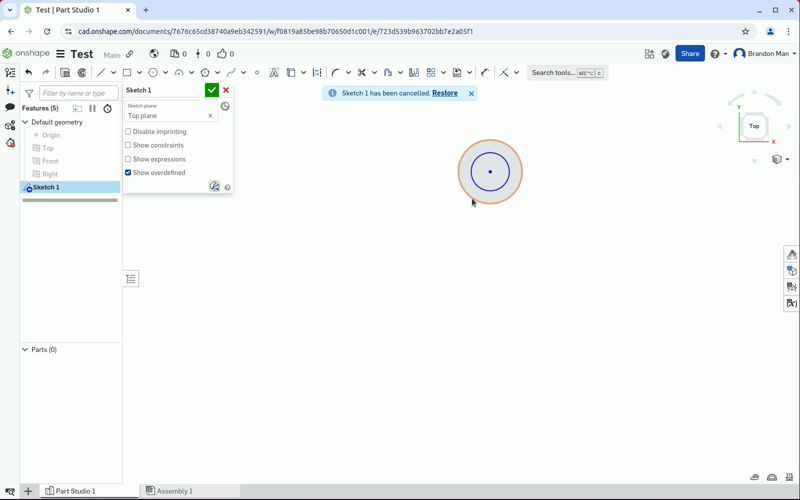
scroll(6)
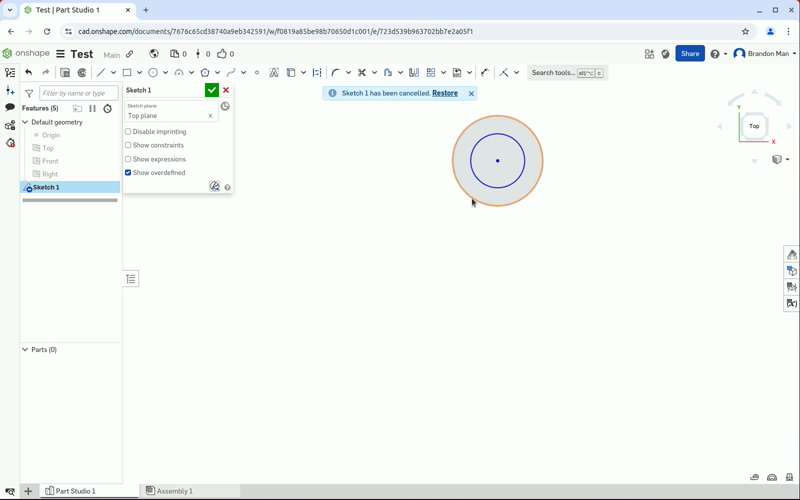
scroll(6)
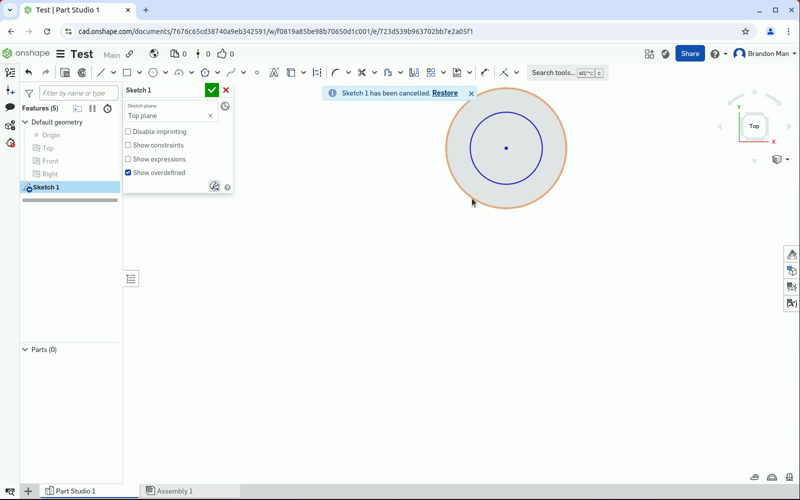
scroll(6)
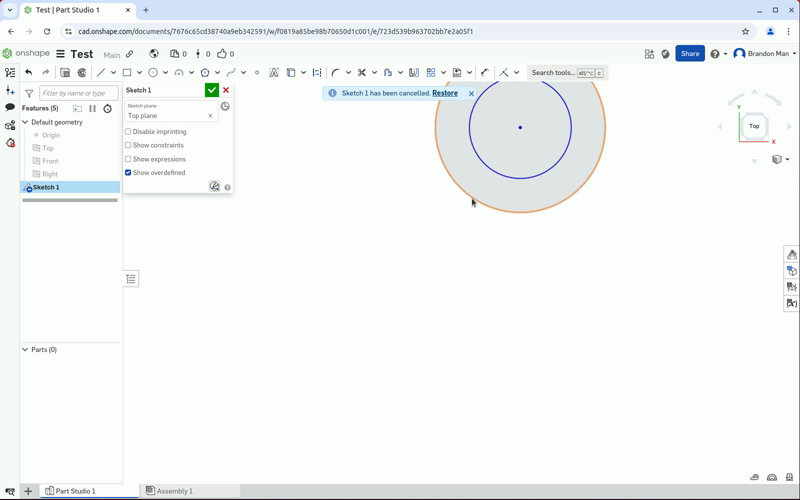
scroll(6)
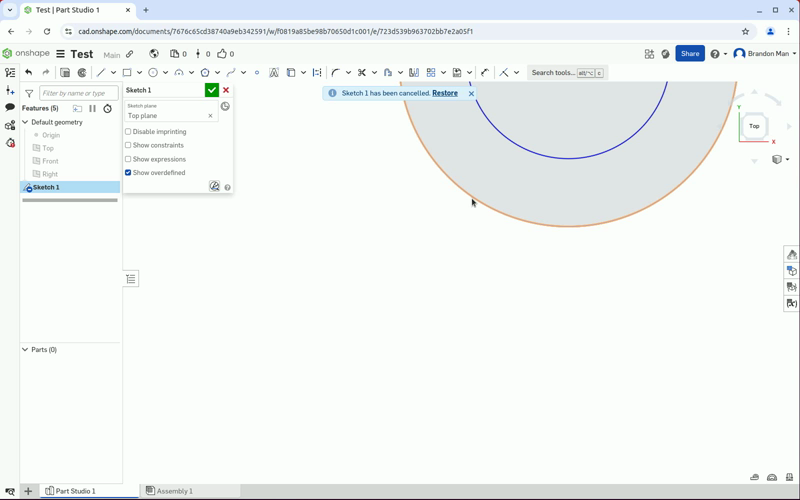
click(472, 198)
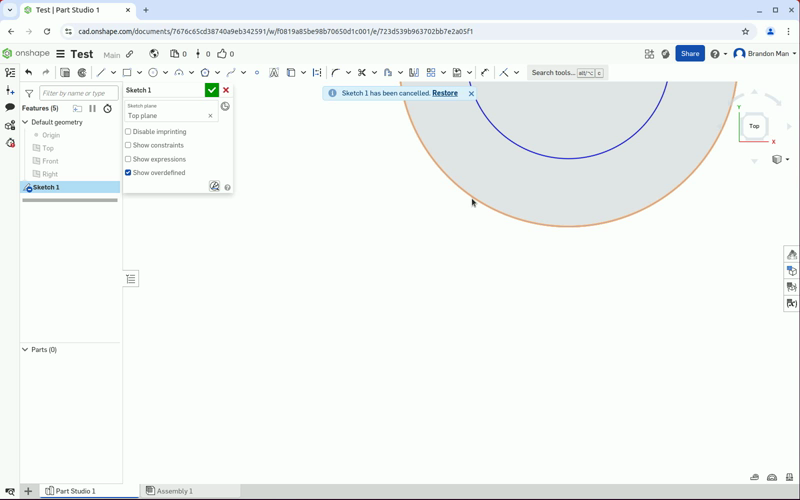
scroll(-6)
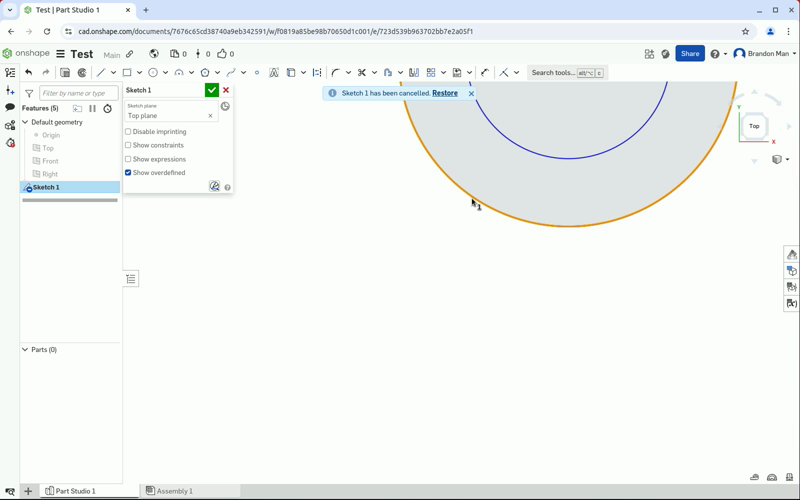
scroll(-6)
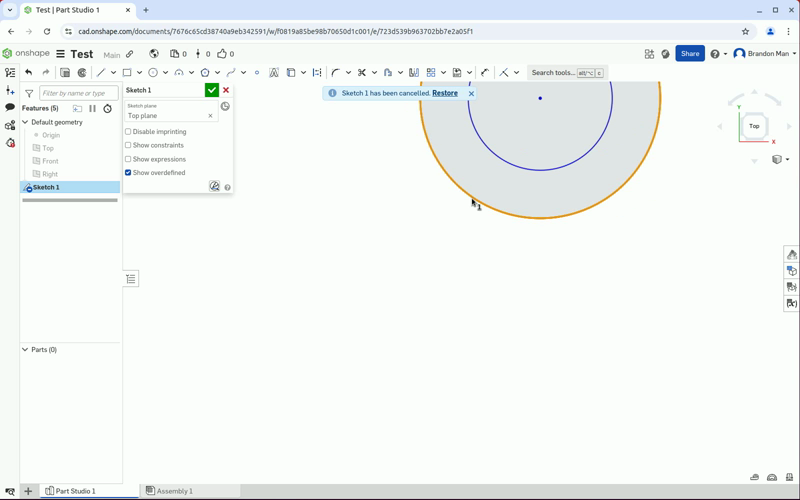
scroll(-6)
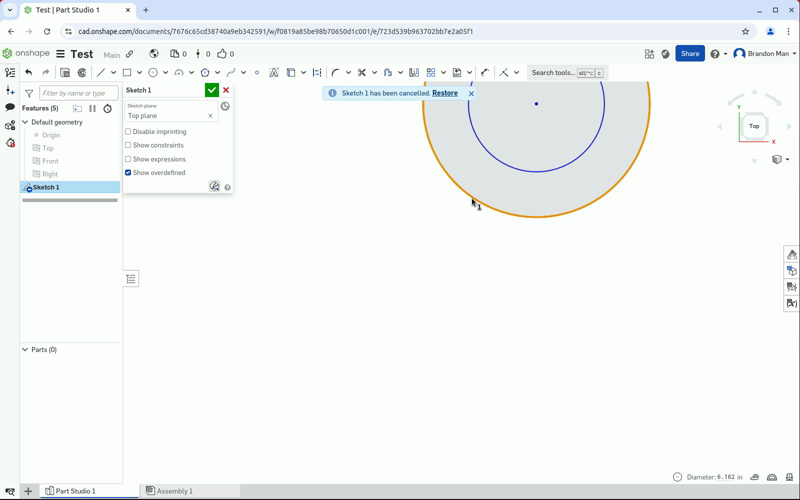
scroll(-6)
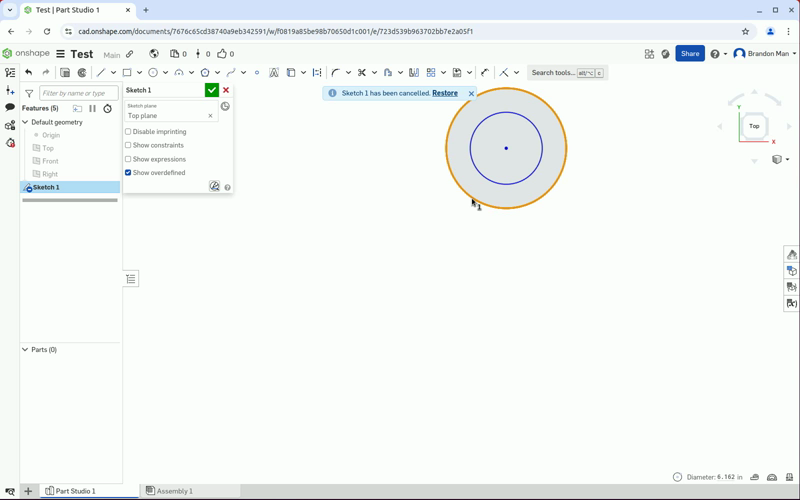
scroll(-6)
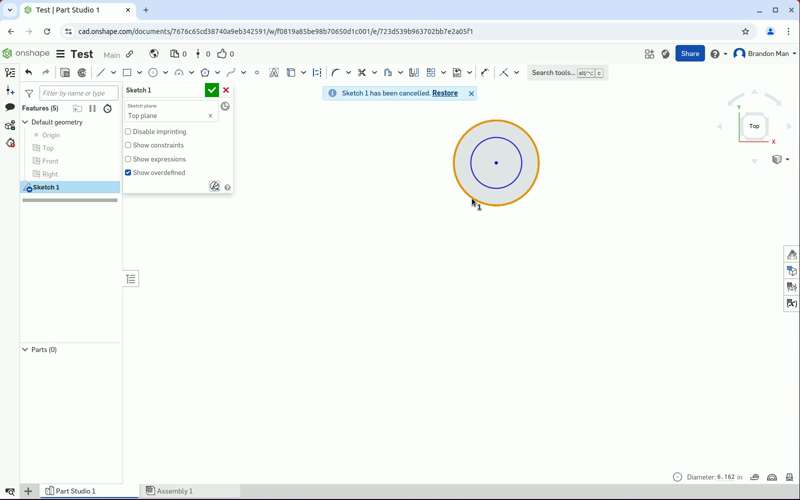
scroll(-6)
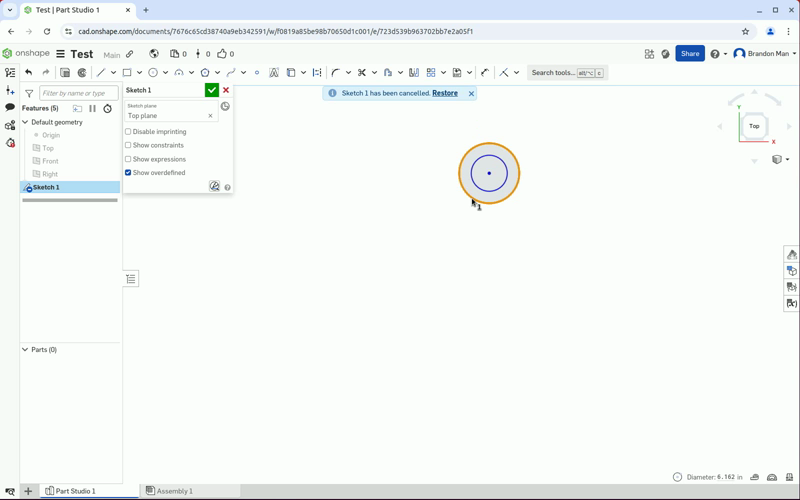
scroll(-6)
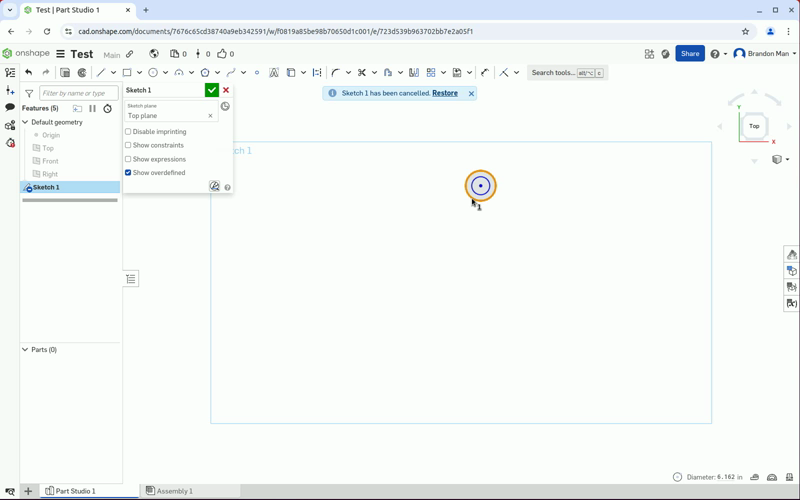
mouse_move(73, 352)
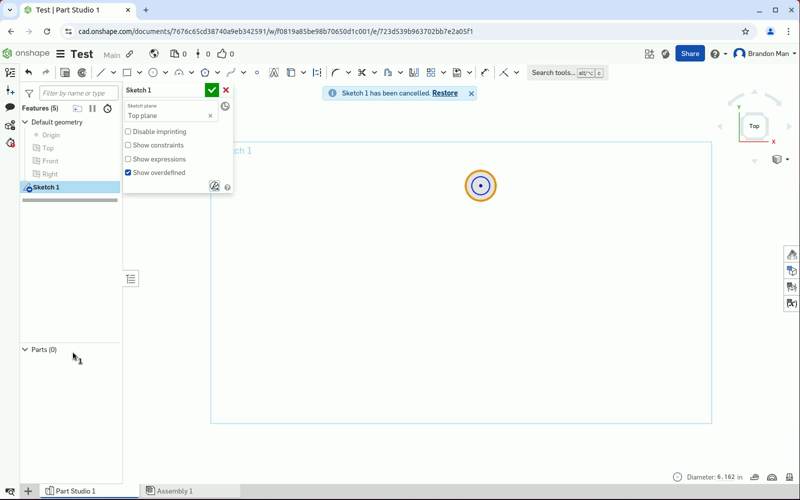
key(shift+y)
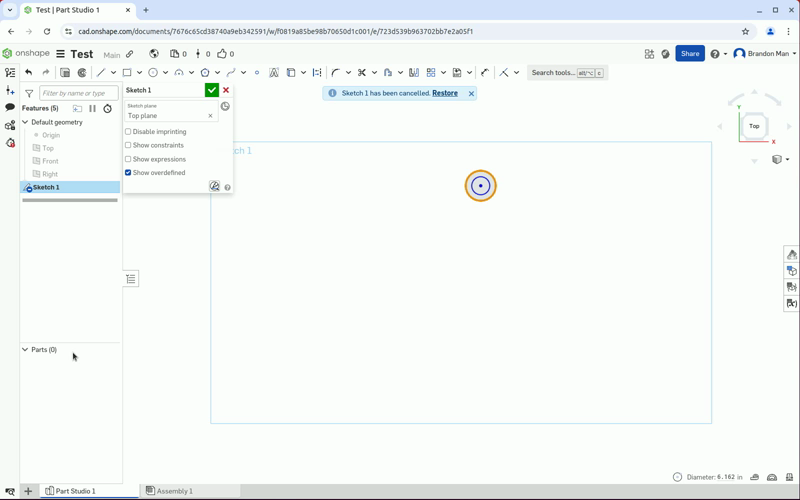
key(shift+e)
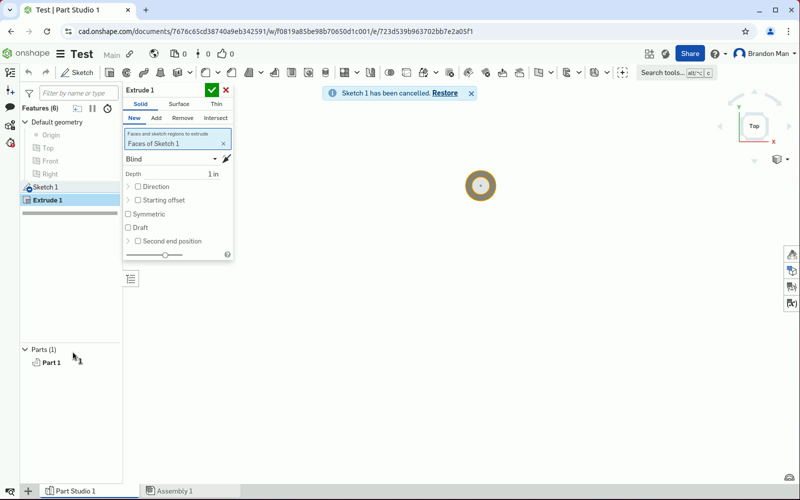
mouse_move(143, 106)
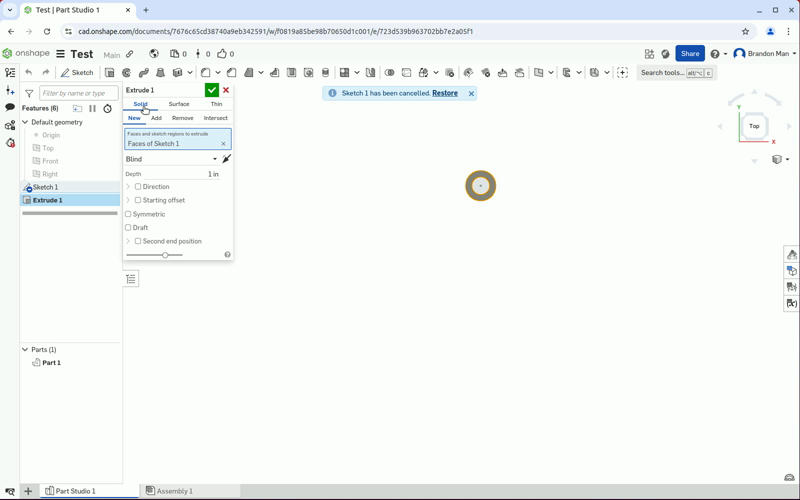
click(143, 106)
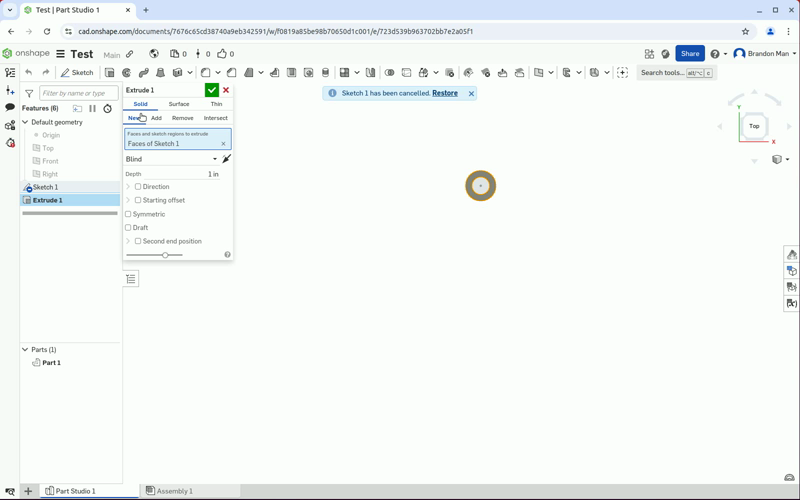
mouse_move(137, 120)
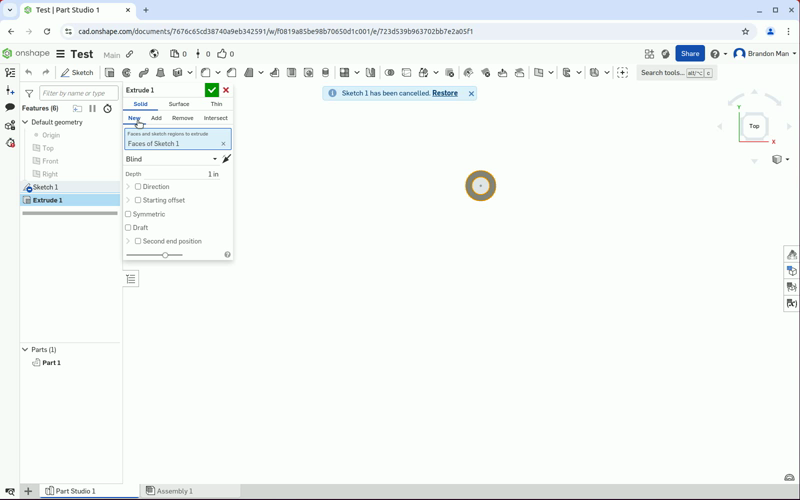
click(137, 120)
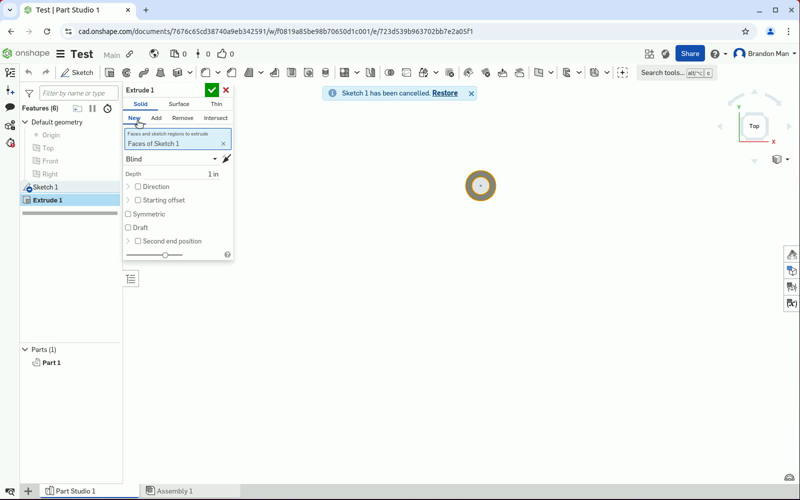
key(tab, 4)
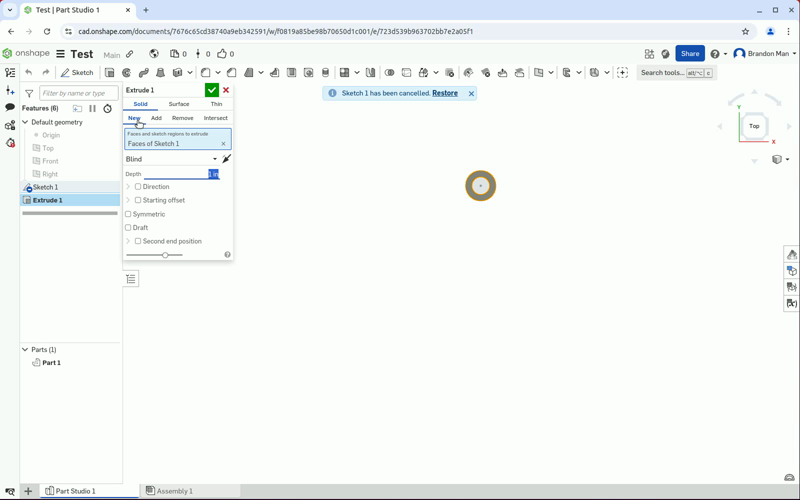
text(5.536)
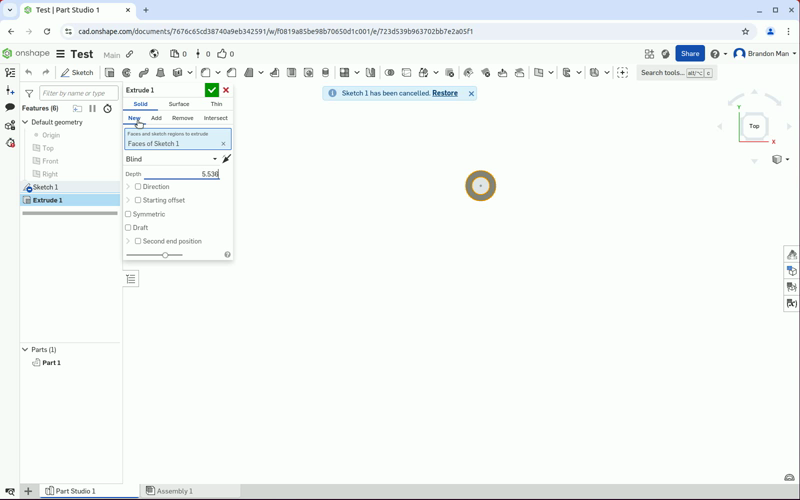
key(enter)
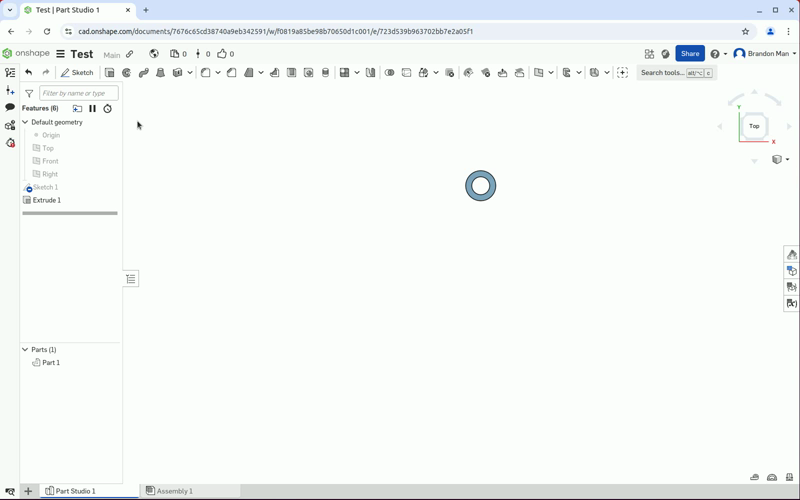
key(shift+h)
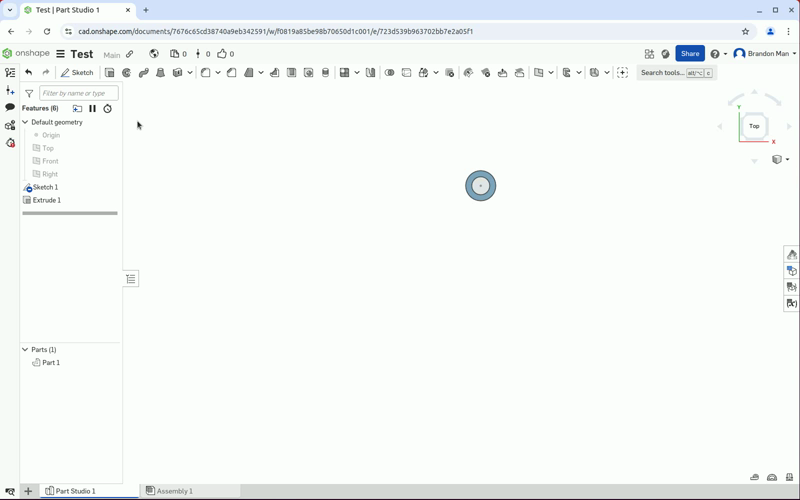
key(shift+h)
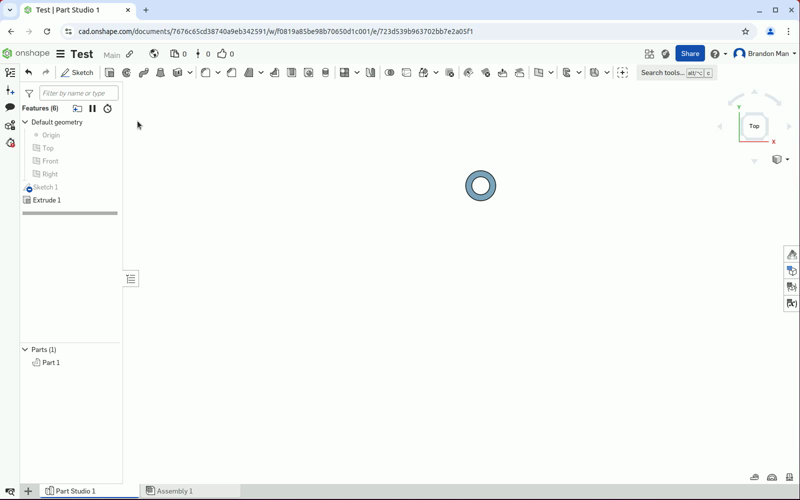
mouse_move(73, 189)
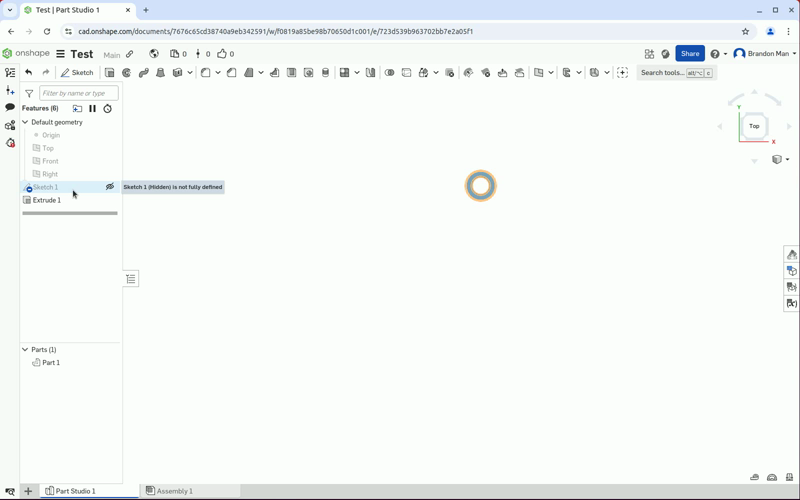
click(73, 189)
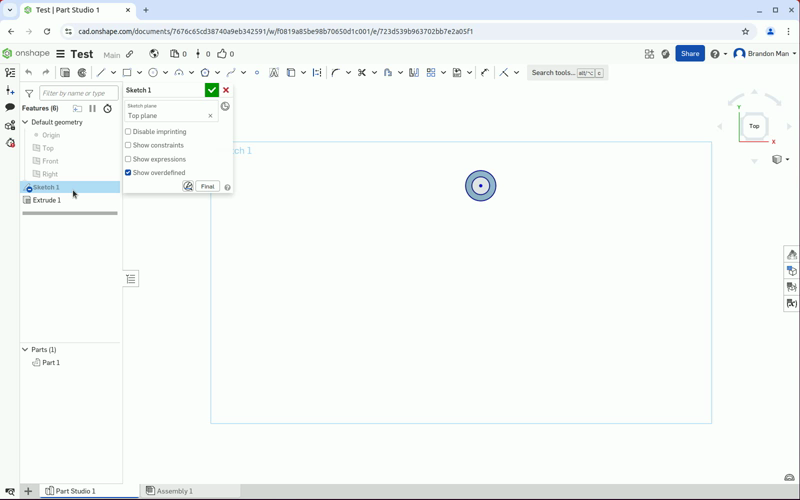
mouse_move(229, 92)
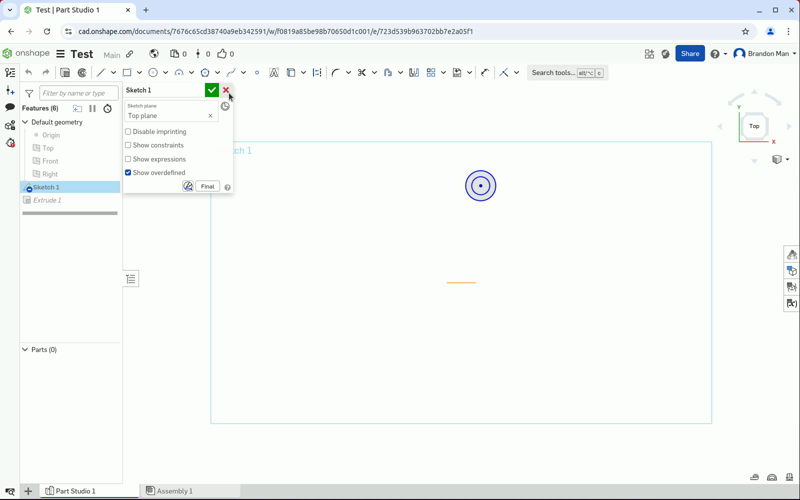
click(229, 92)
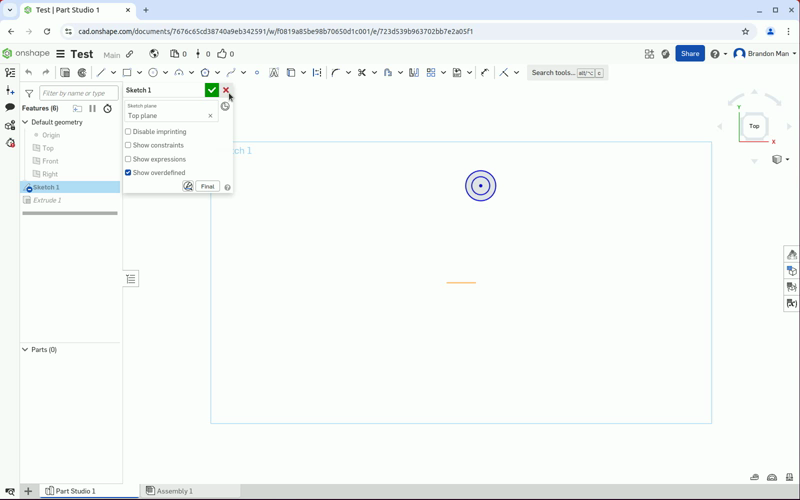
key(shift+s)
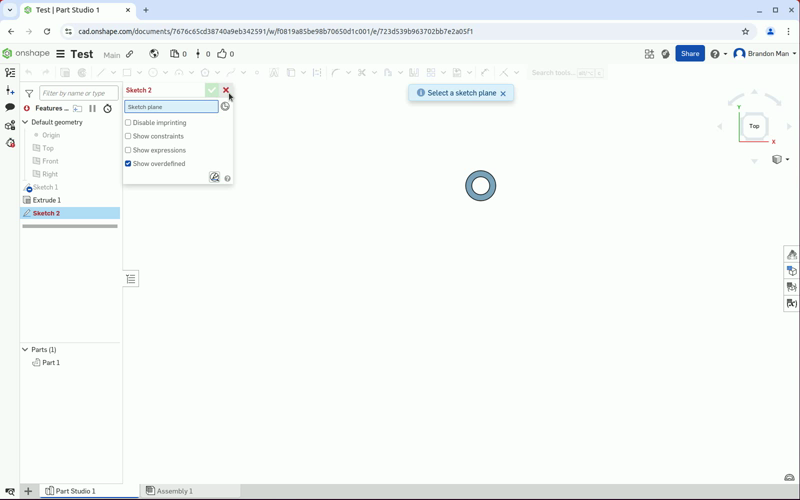
mouse_move(73, 150)
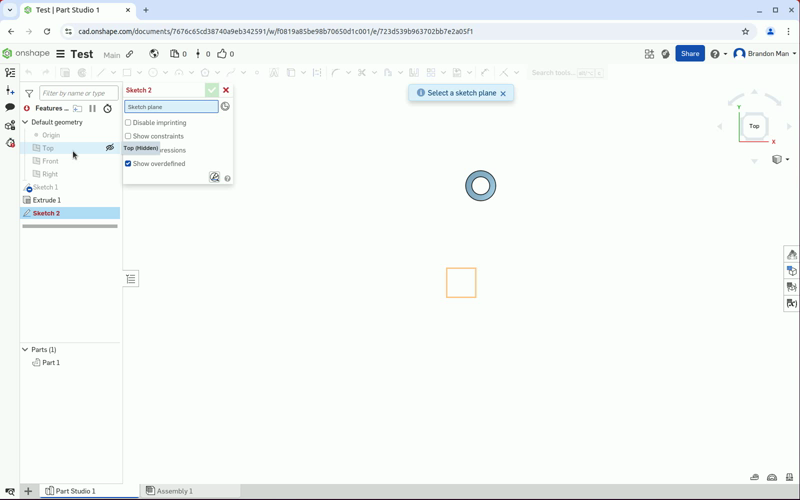
click(73, 150)
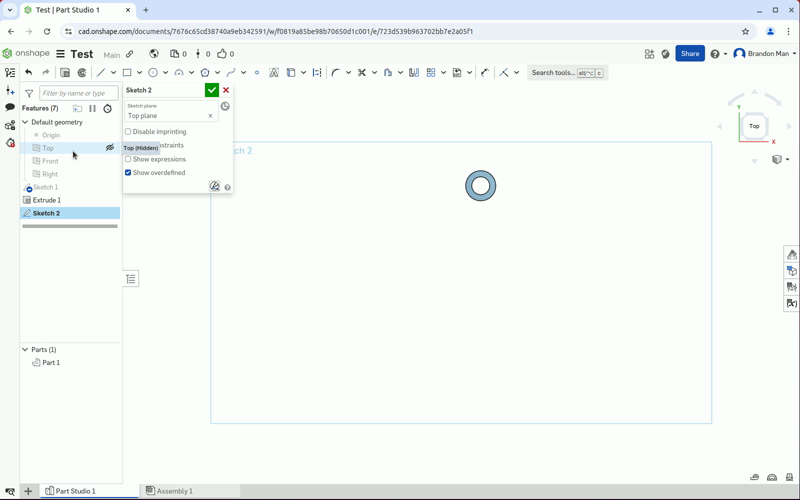
mouse_move(73, 352)
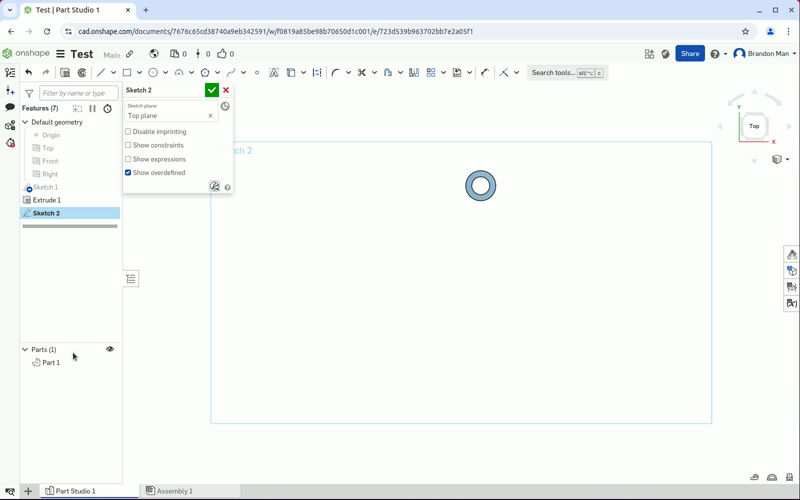
key(y)
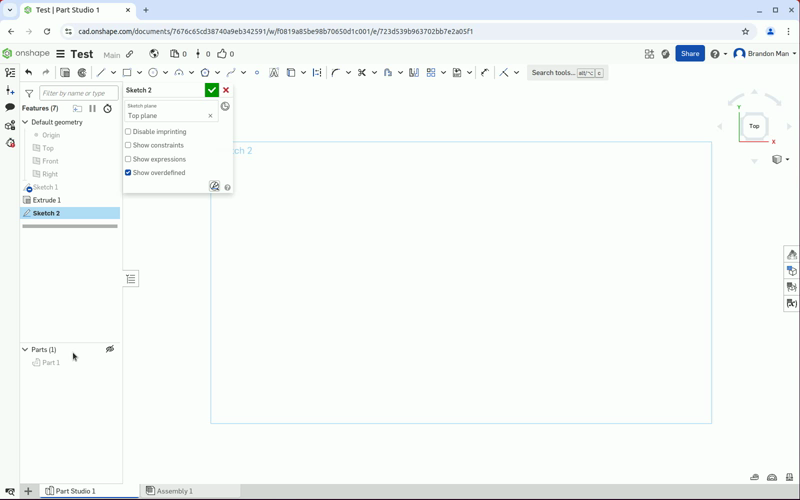
key(a)
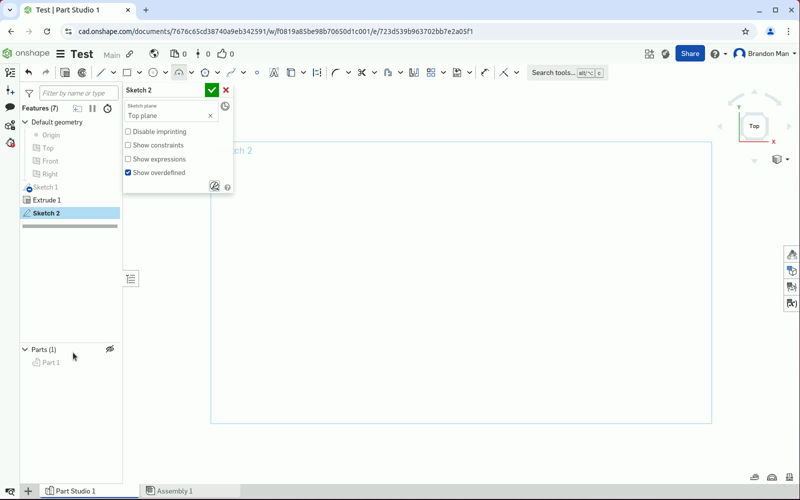
key_down(shift)
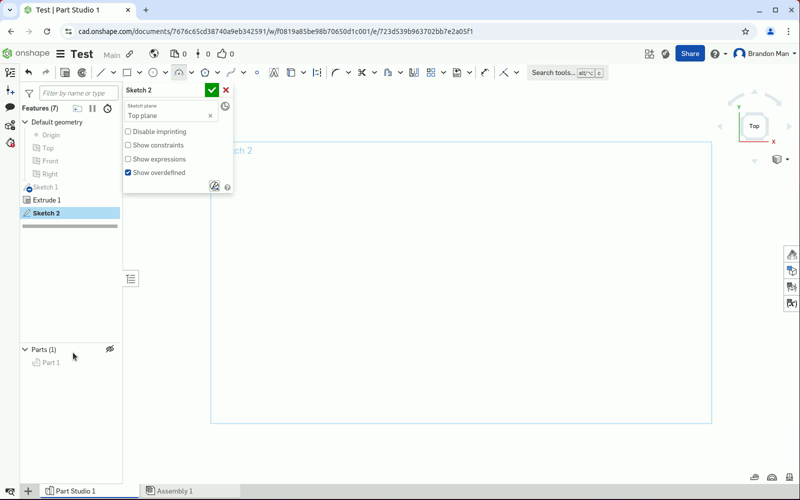
mouse_move(460, 260)
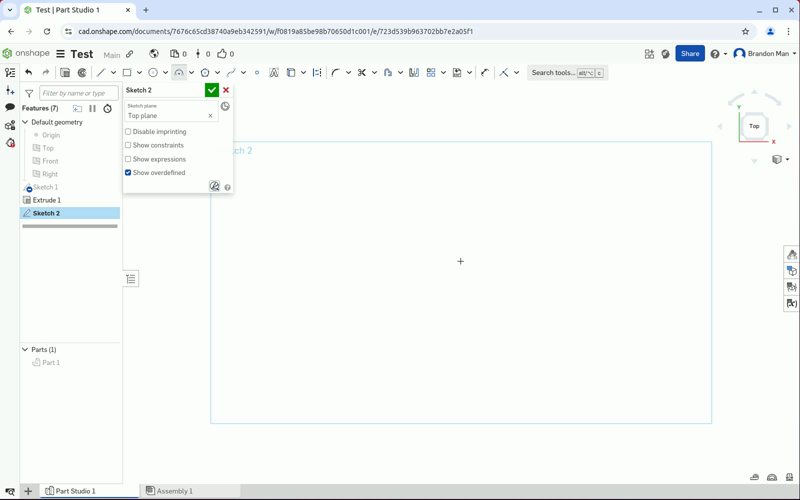
click(460, 260)
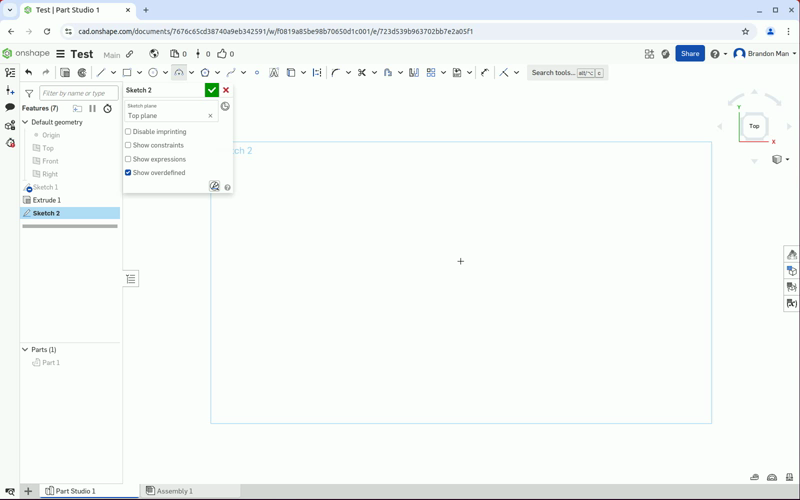
key_up(shift)
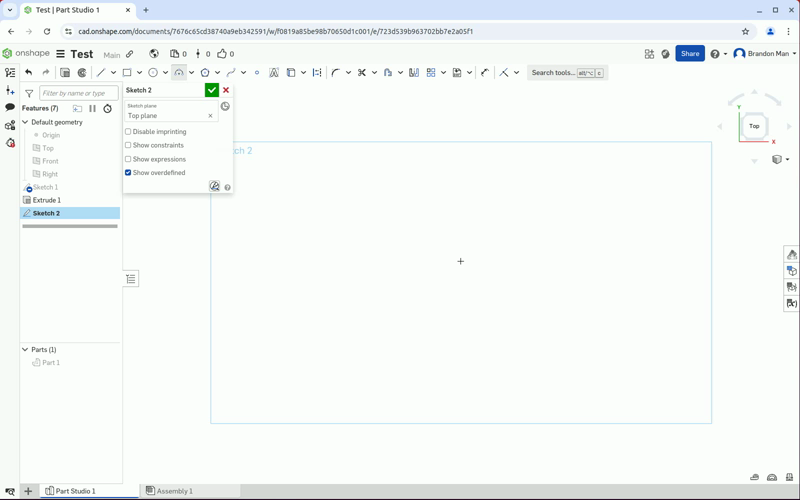
key_down(shift)
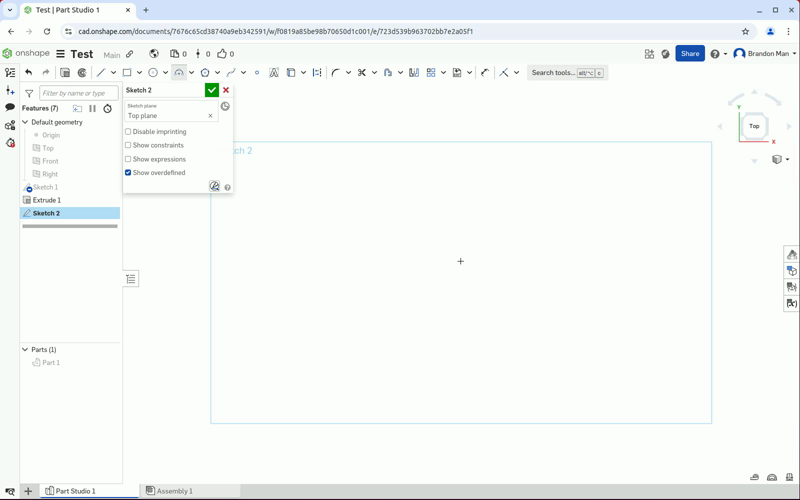
mouse_move(497, 261)
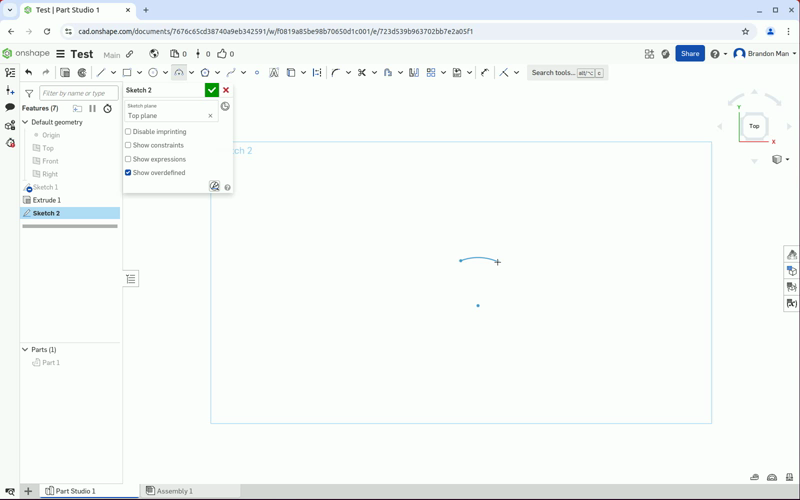
click(497, 261)
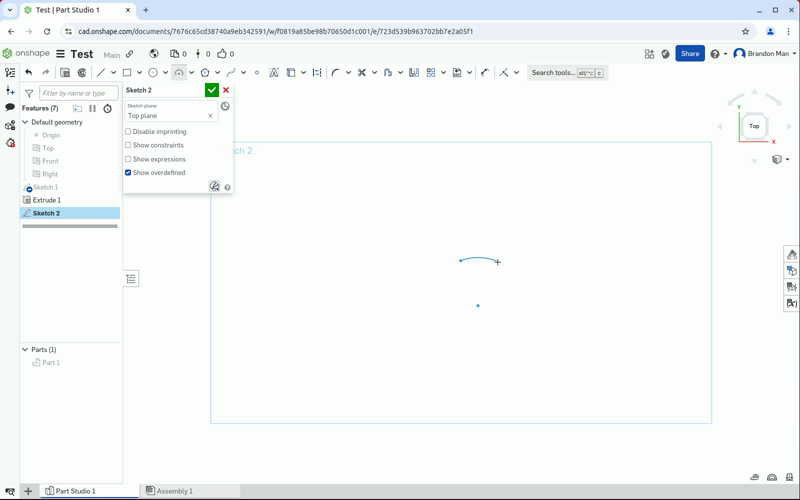
mouse_move(479, 243)
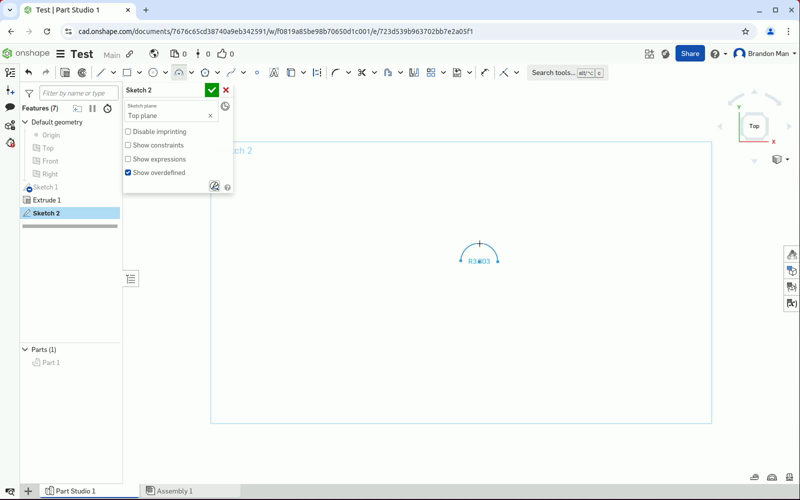
click(479, 243)
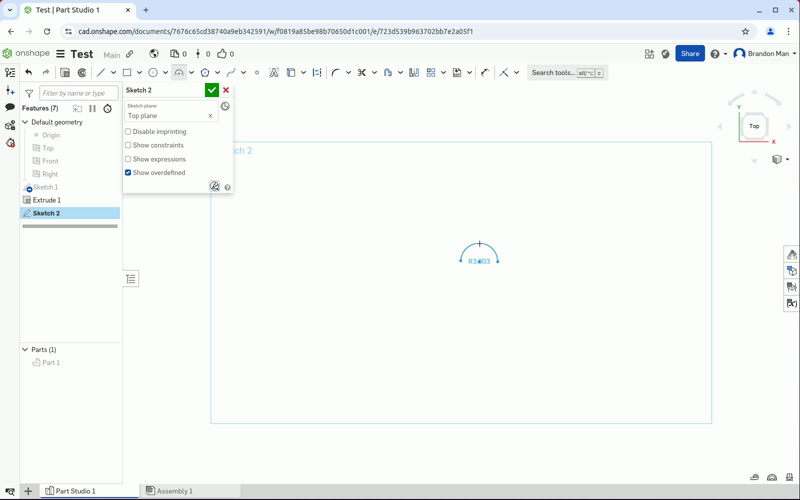
key_up(shift)
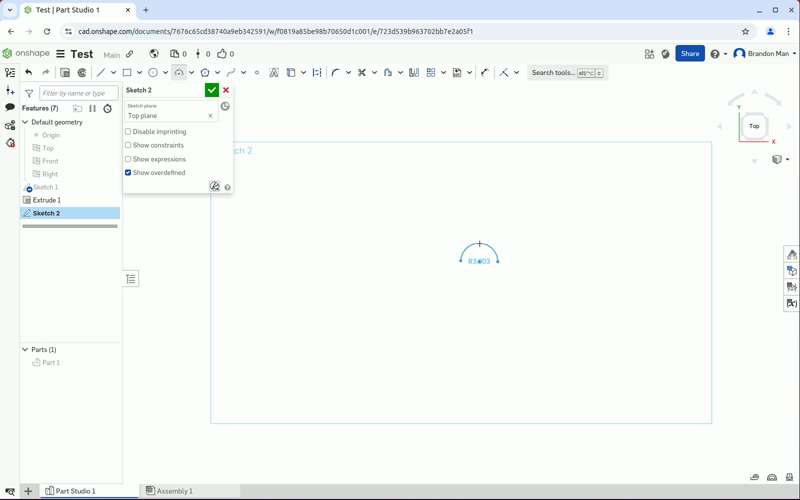
key(esc)
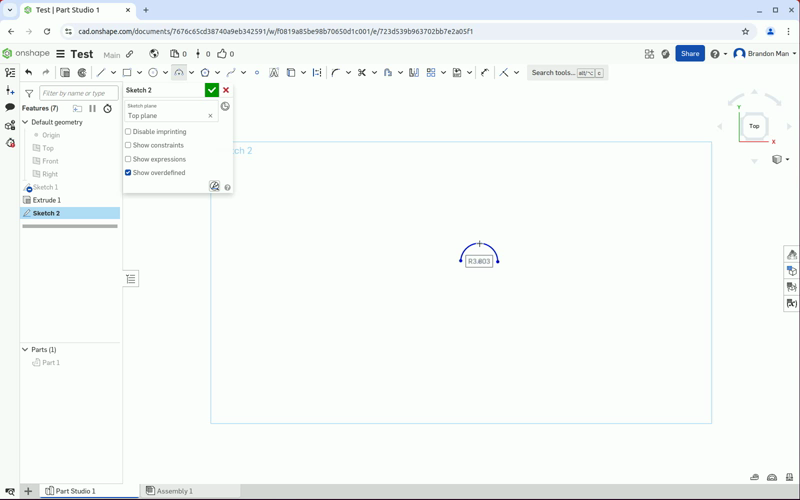
key(l)
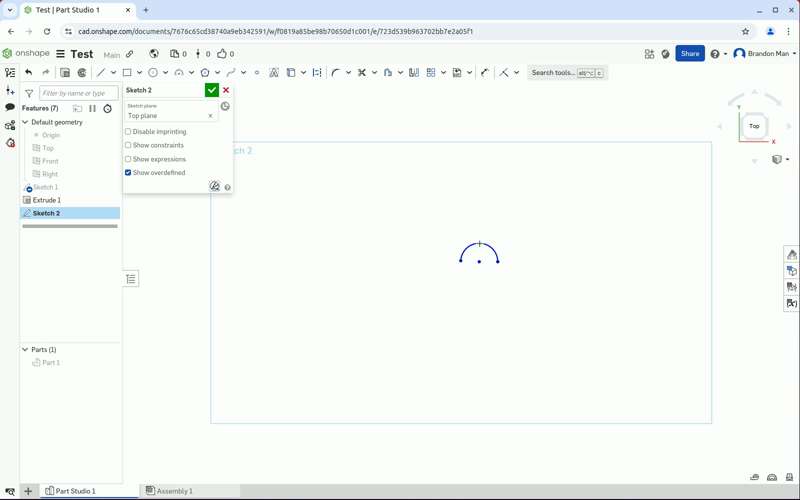
mouse_move(497, 261)
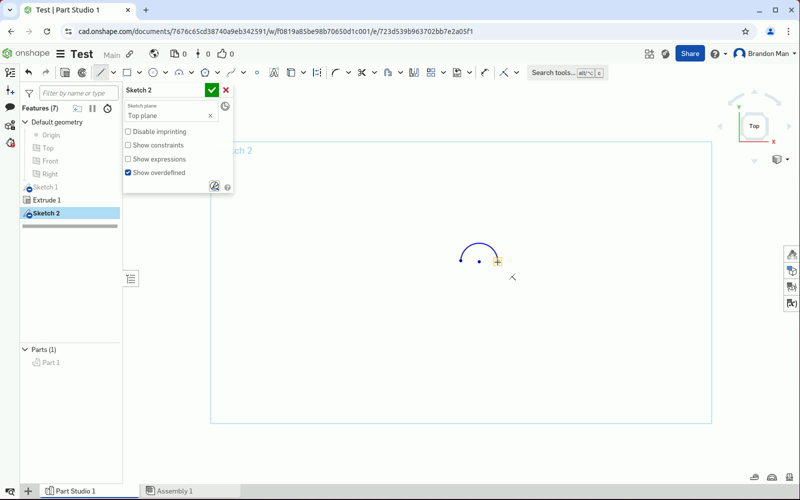
click(497, 261)
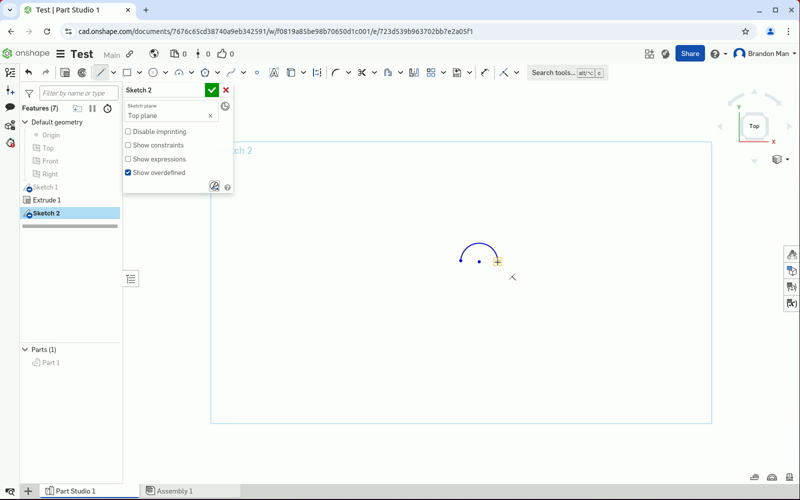
key_down(shift)
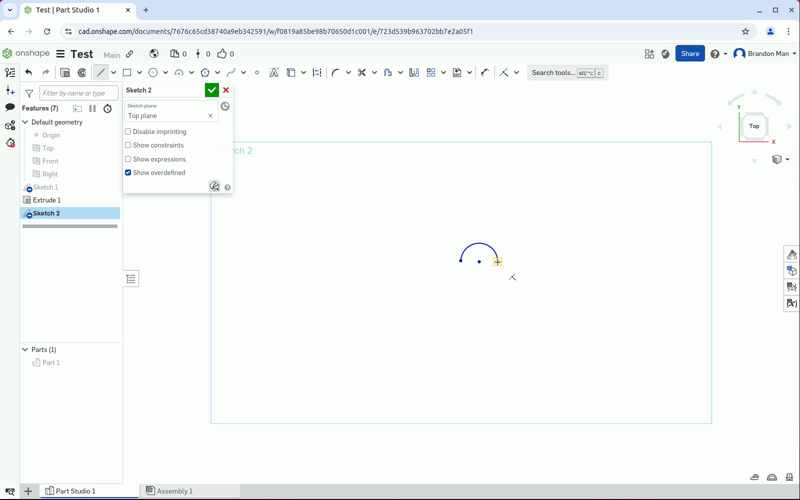
mouse_move(495, 183)
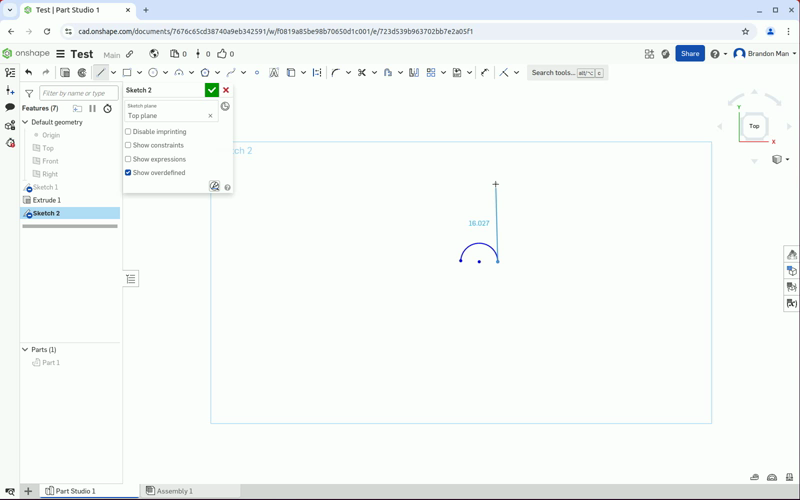
click(495, 183)
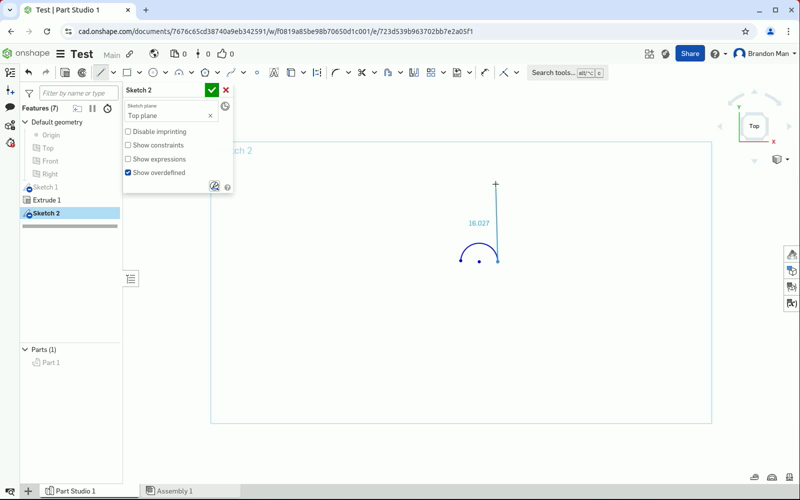
key_up(shift)
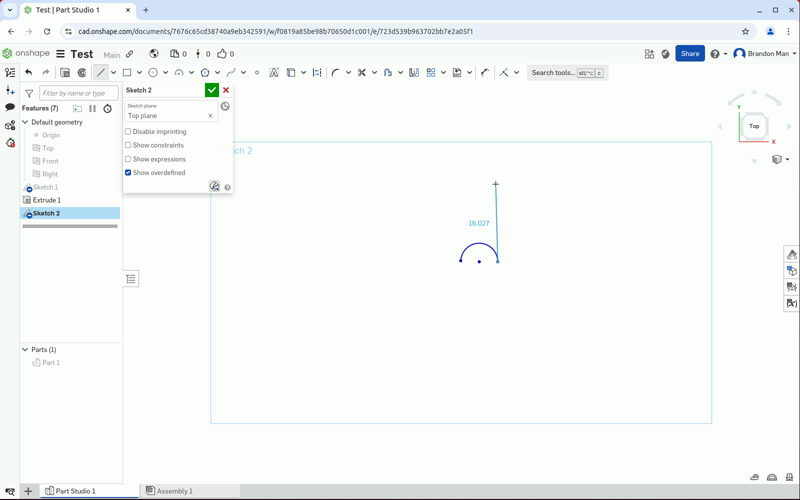
key(esc)
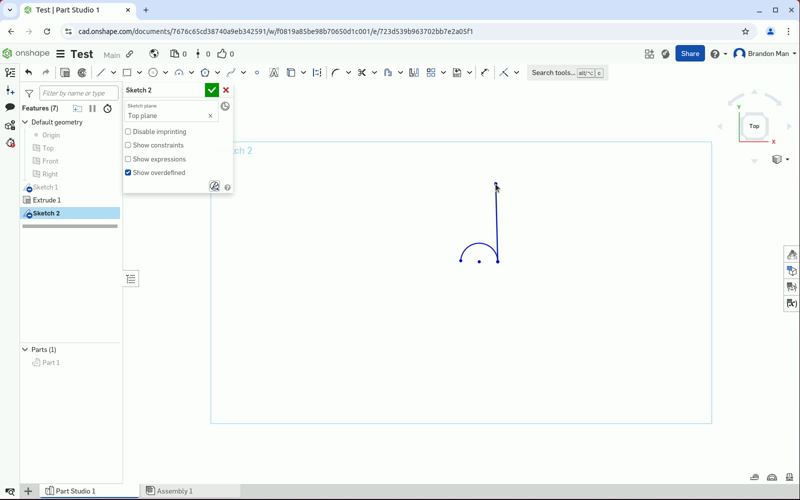
key(a)
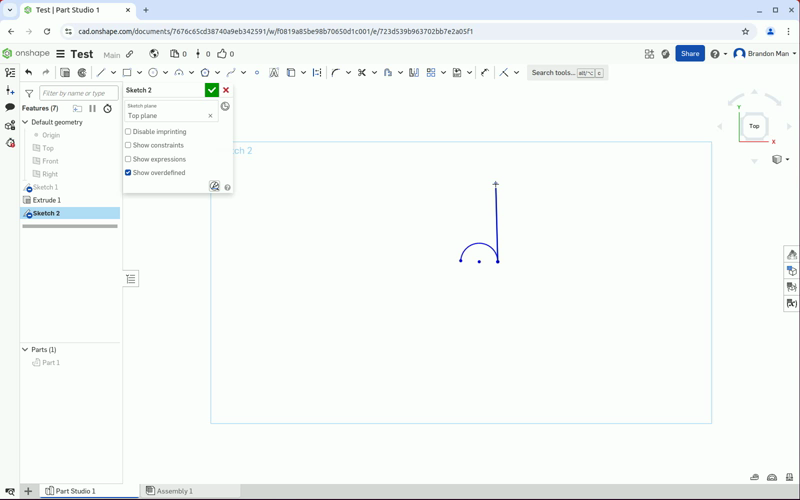
mouse_move(495, 183)
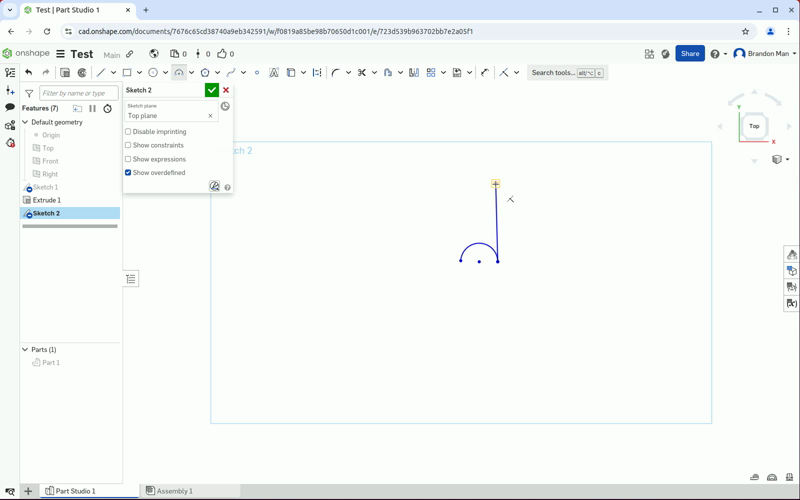
click(495, 183)
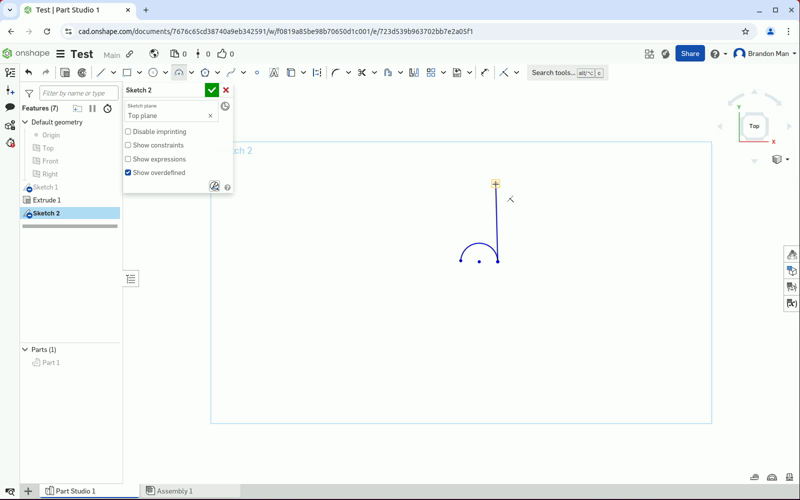
key_down(shift)
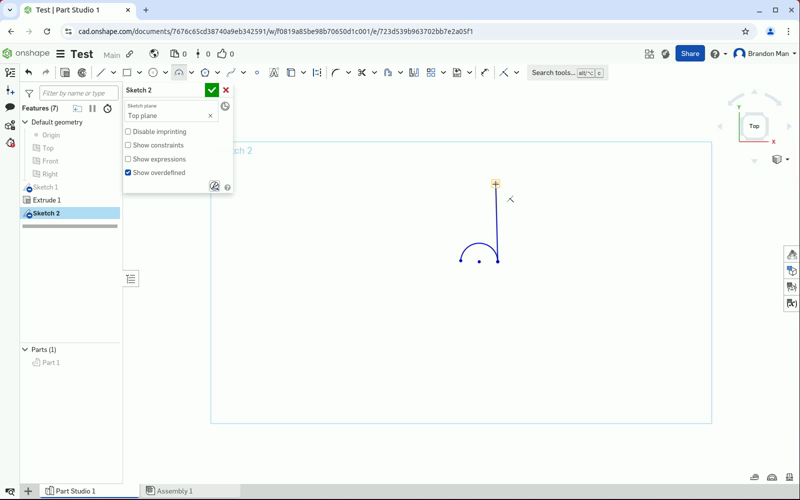
mouse_move(465, 183)
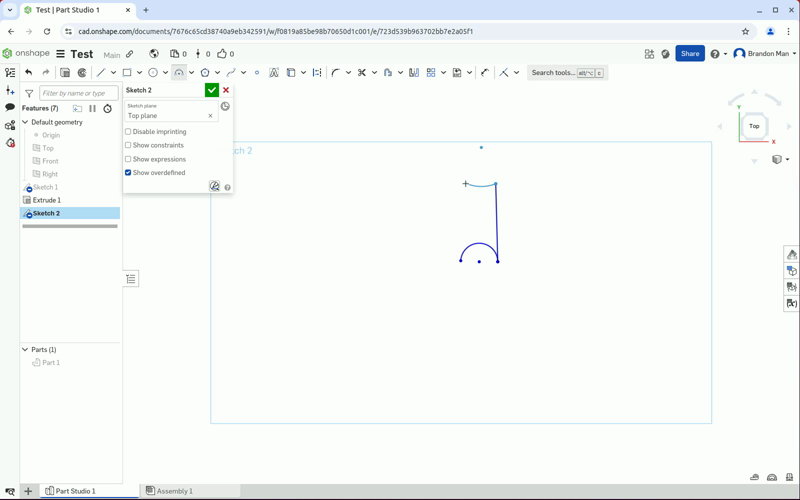
click(465, 183)
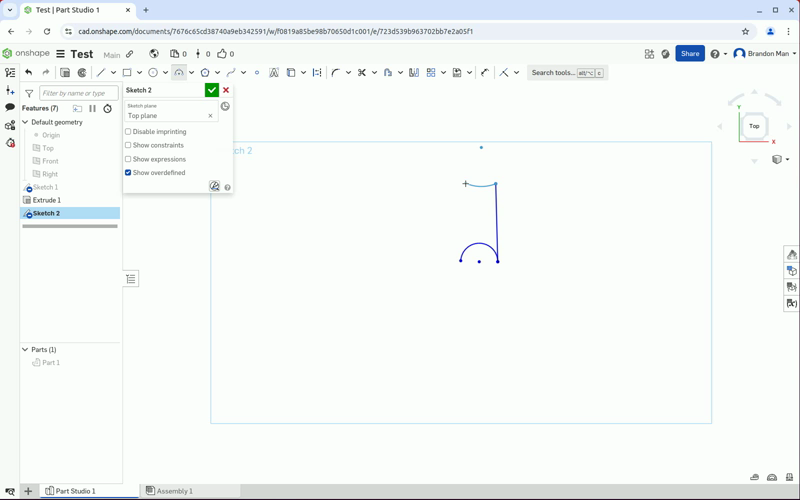
mouse_move(480, 199)
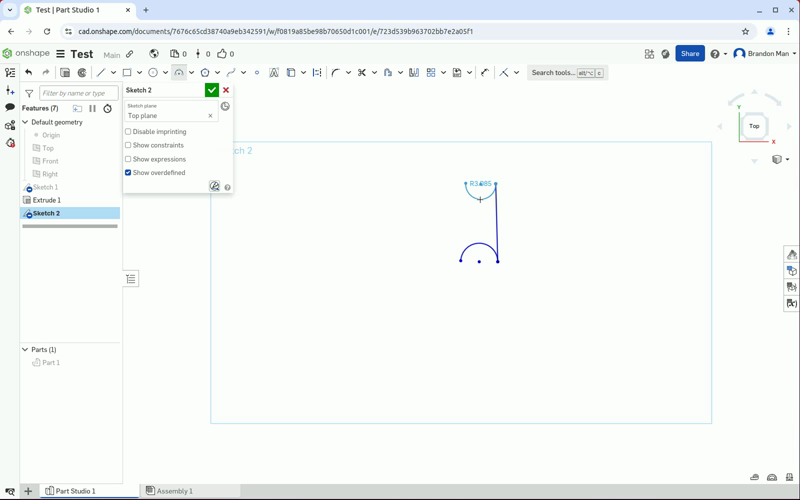
click(480, 199)
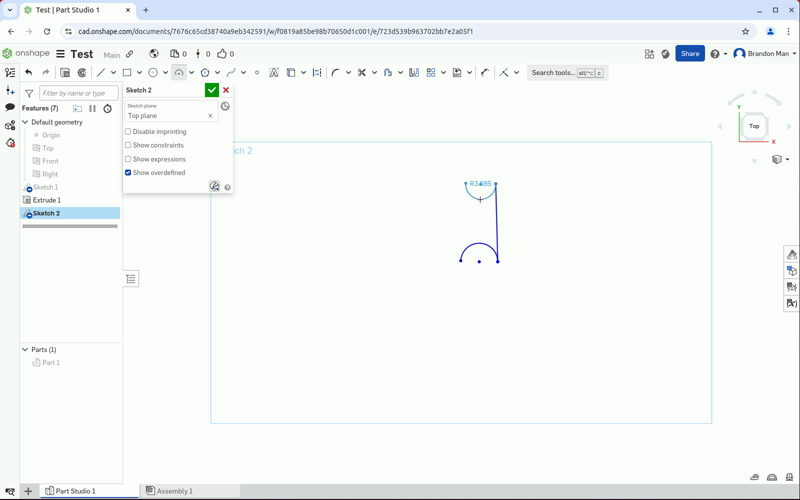
key_up(shift)
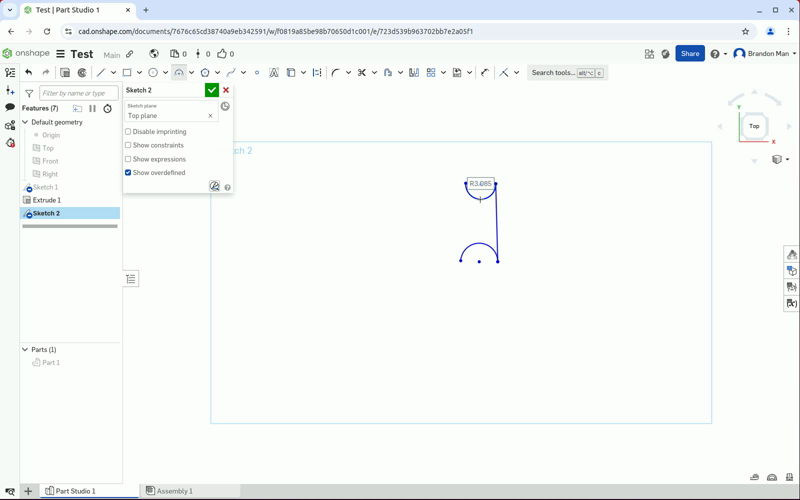
key(esc)
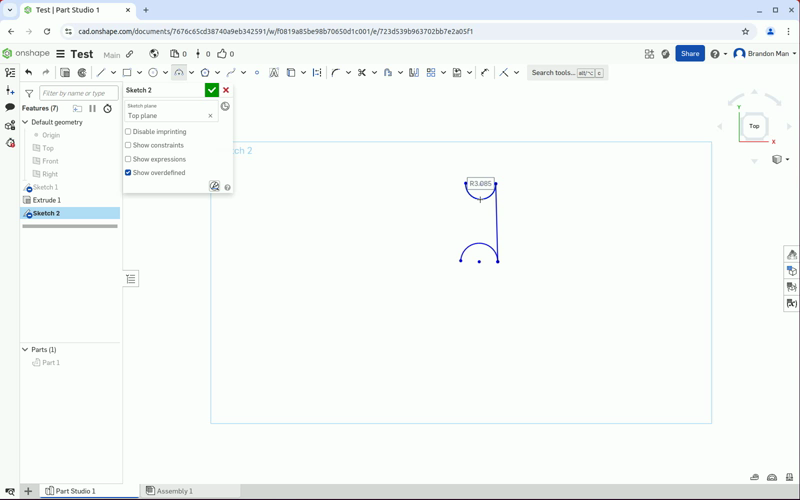
key(l)
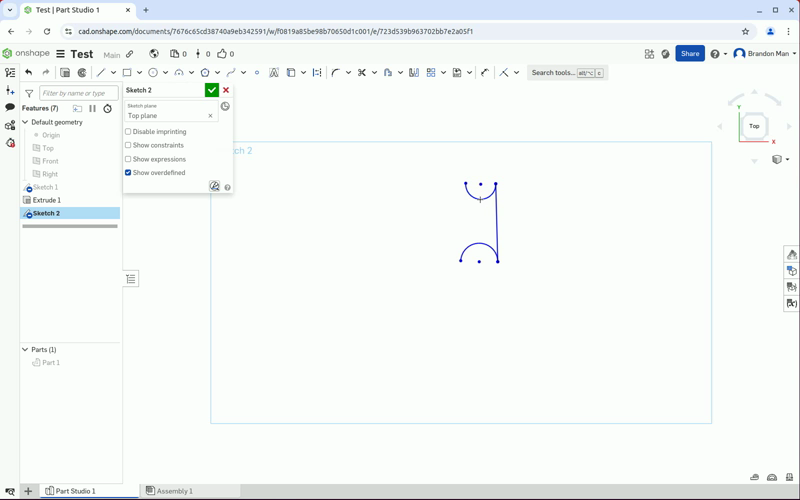
mouse_move(465, 183)
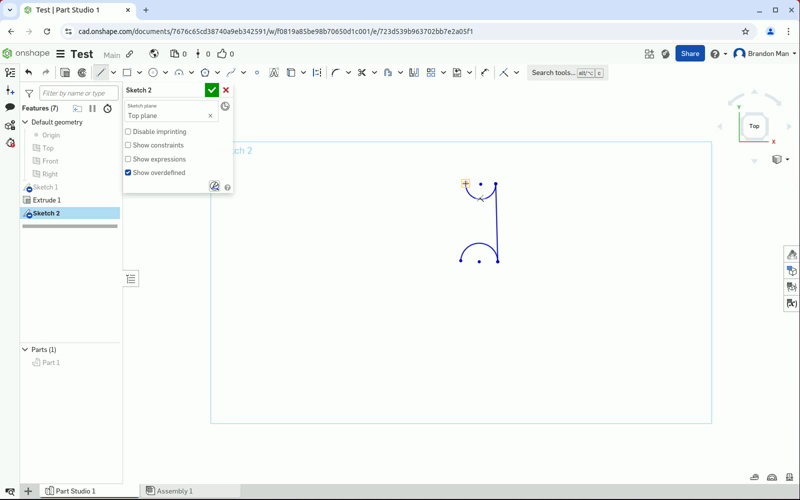
click(465, 183)
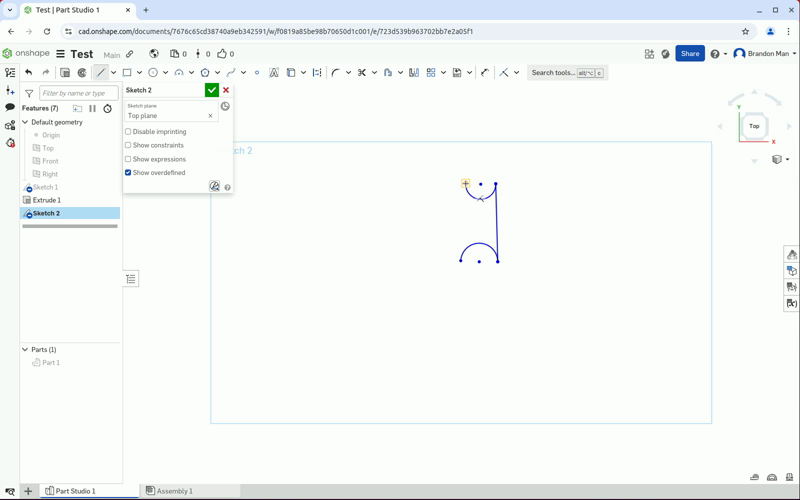
key_down(shift)
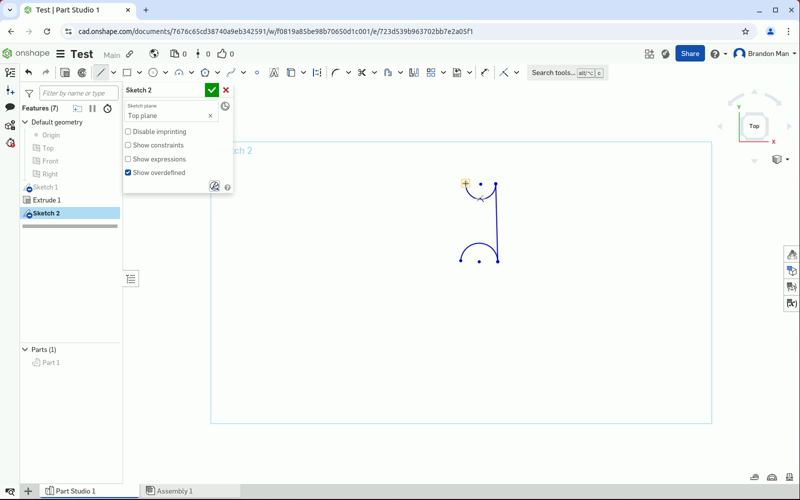
mouse_move(460, 260)
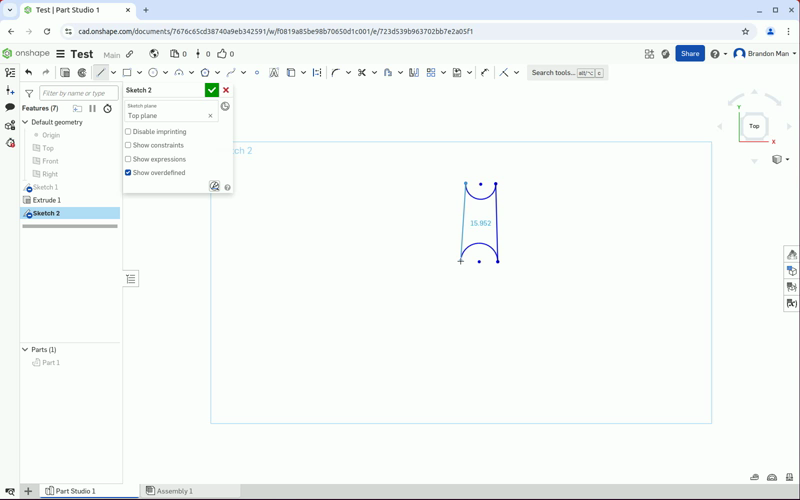
key_up(shift)
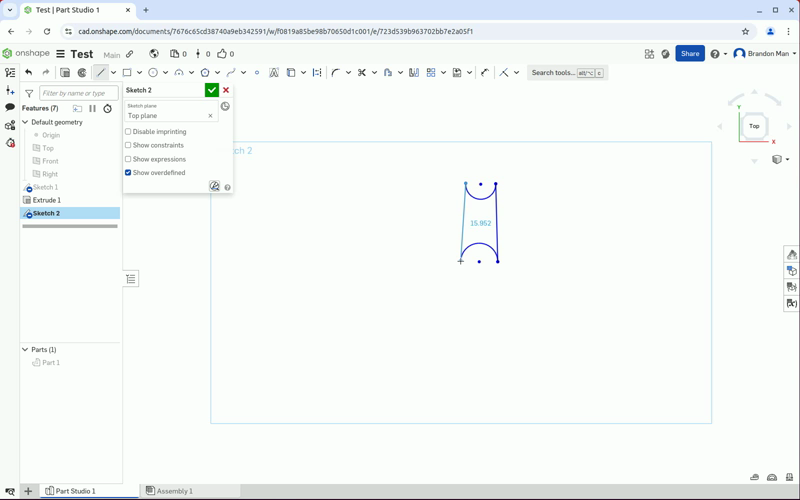
click(460, 260)
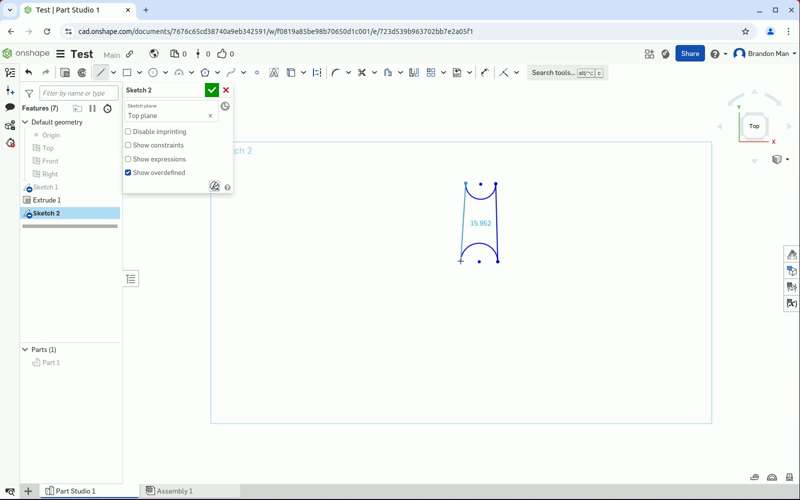
key(esc)
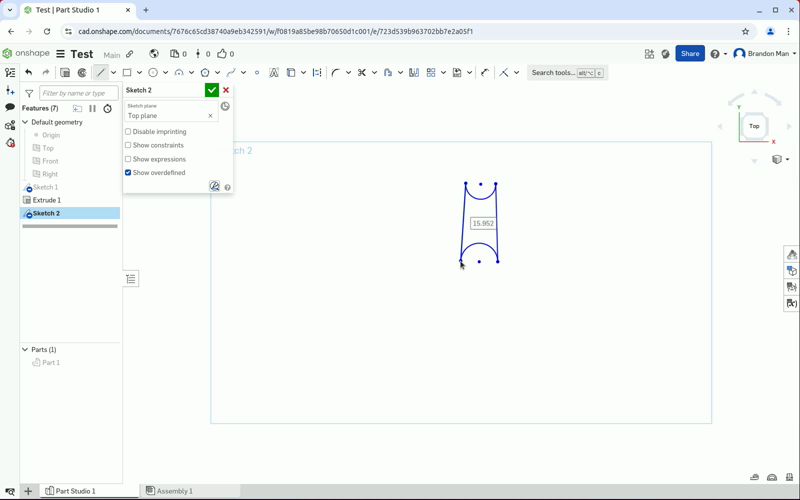
mouse_move(482, 217)
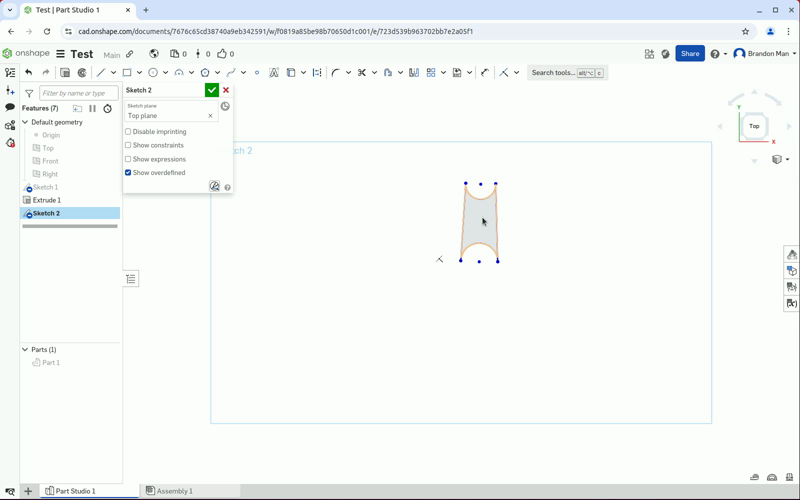
scroll(6)
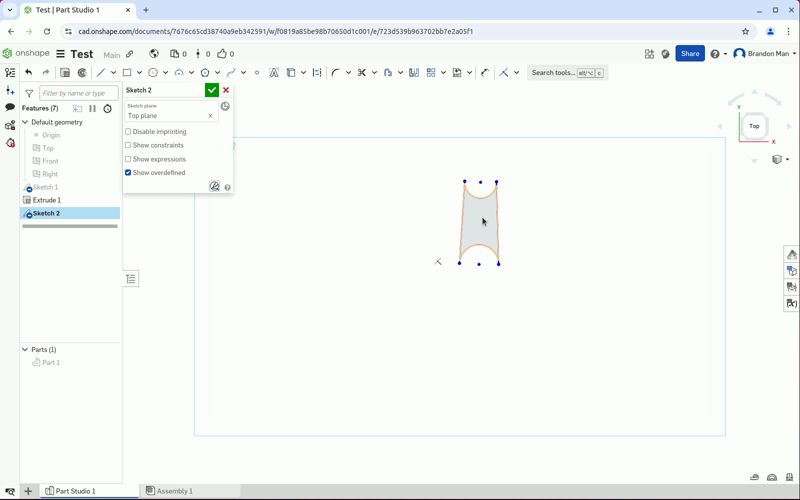
scroll(6)
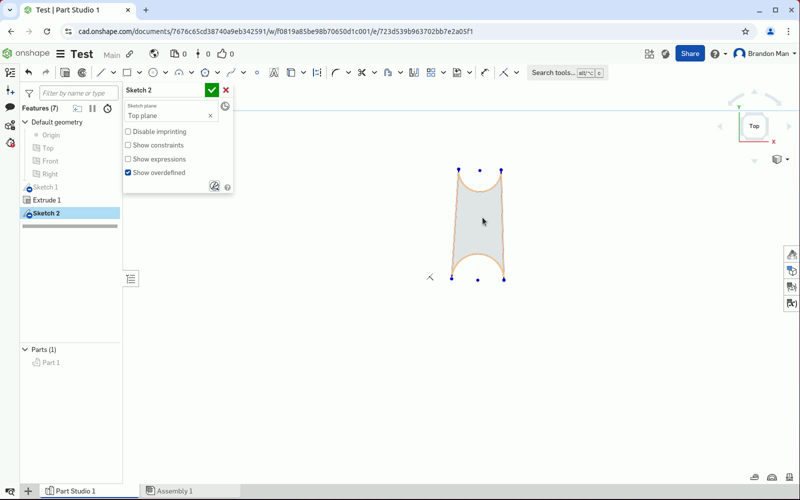
scroll(6)
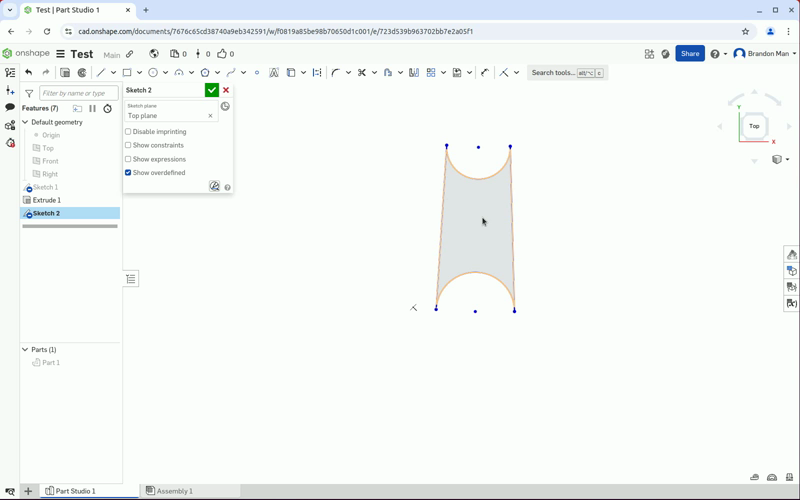
scroll(6)
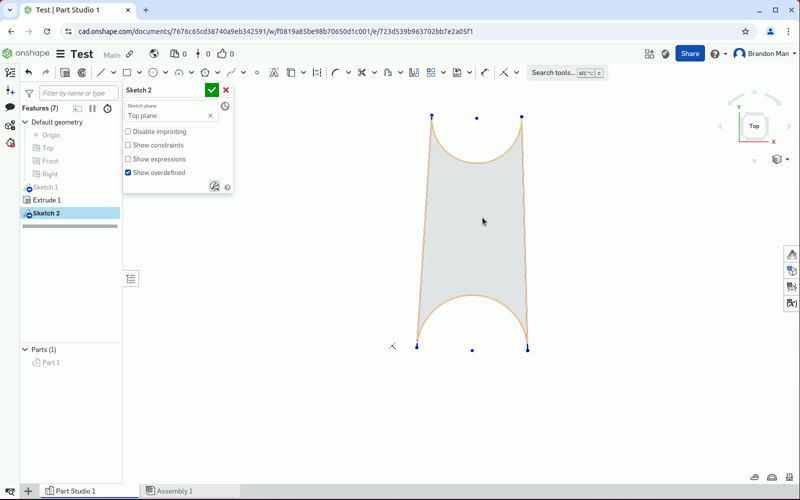
scroll(6)
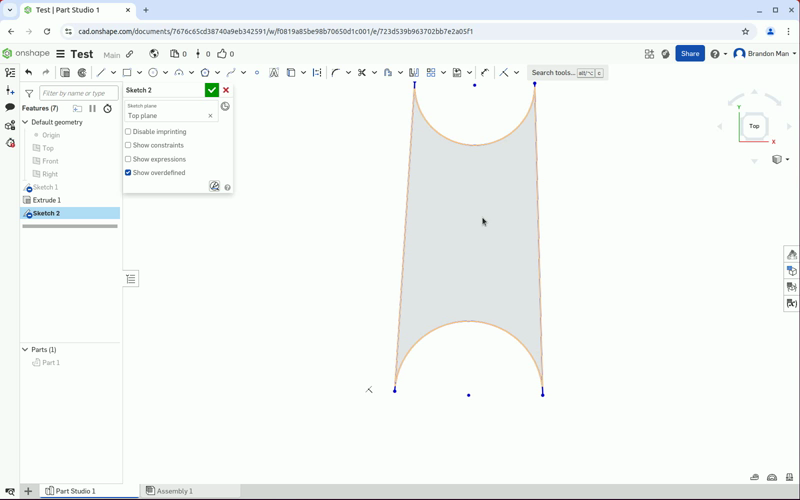
scroll(6)
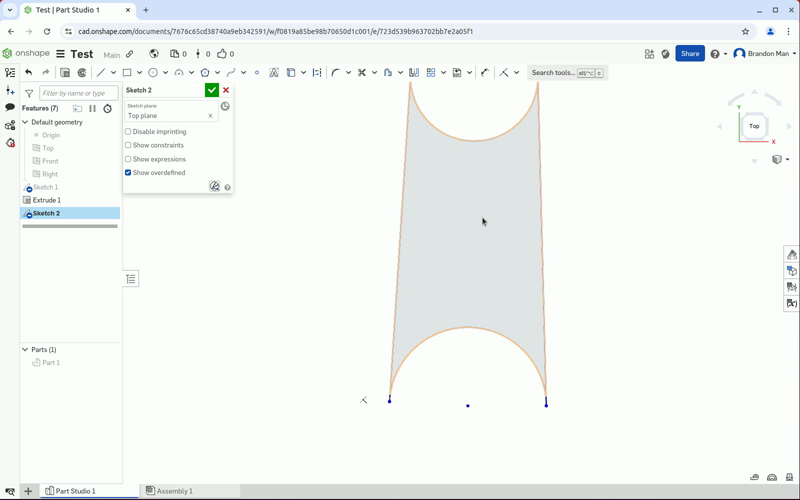
scroll(6)
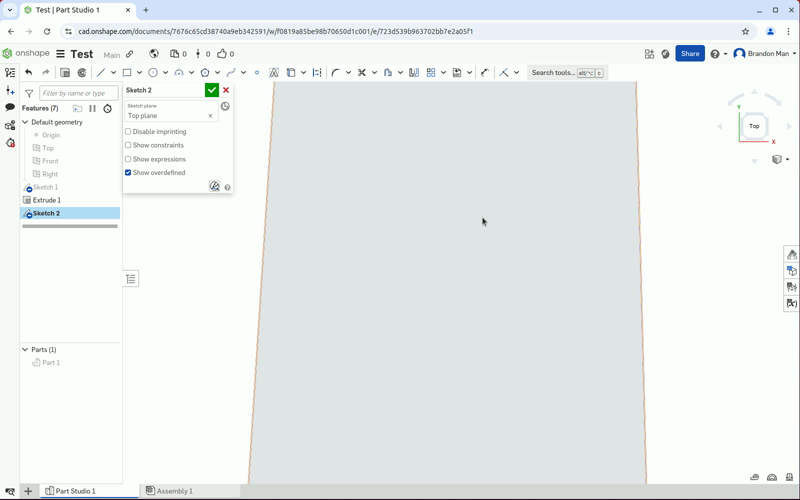
click(482, 217)
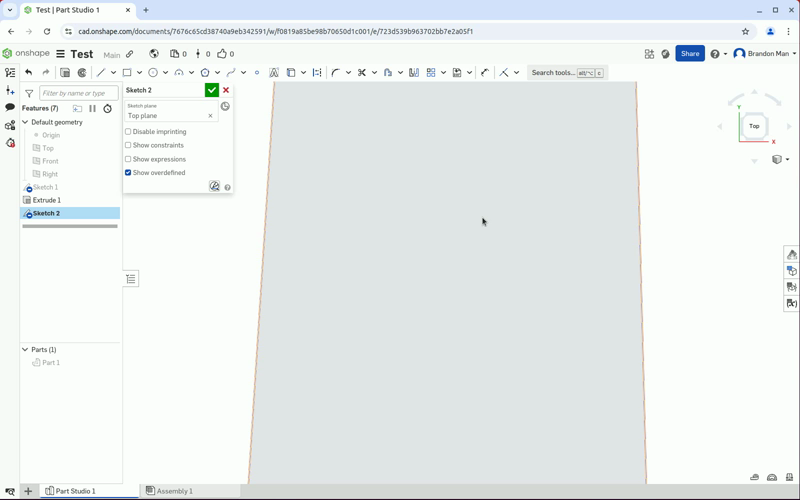
scroll(-6)
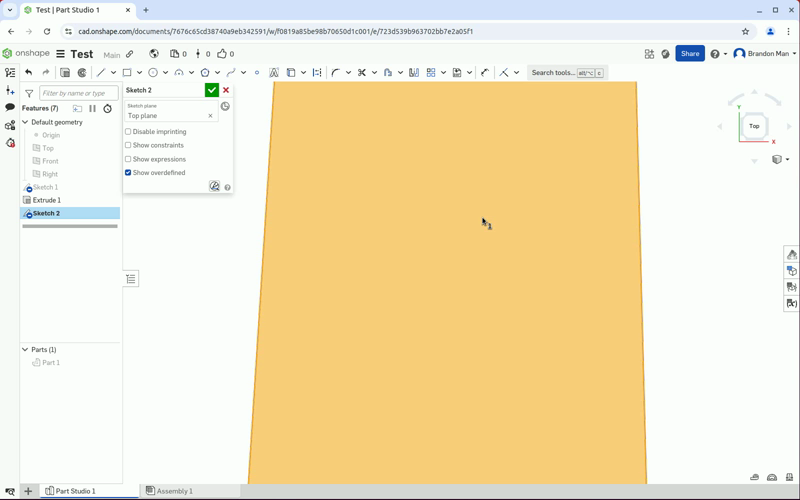
scroll(-6)
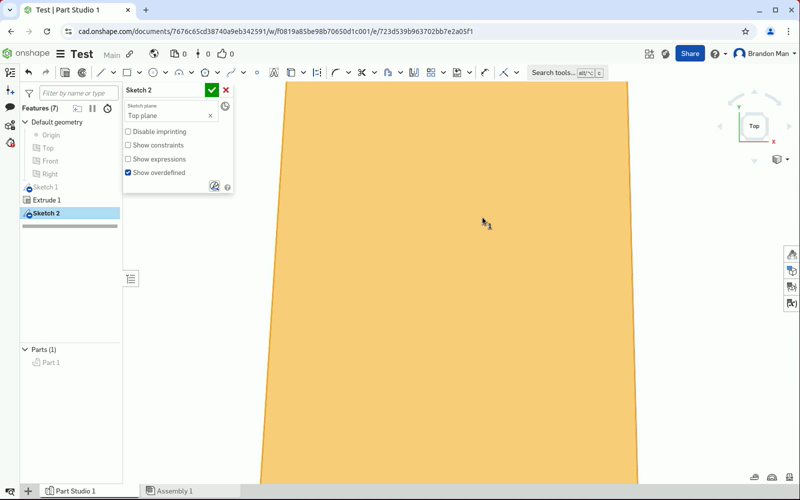
scroll(-6)
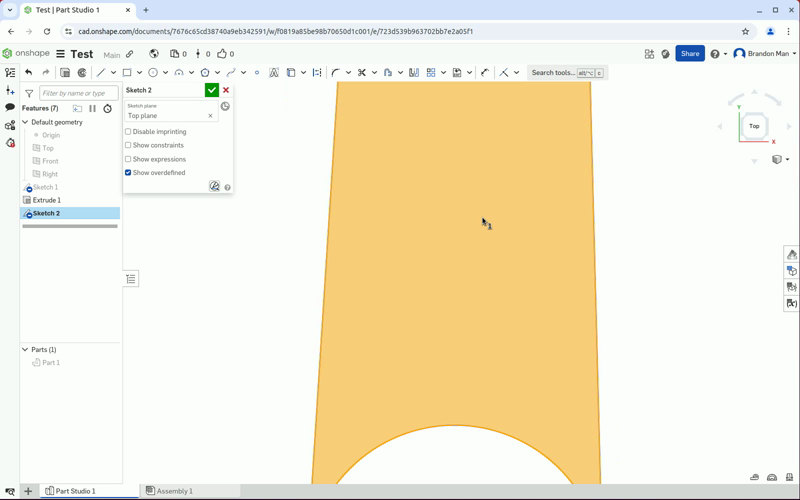
scroll(-6)
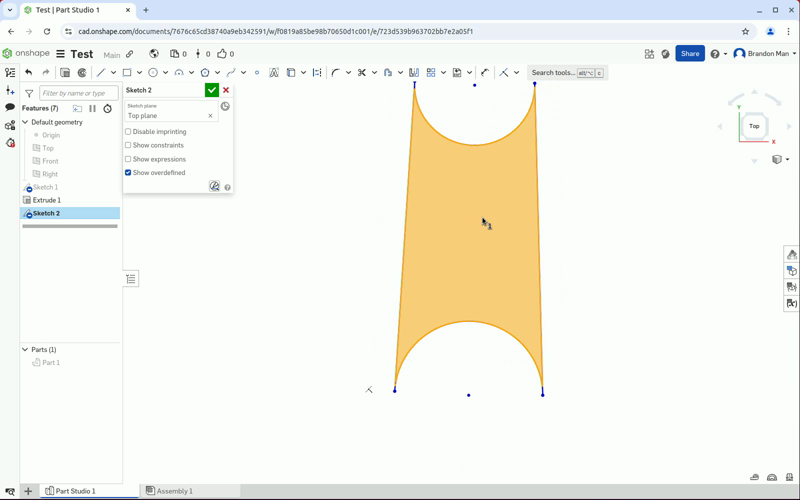
scroll(-6)
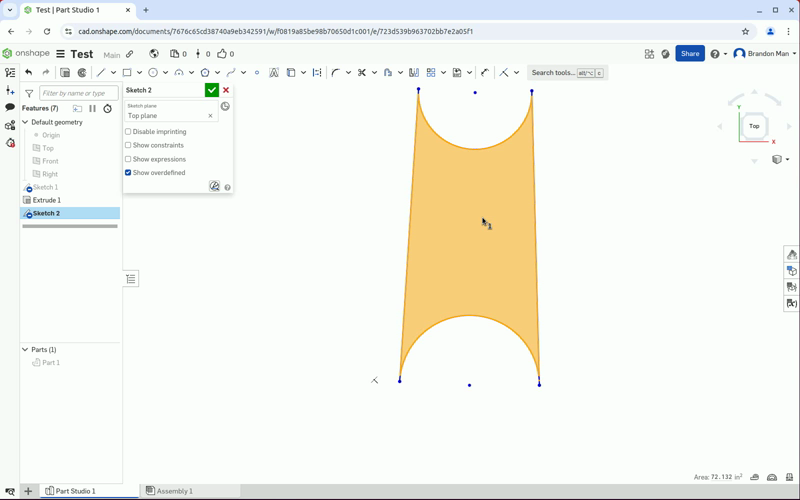
scroll(-6)
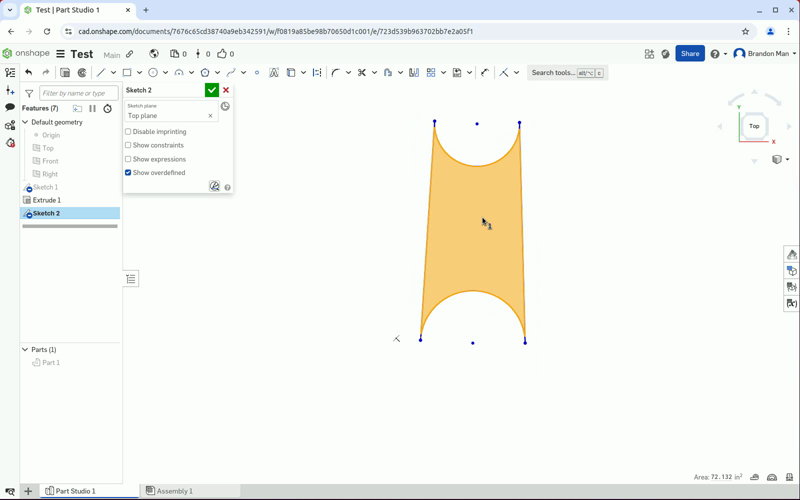
scroll(-6)
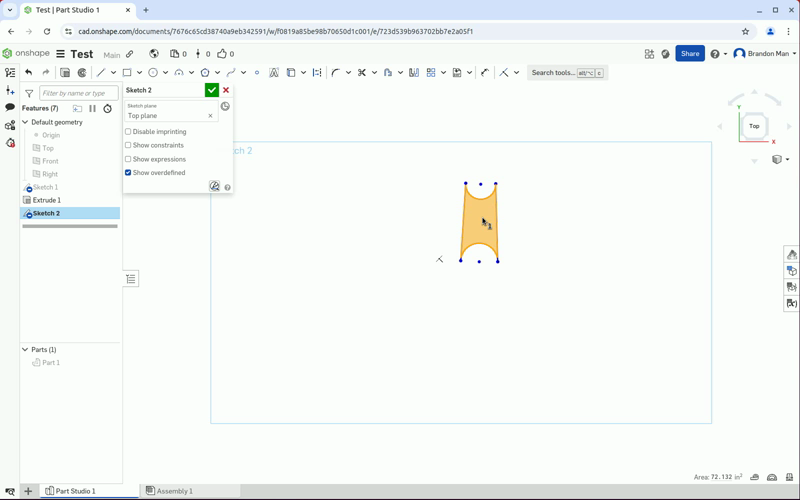
mouse_move(73, 352)
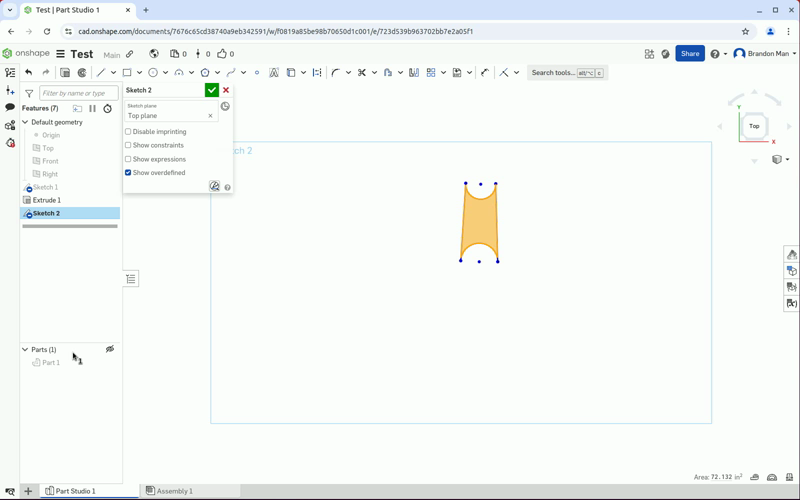
key(shift+y)
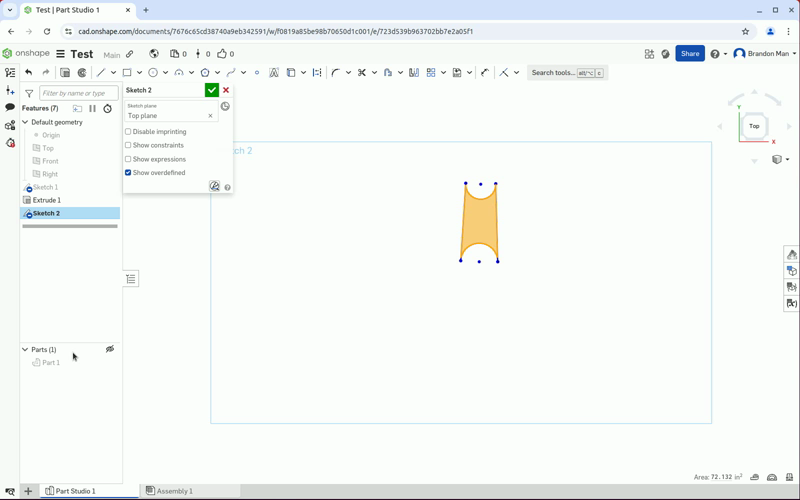
key(shift+e)
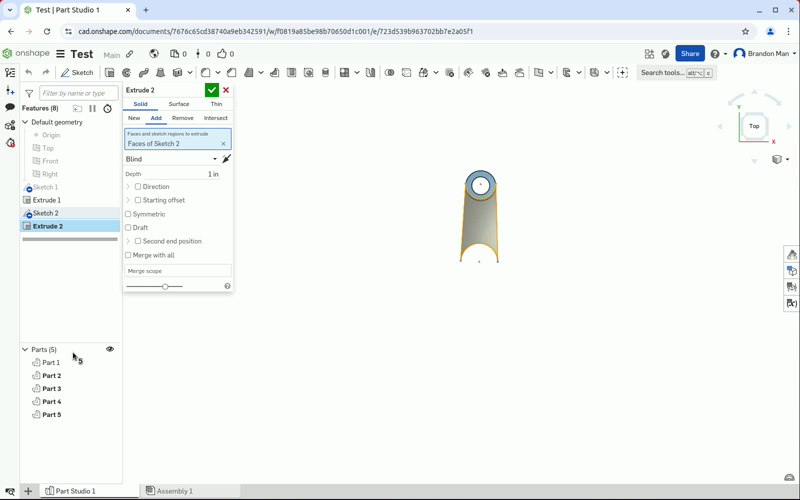
mouse_move(143, 106)
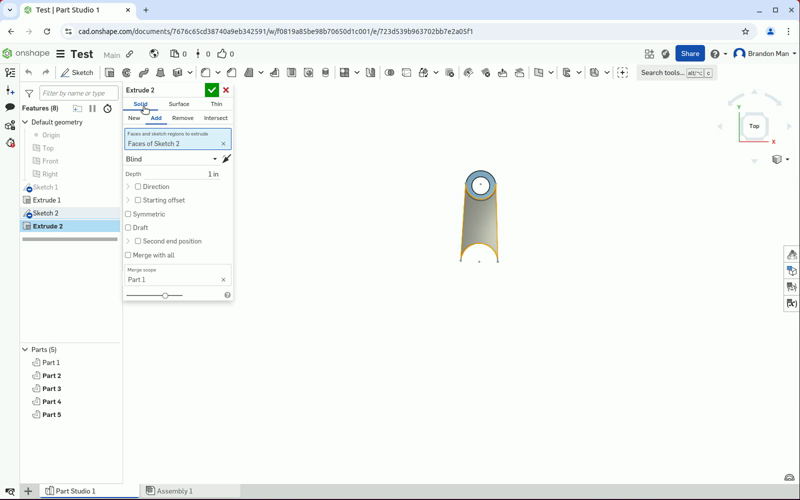
click(143, 106)
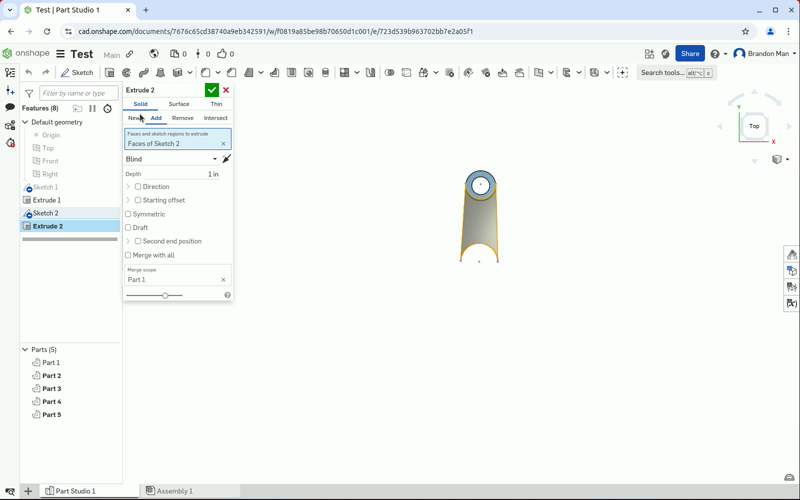
mouse_move(137, 120)
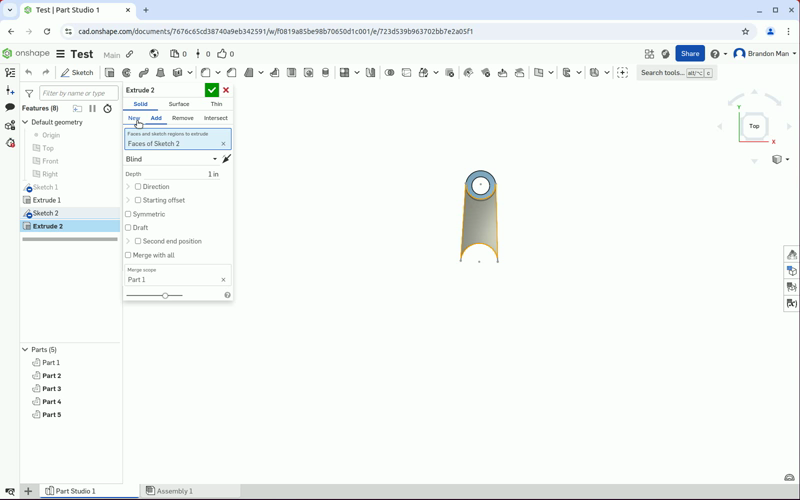
click(137, 120)
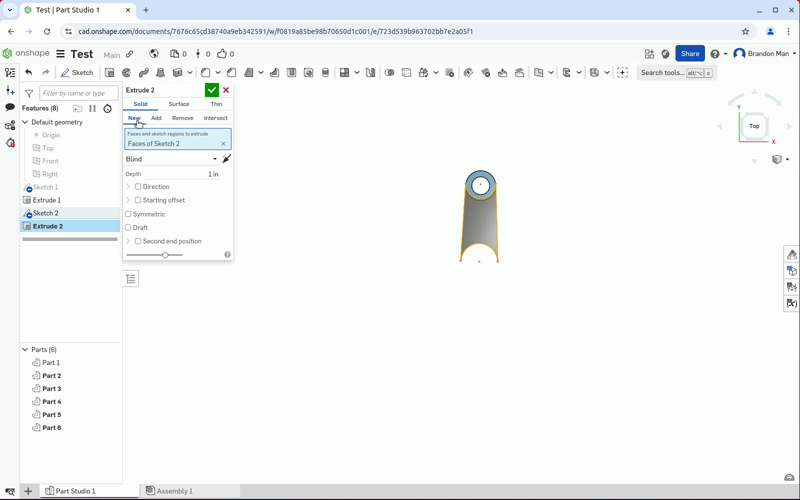
key(tab, 4)
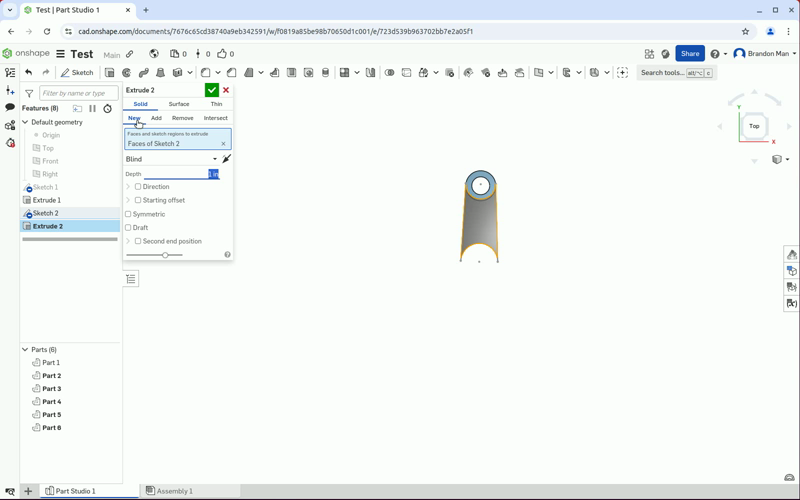
text(5.536)
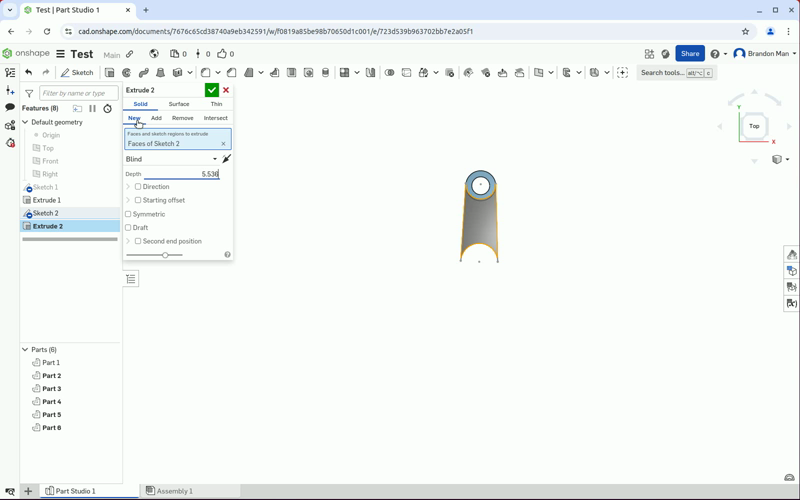
key(enter)
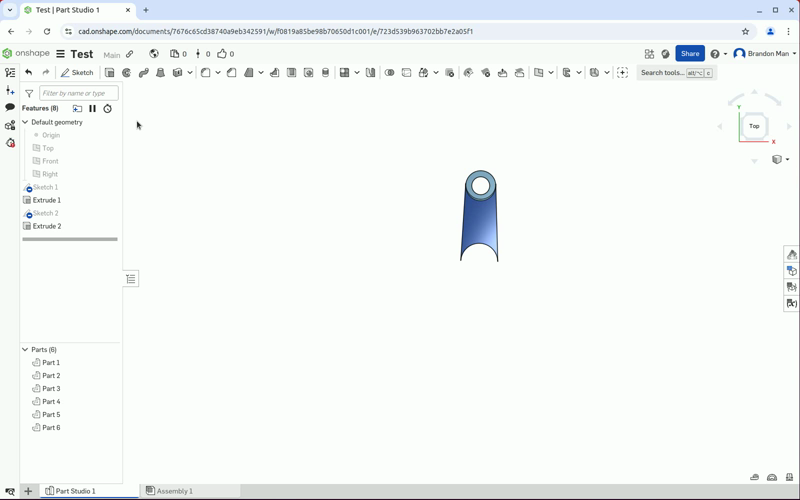
key(shift+h)
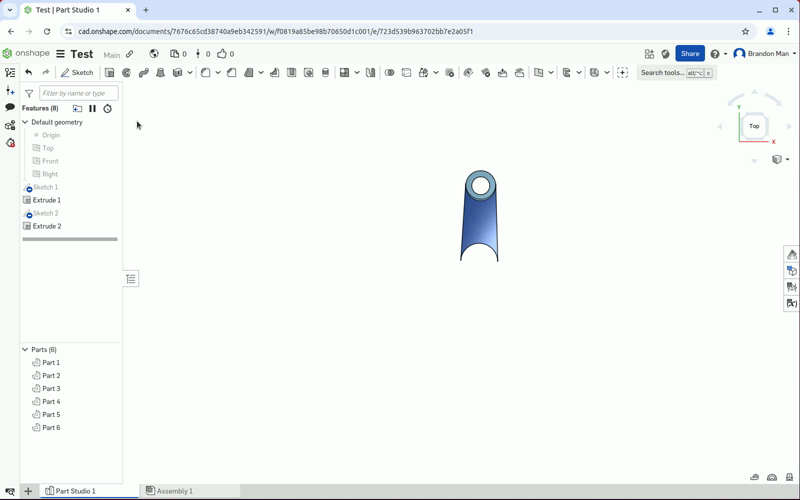
key(shift+h)
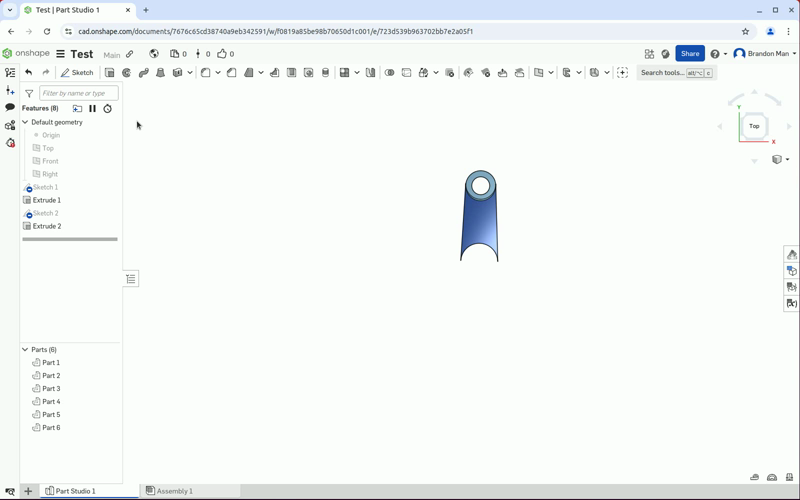
mouse_move(73, 189)
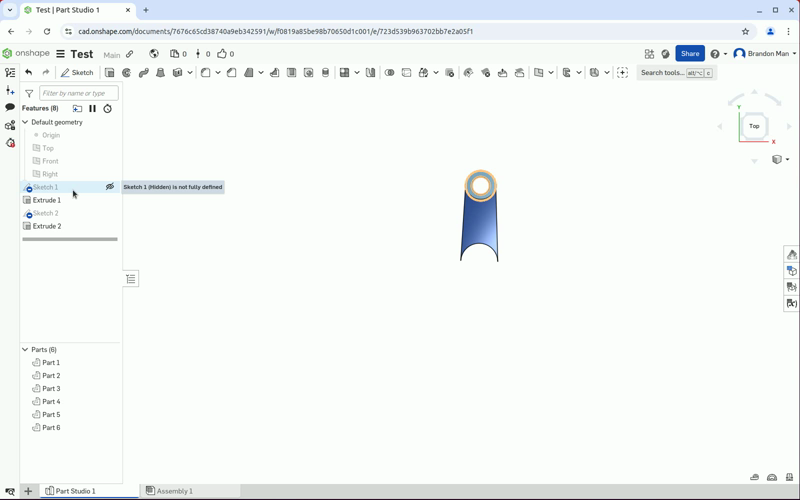
click(73, 189)
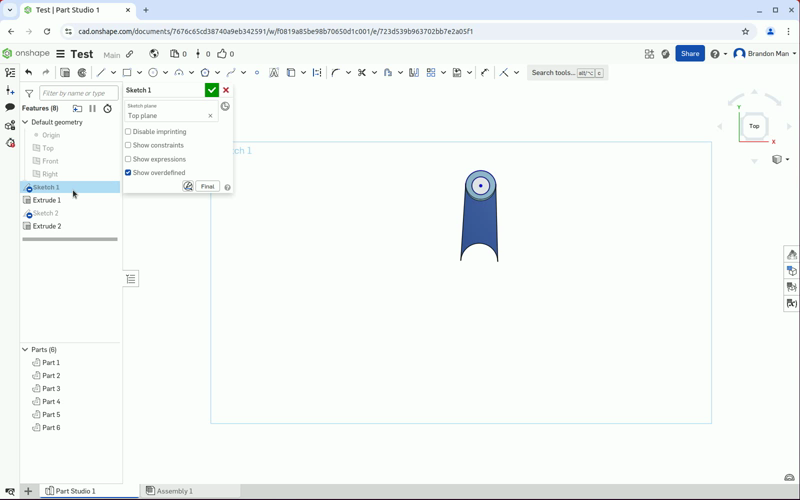
mouse_move(229, 92)
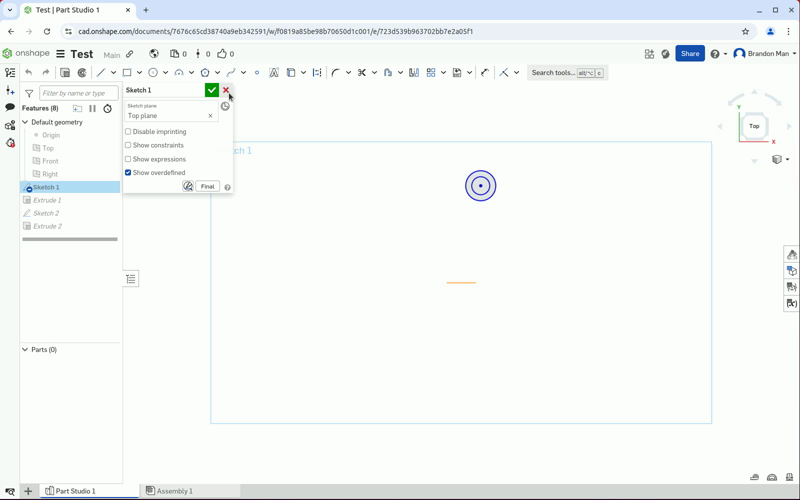
click(229, 92)
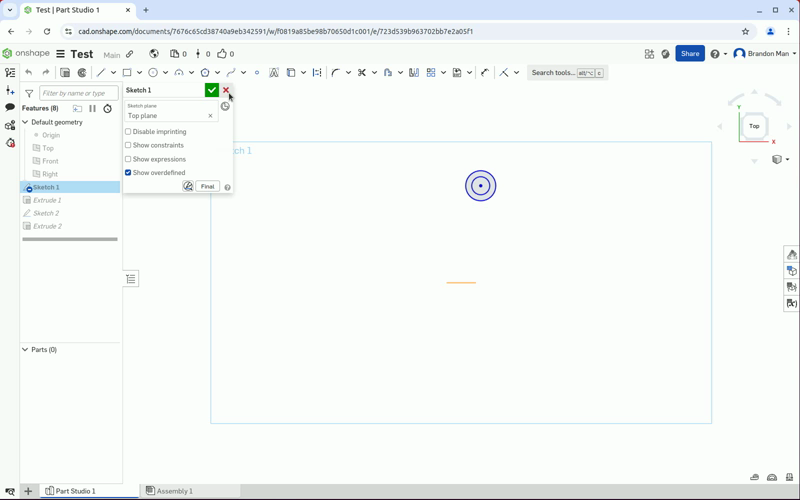
key(shift+s)
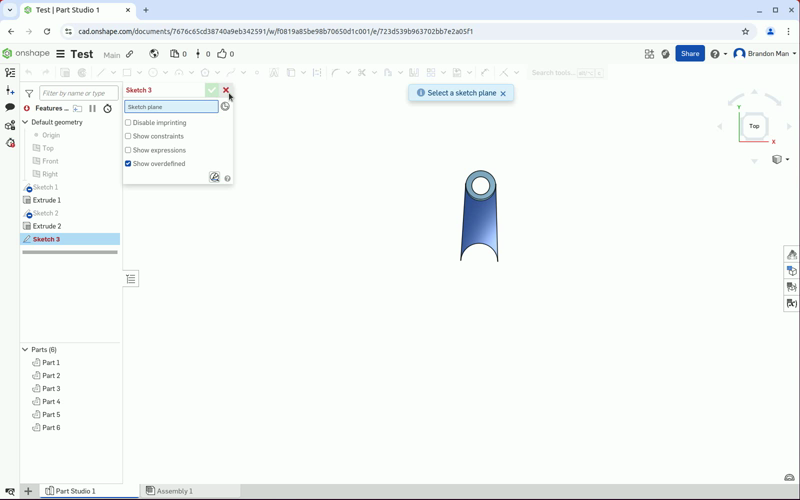
mouse_move(73, 150)
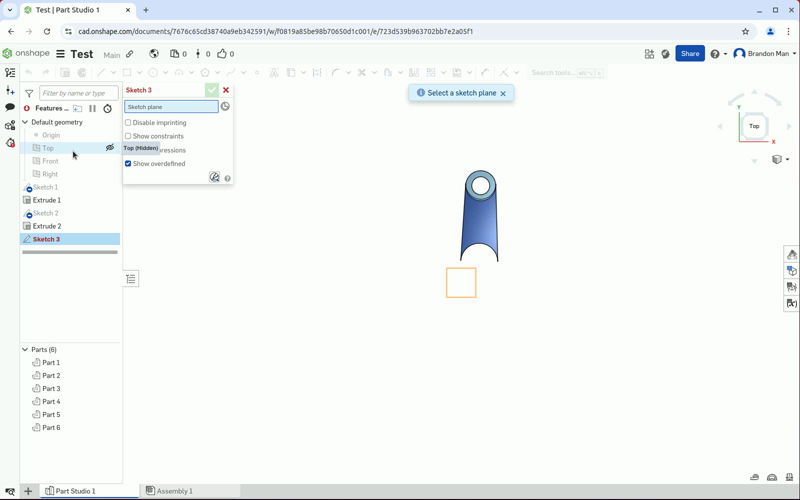
click(73, 150)
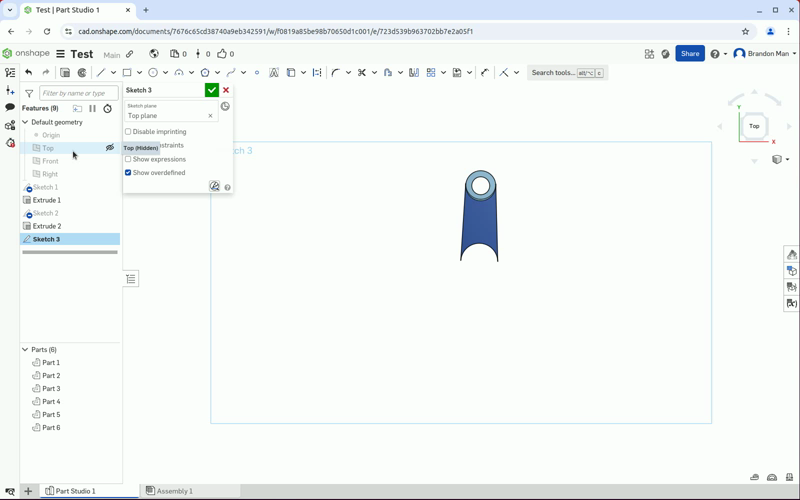
mouse_move(73, 352)
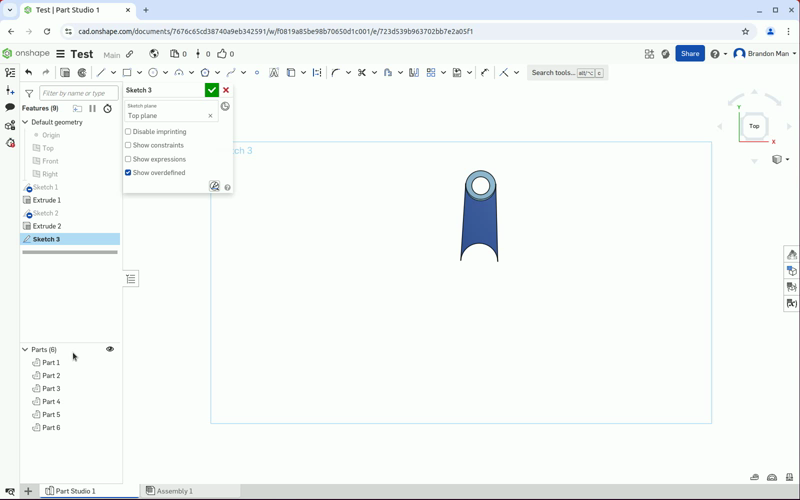
key(y)
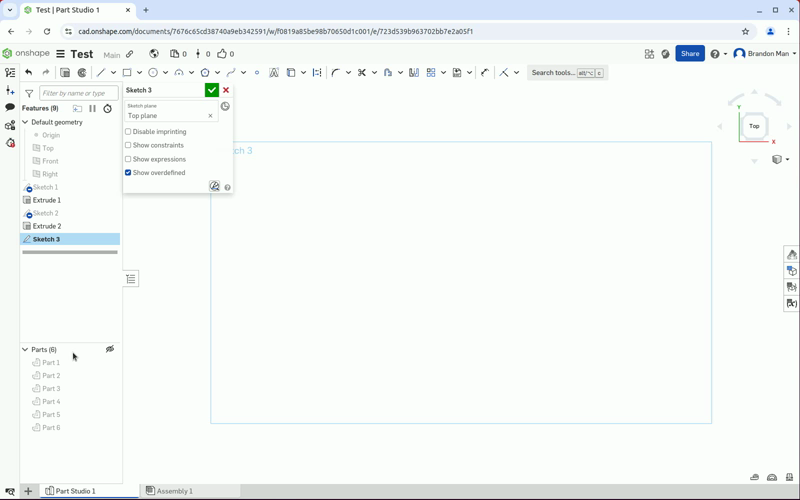
key(c)
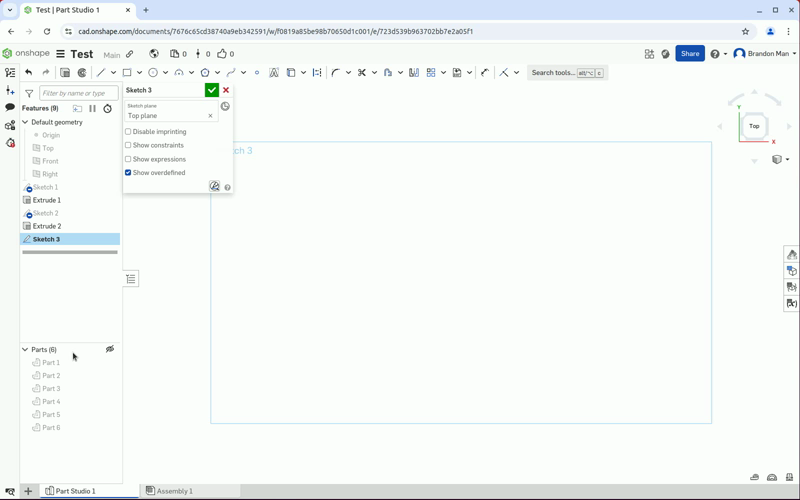
key_down(shift)
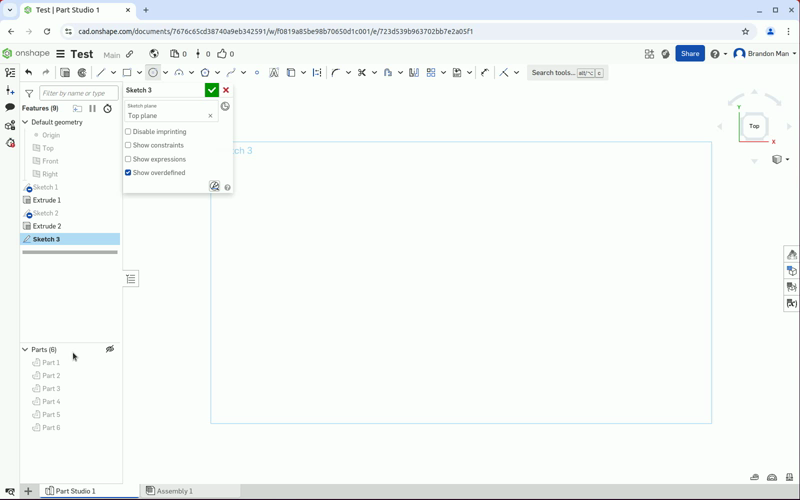
mouse_move(478, 261)
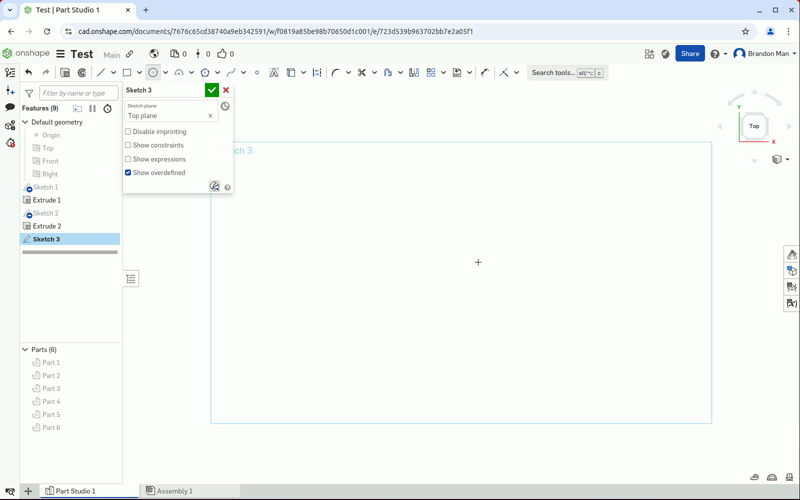
click(478, 261)
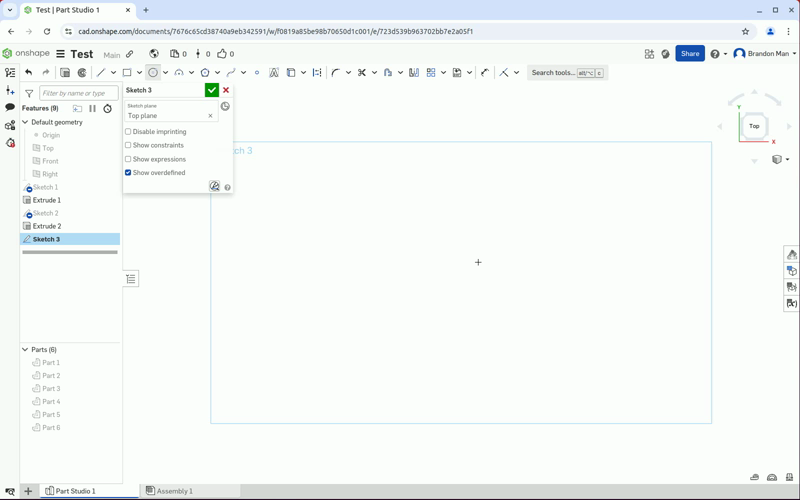
key_up(shift)
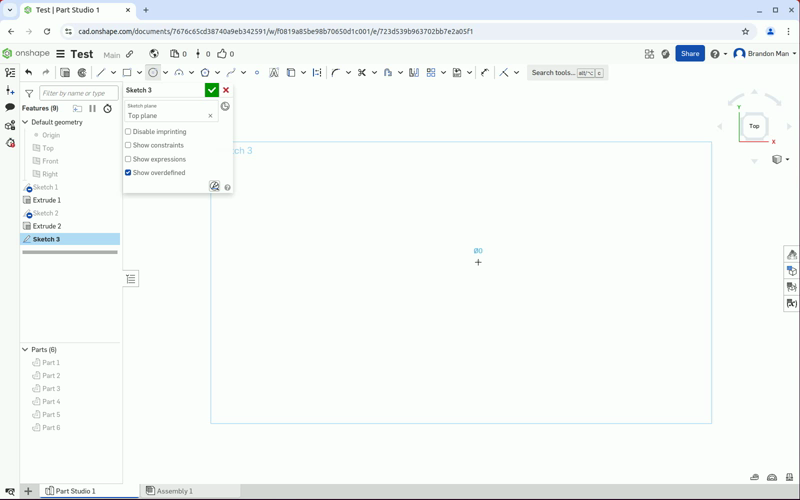
mouse_move(496, 261)
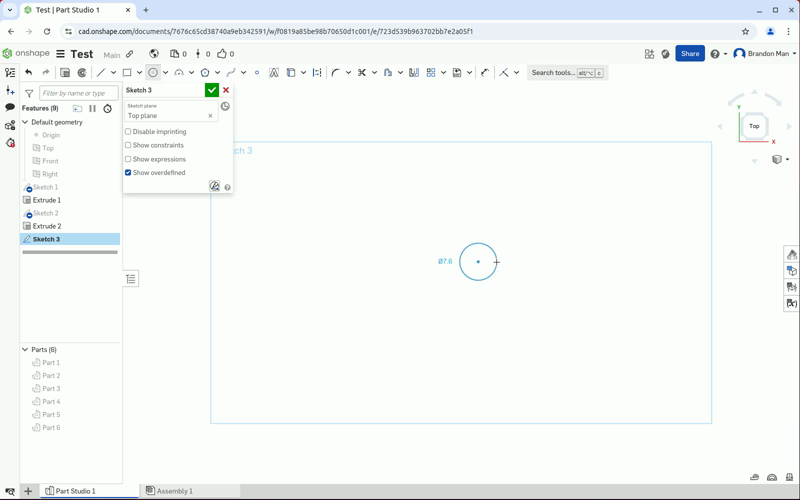
click(496, 261)
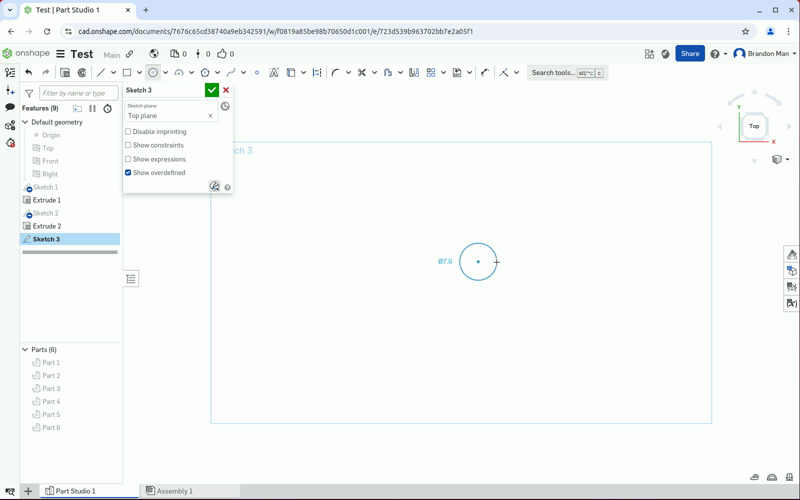
key(esc)
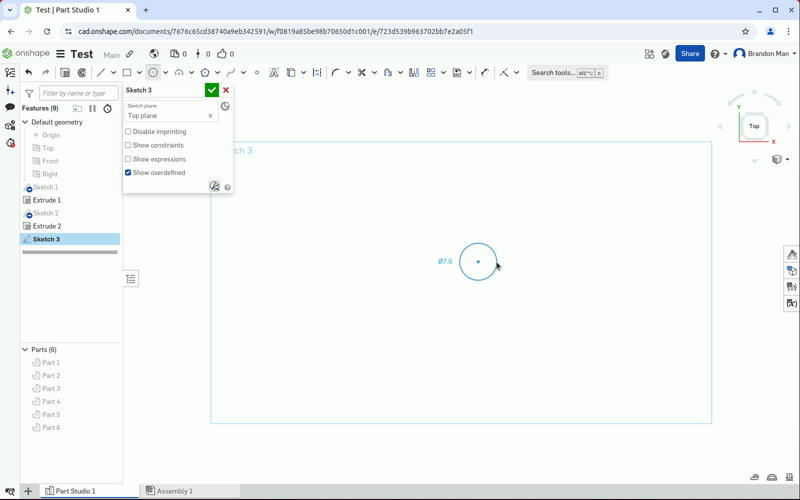
key(c)
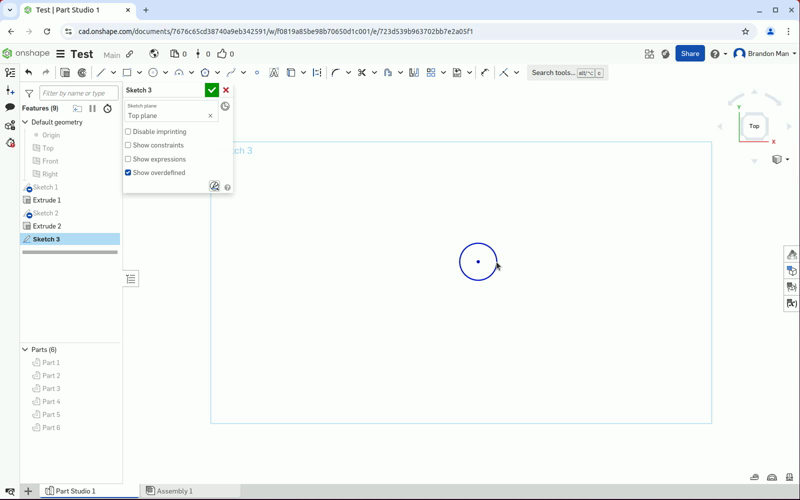
key_down(shift)
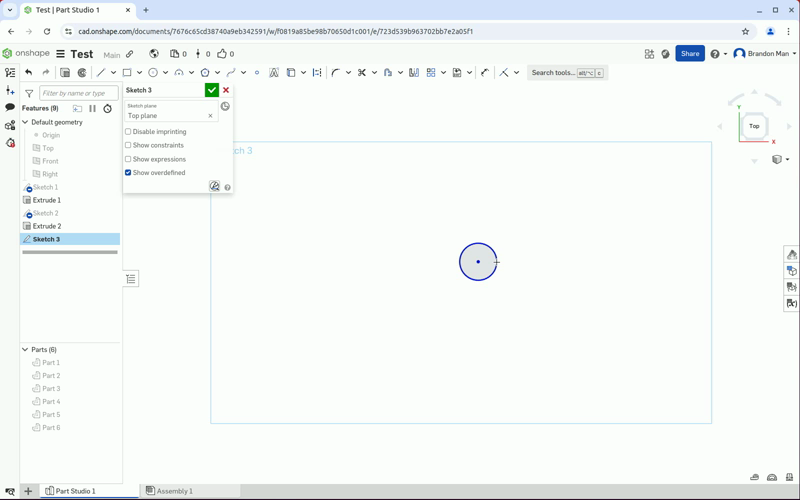
mouse_move(478, 261)
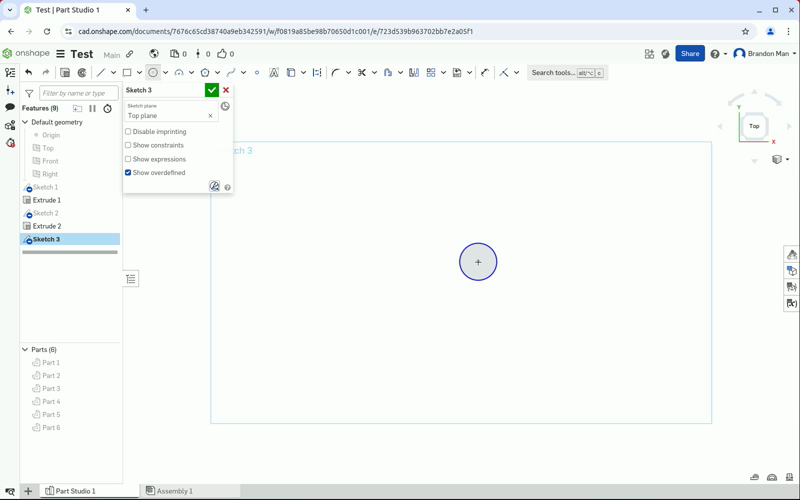
click(478, 261)
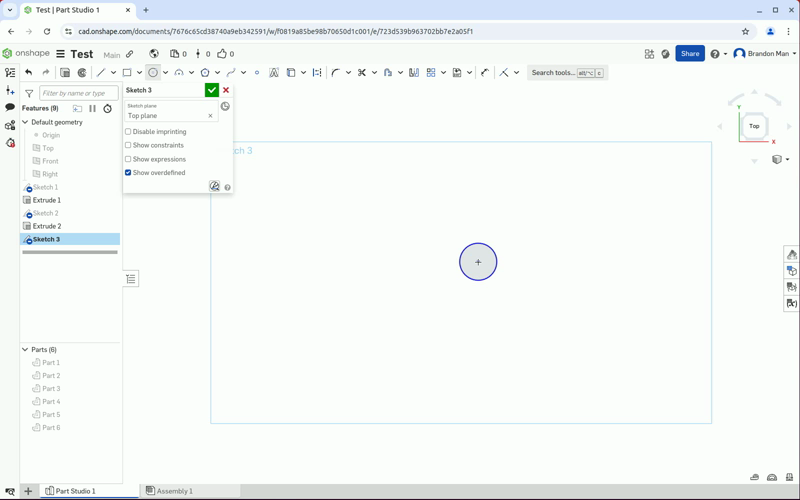
key_up(shift)
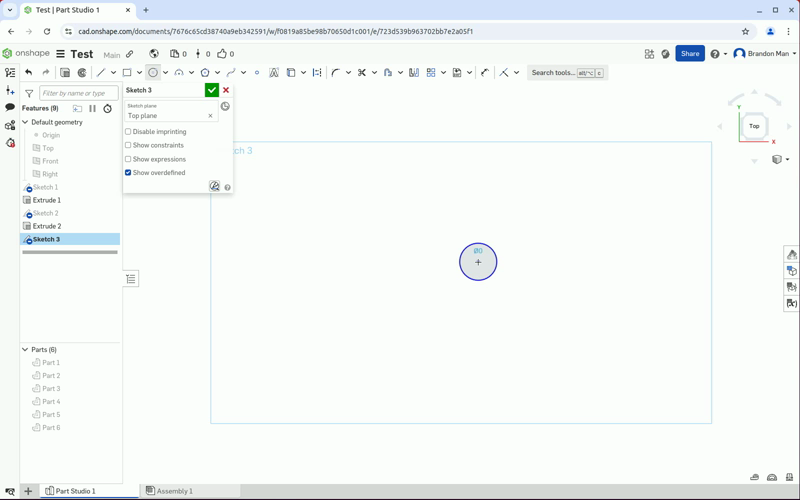
mouse_move(492, 261)
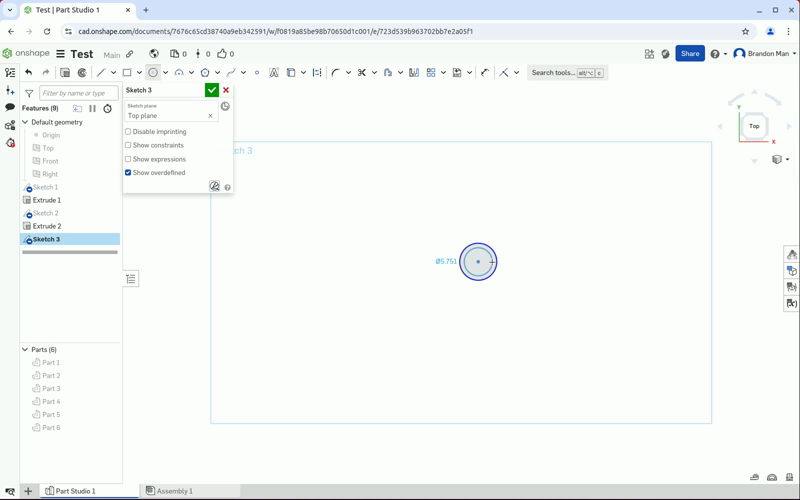
scroll(6)
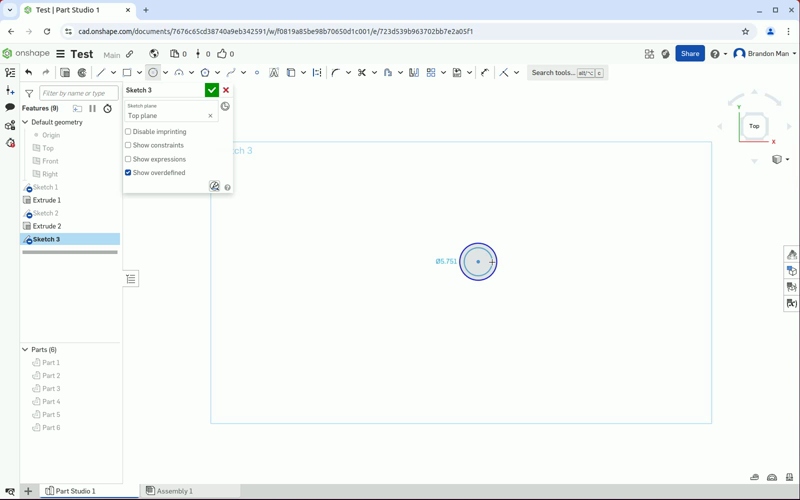
scroll(6)
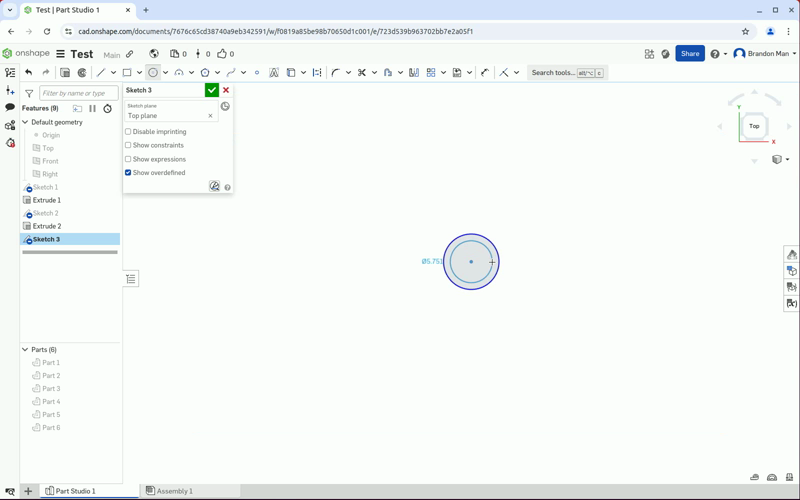
scroll(6)
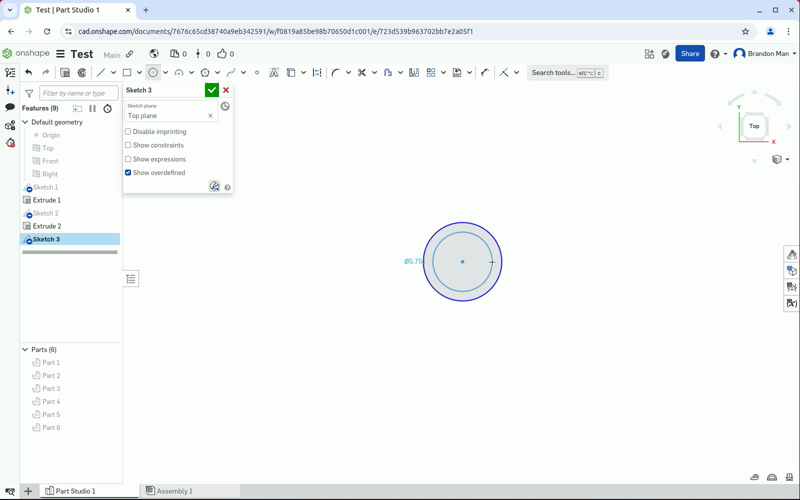
scroll(6)
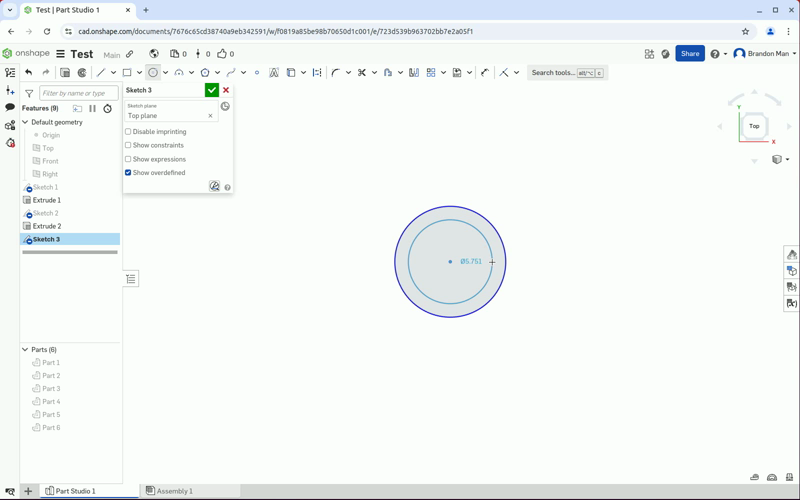
scroll(6)
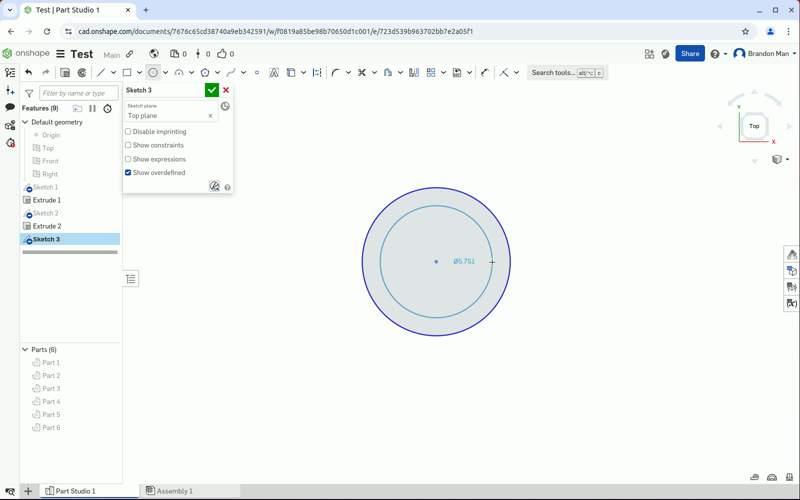
scroll(6)
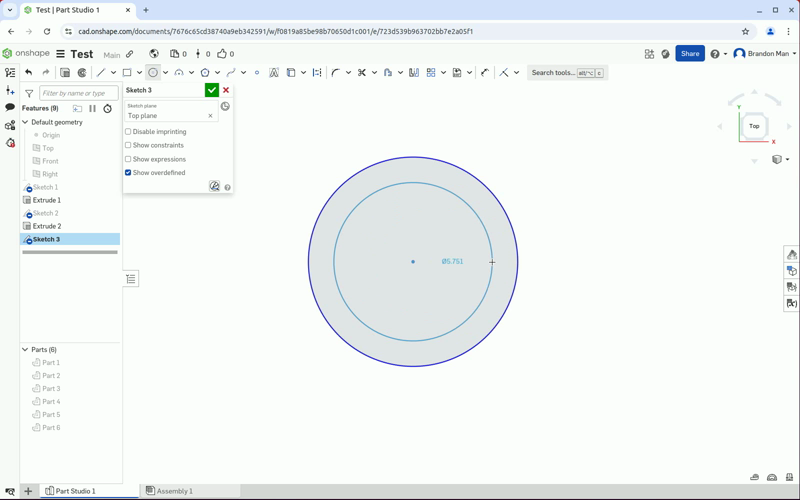
scroll(6)
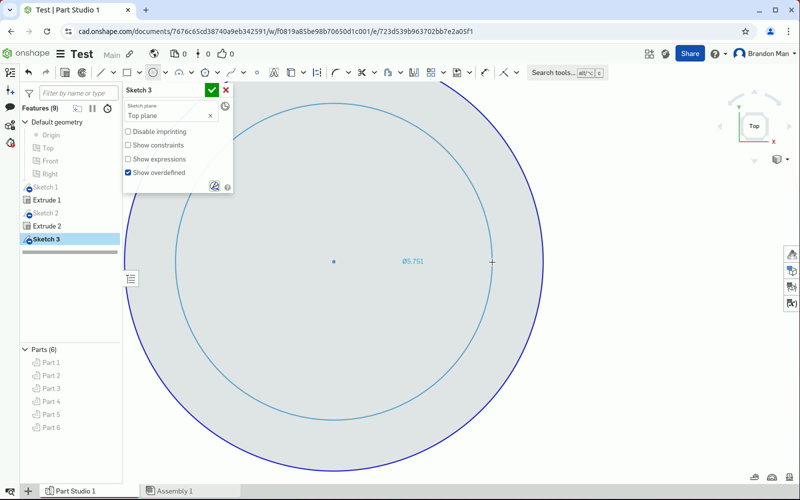
click(492, 261)
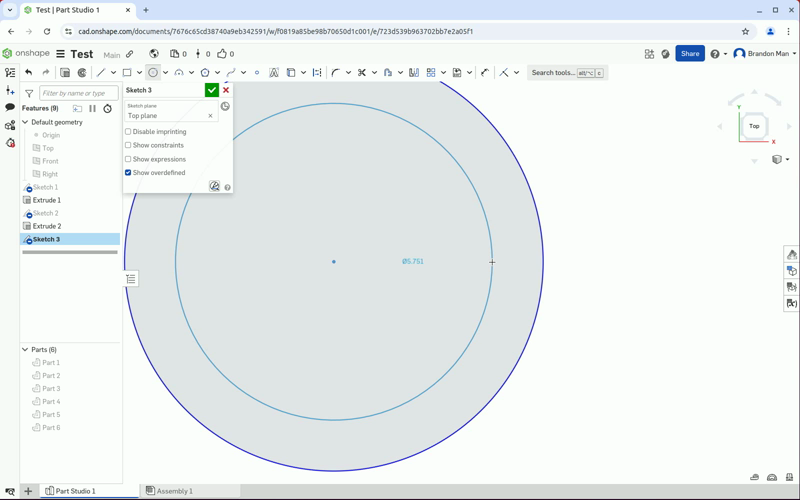
scroll(-6)
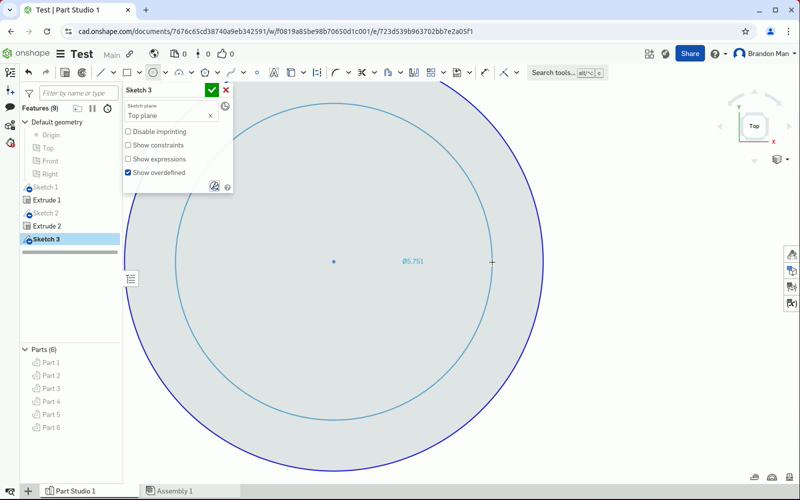
scroll(-6)
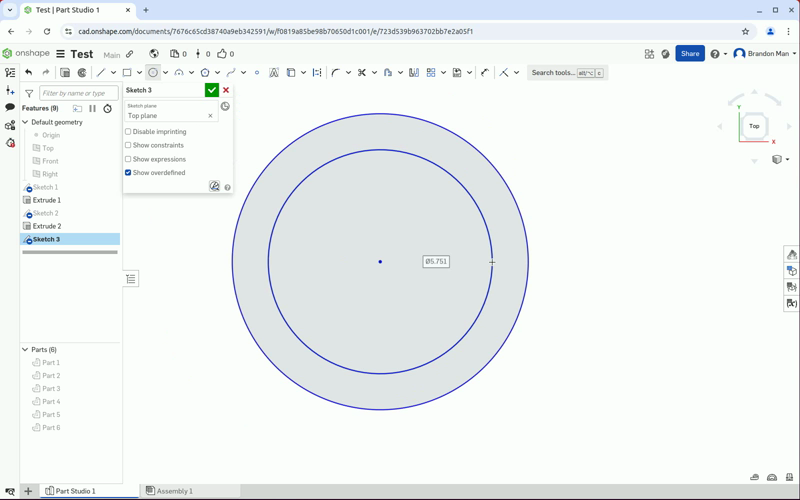
scroll(-6)
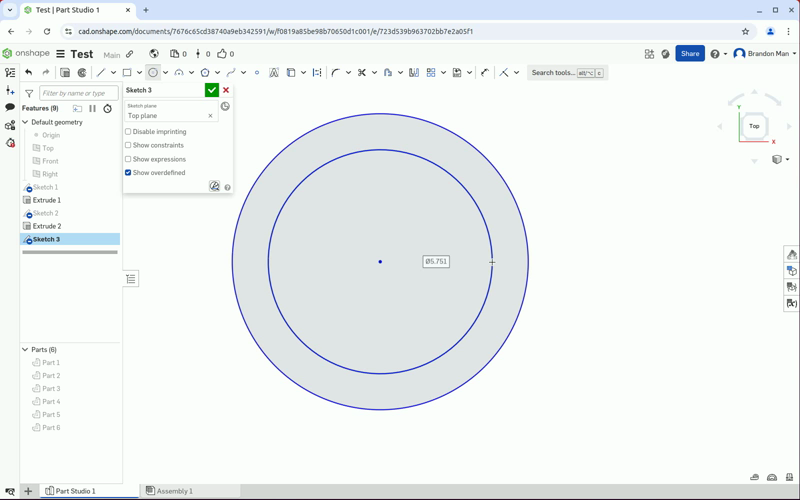
scroll(-6)
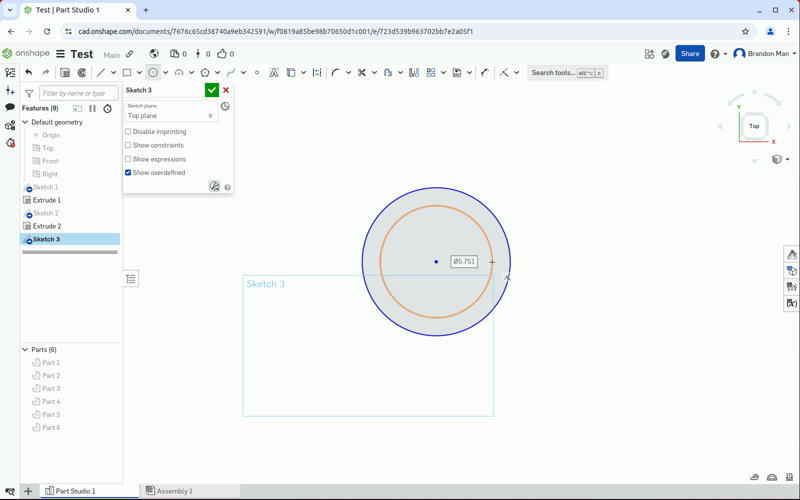
scroll(-6)
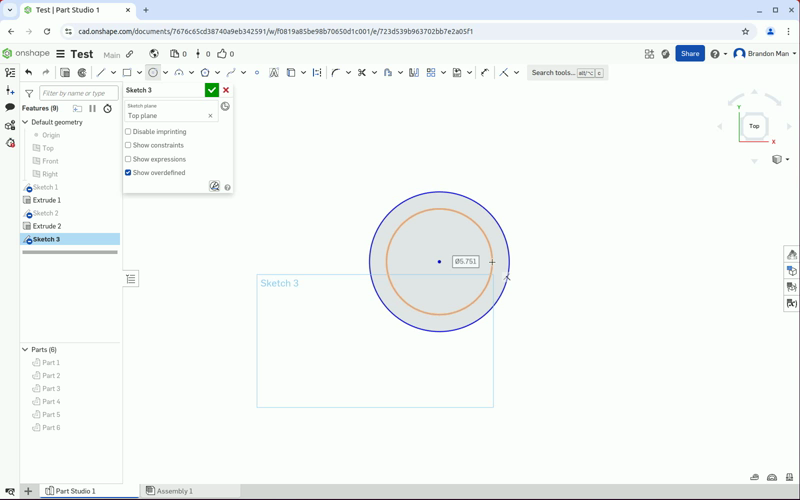
scroll(-6)
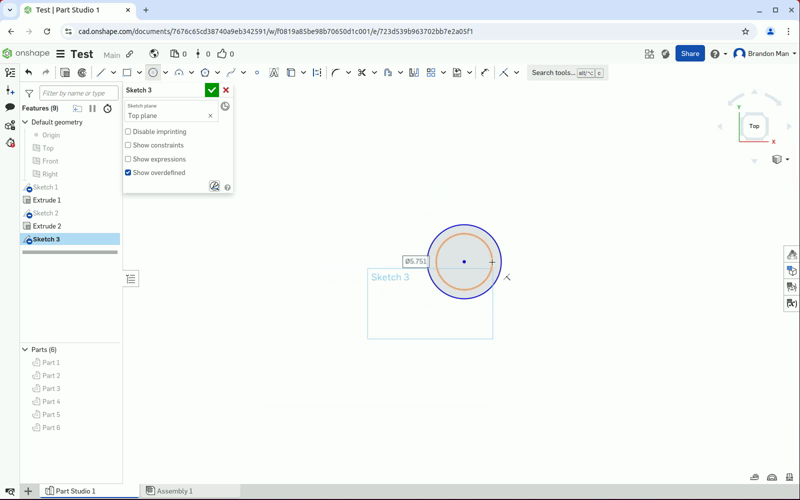
scroll(-6)
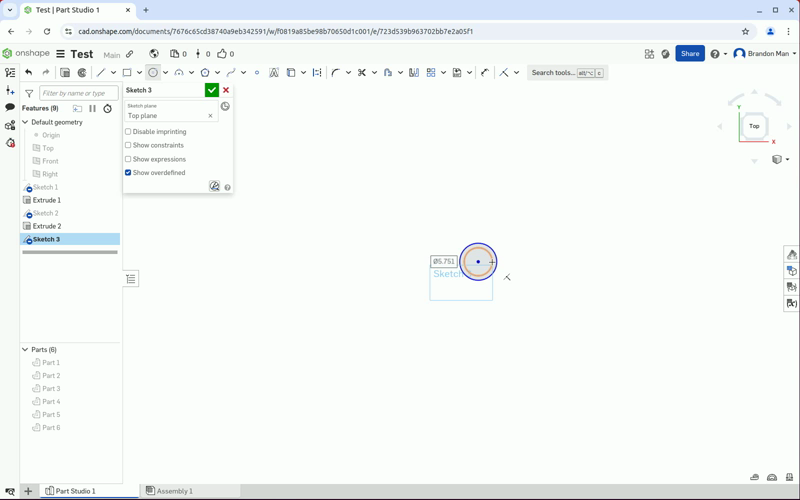
key(esc)
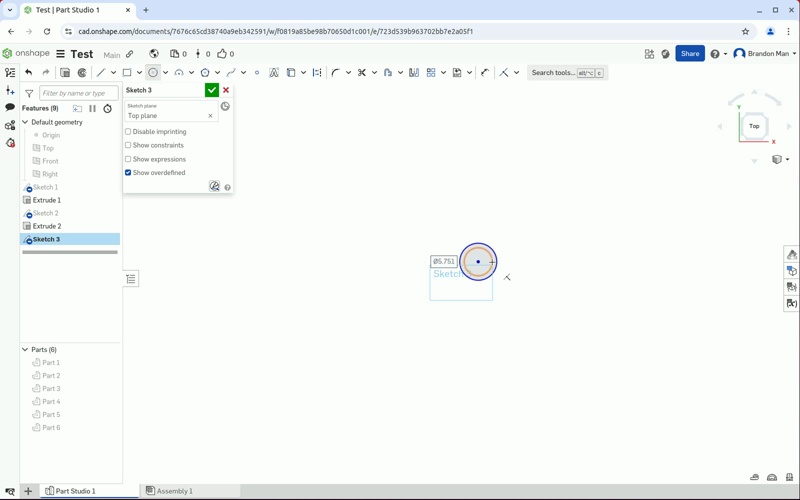
mouse_move(487, 276)
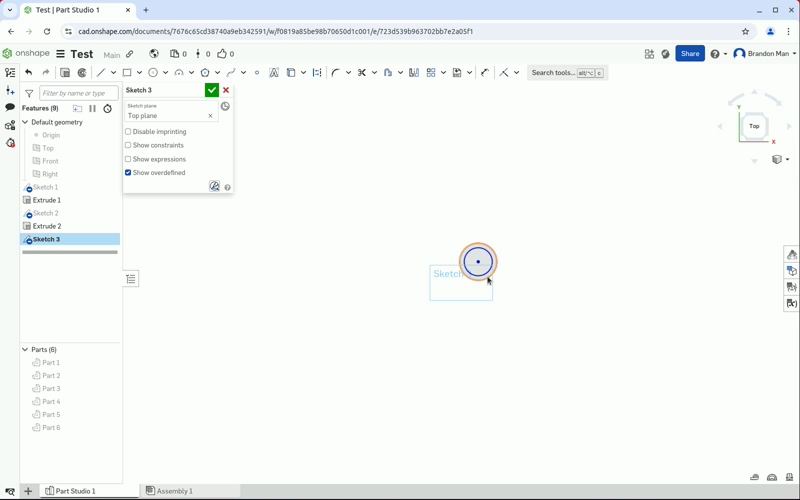
scroll(6)
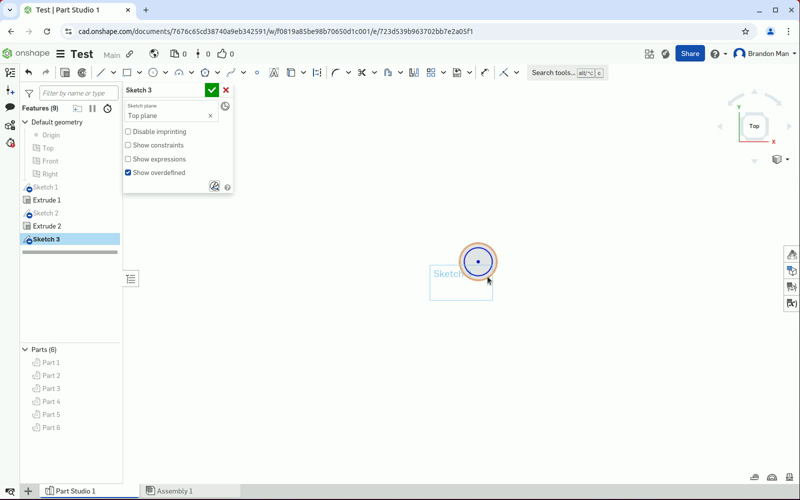
scroll(6)
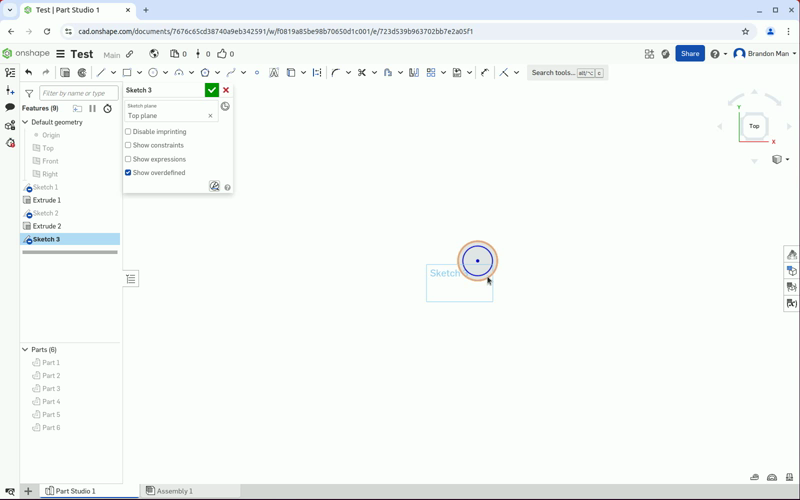
scroll(6)
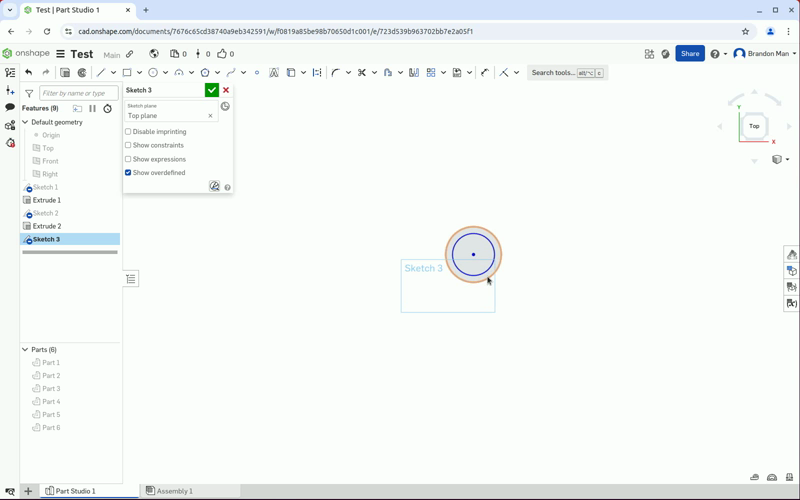
scroll(6)
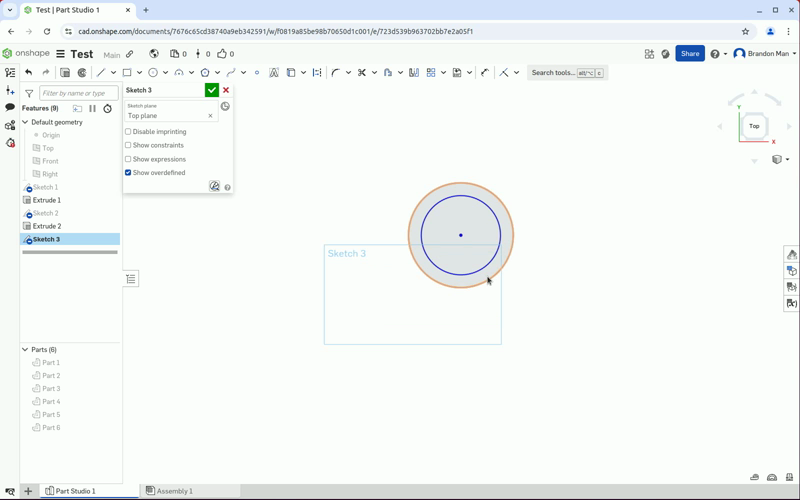
scroll(6)
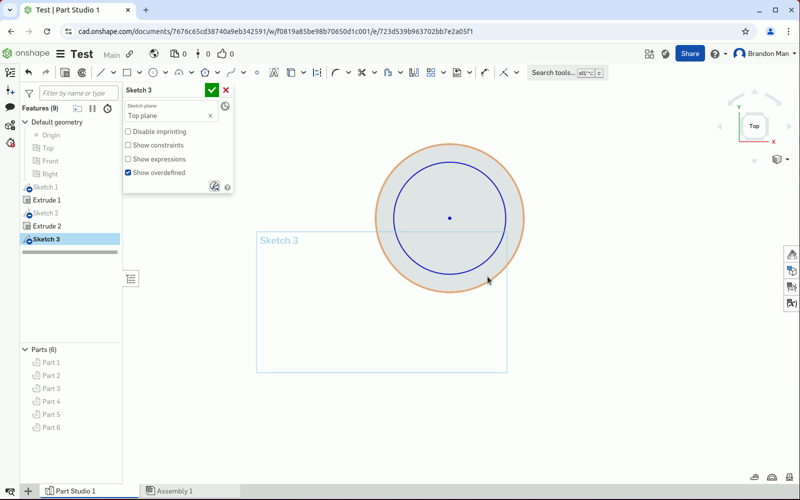
scroll(6)
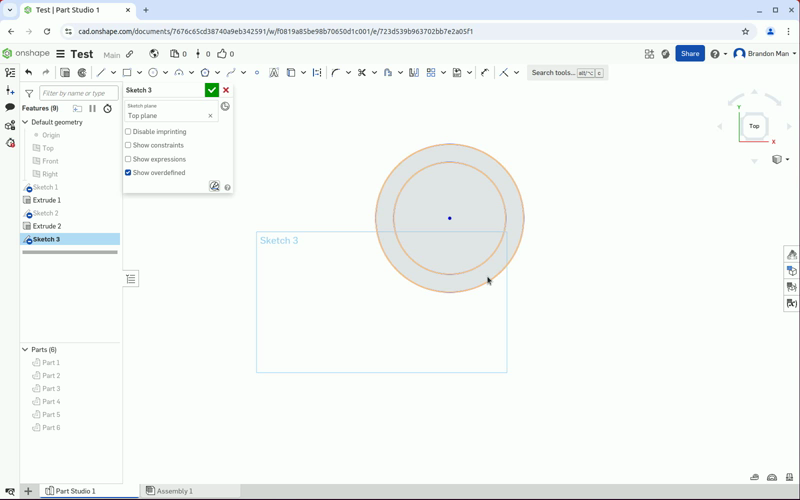
scroll(6)
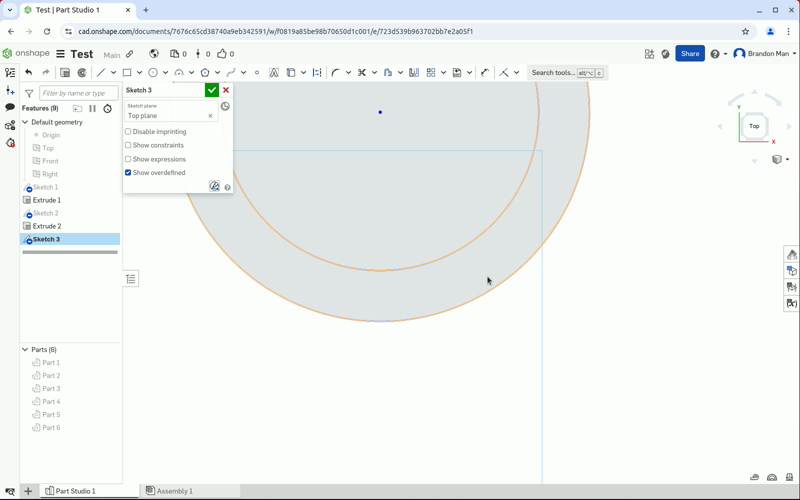
click(487, 276)
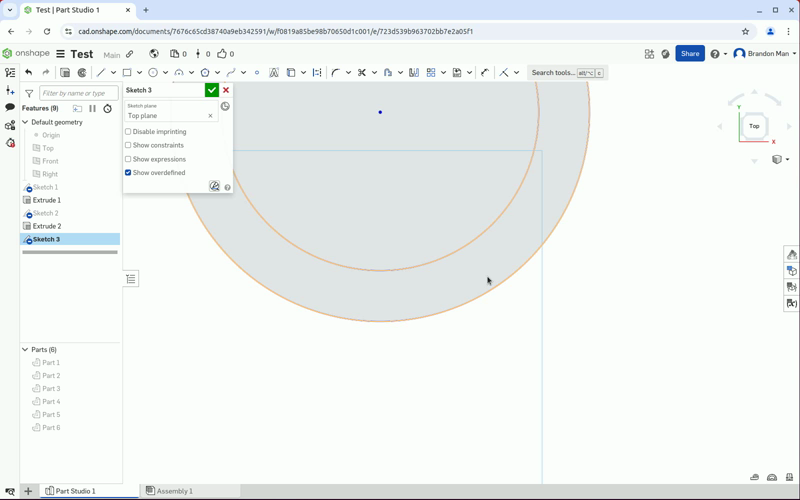
scroll(-6)
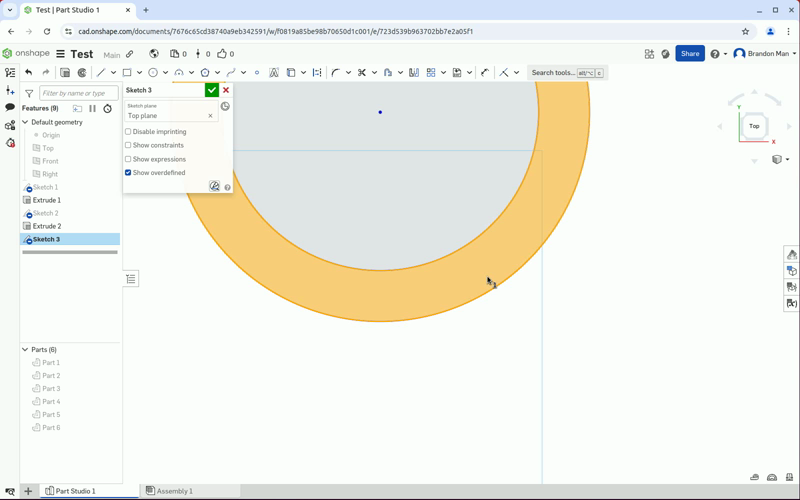
scroll(-6)
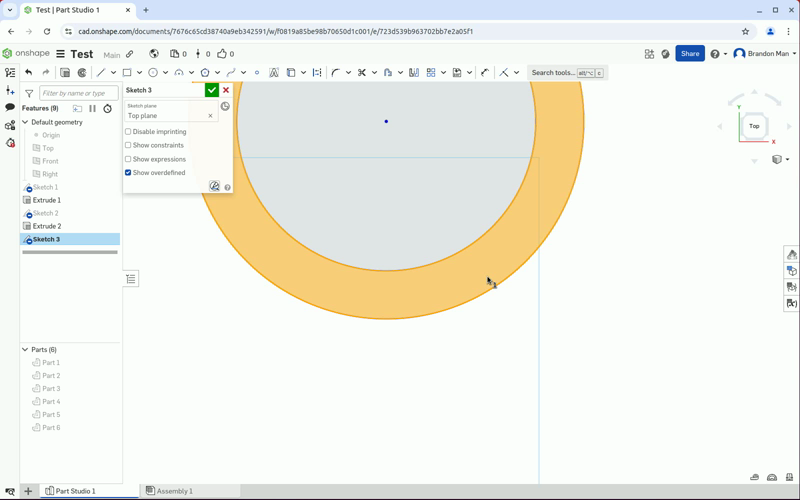
scroll(-6)
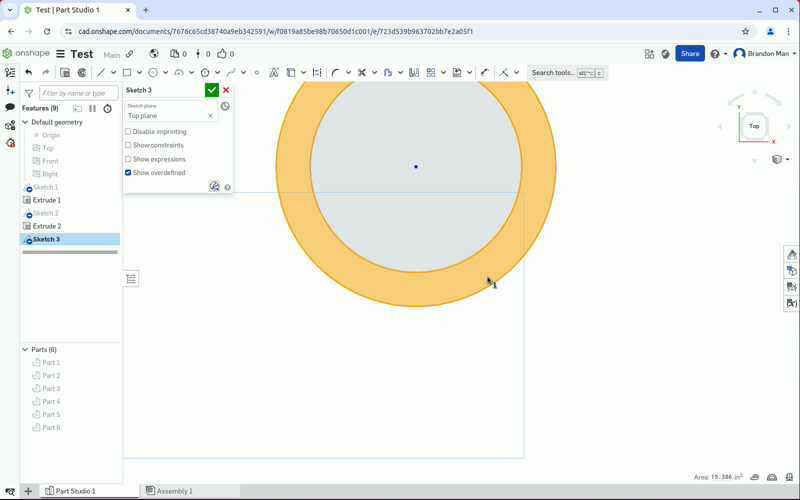
scroll(-6)
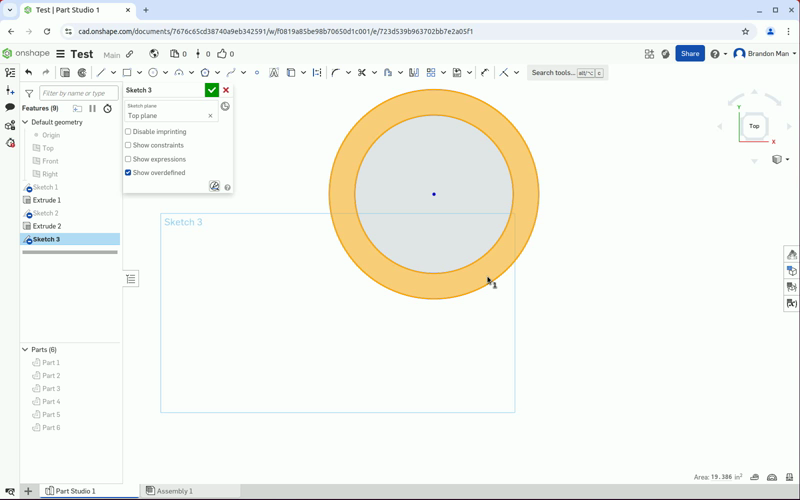
scroll(-6)
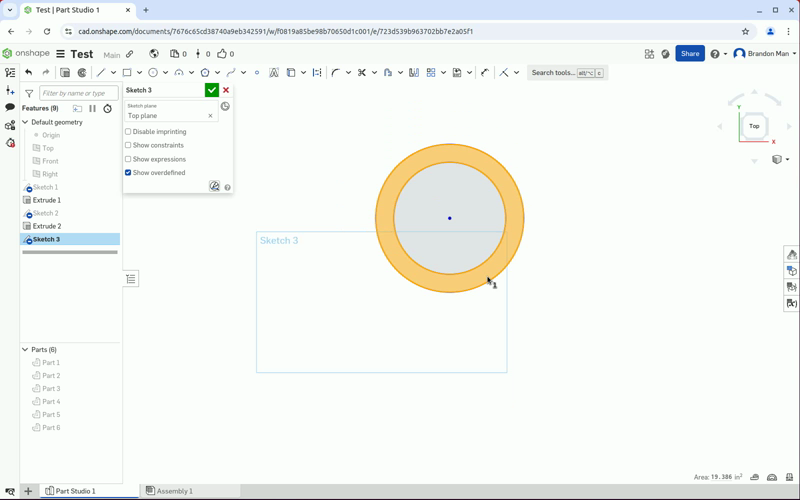
scroll(-6)
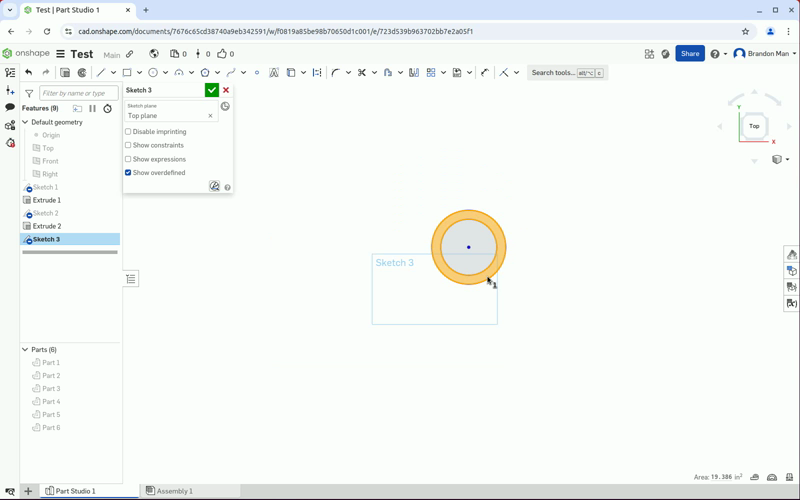
scroll(-6)
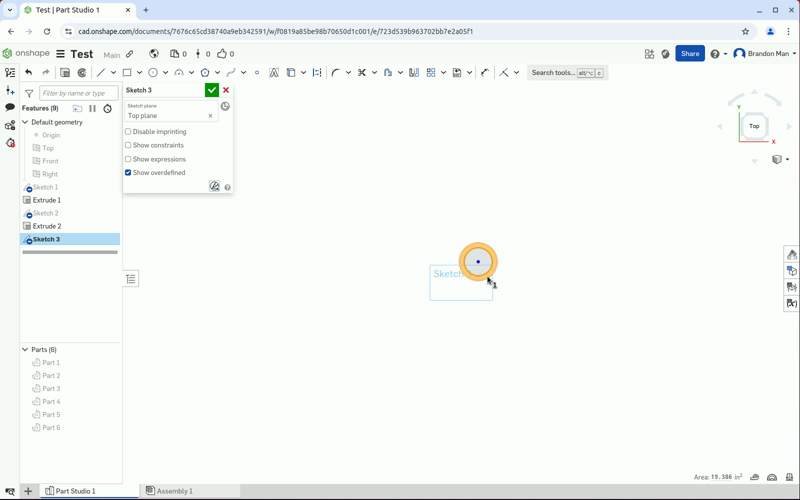
mouse_move(73, 352)
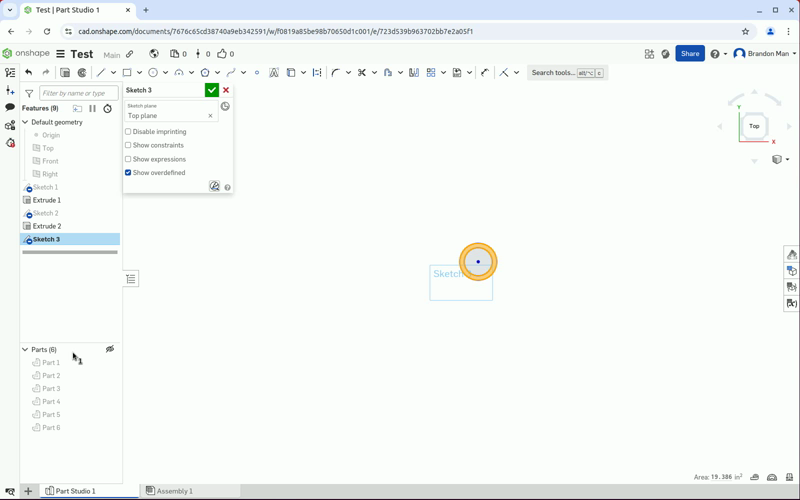
key(shift+y)
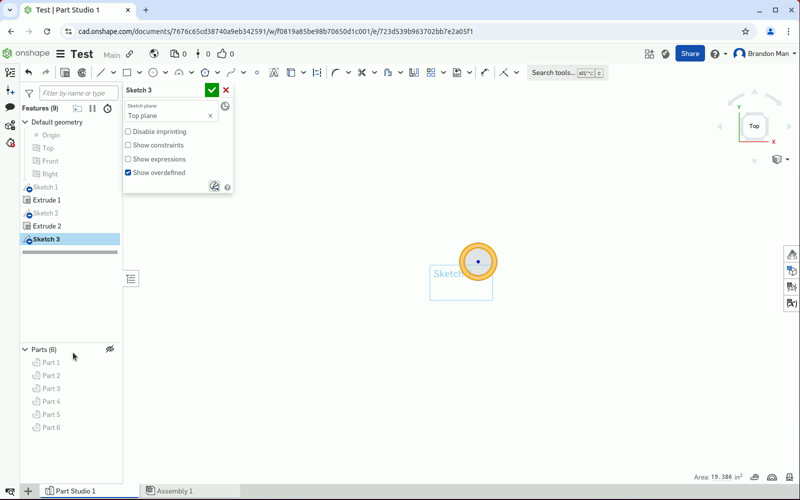
key(shift+e)
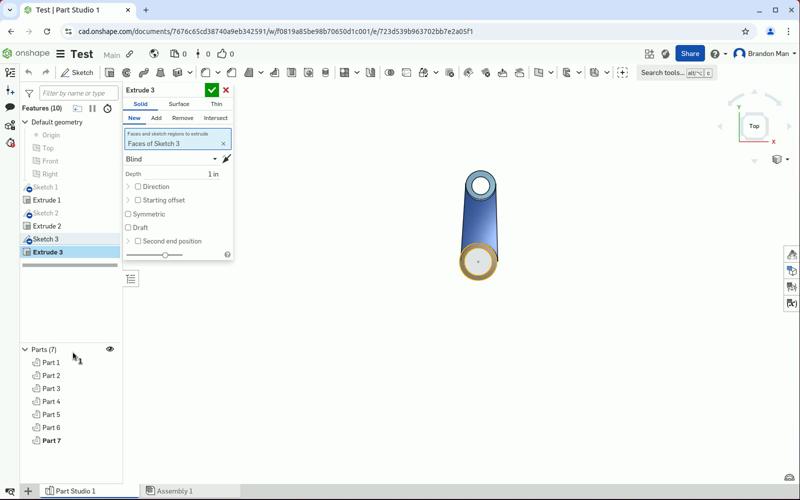
mouse_move(143, 106)
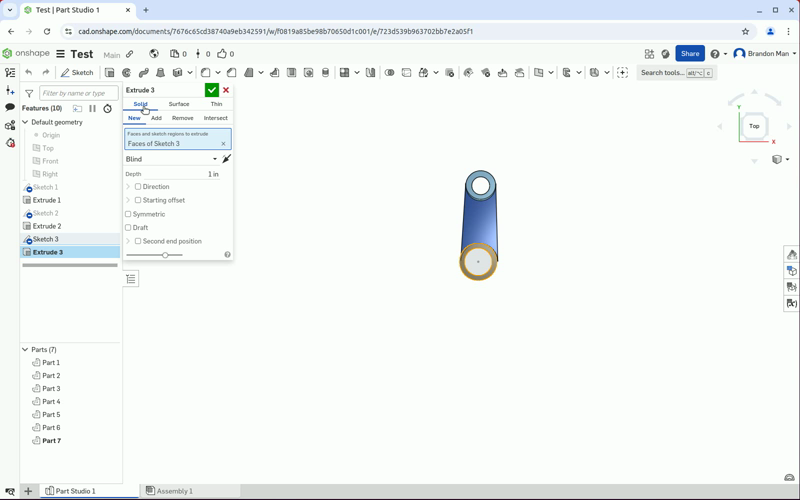
click(143, 106)
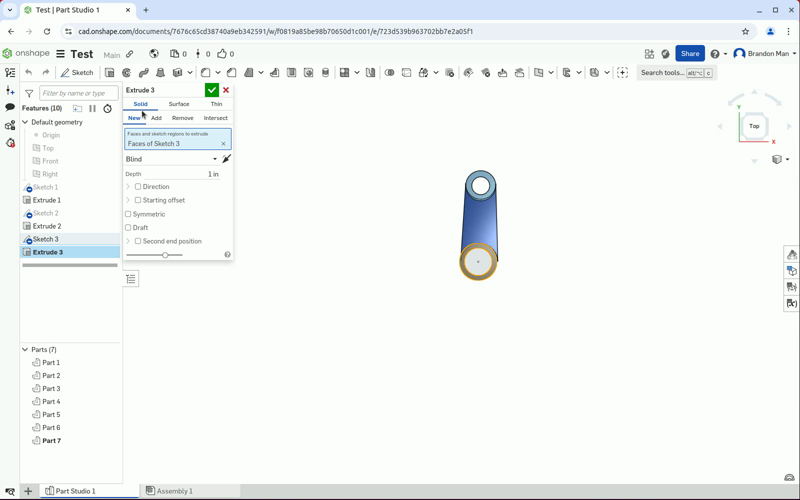
mouse_move(137, 120)
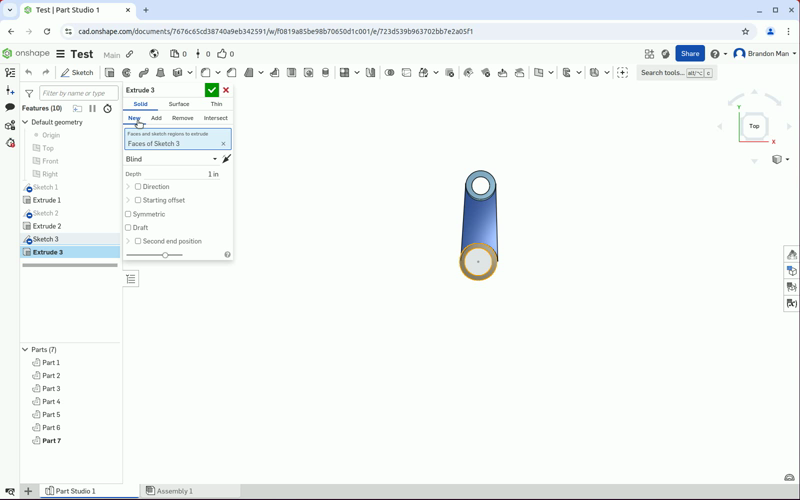
click(137, 120)
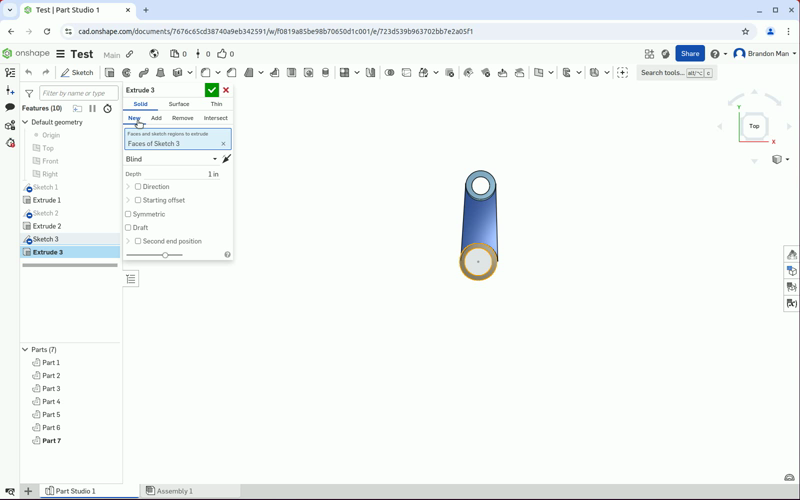
key(tab, 4)
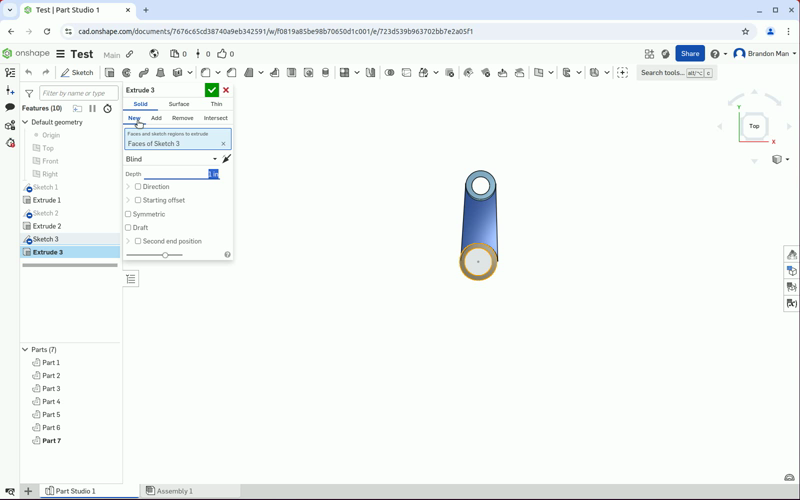
text(5.536)
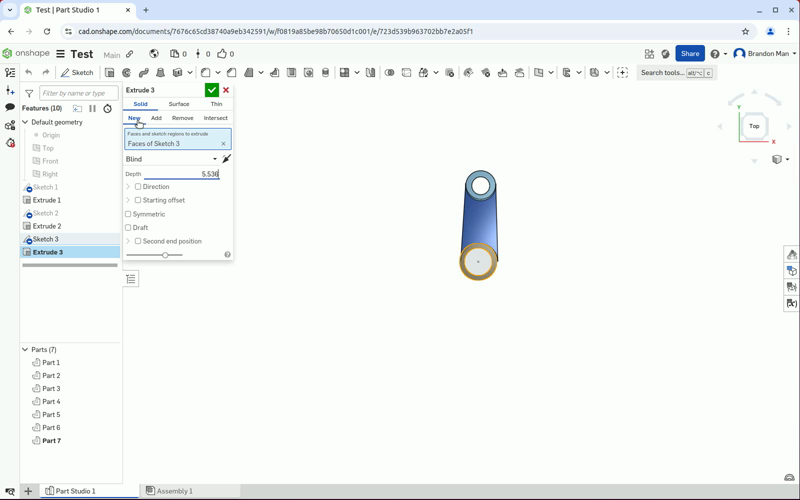
key(enter)
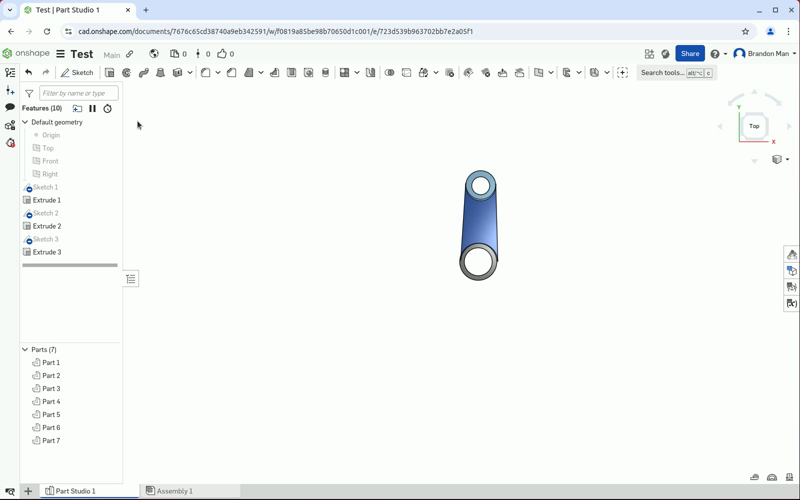
key(shift+h)
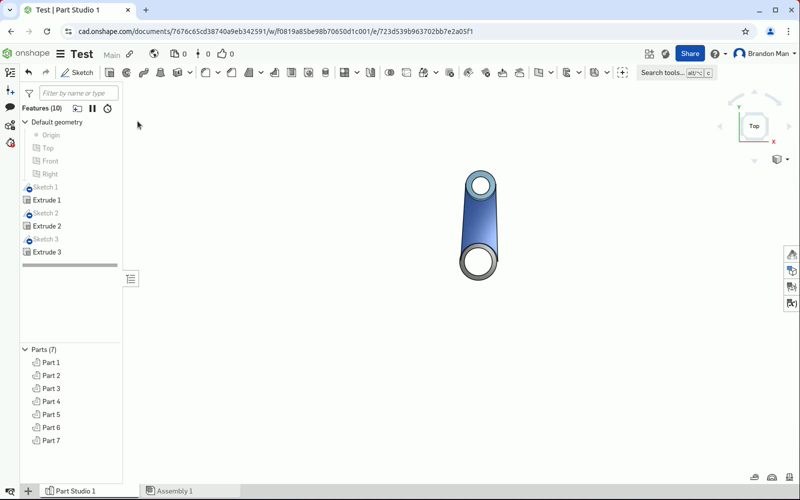
key(shift+h)
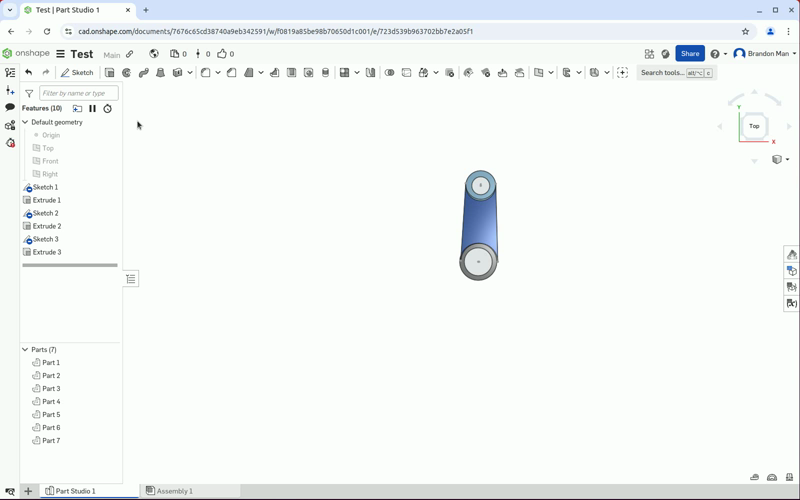
key(shift+7)
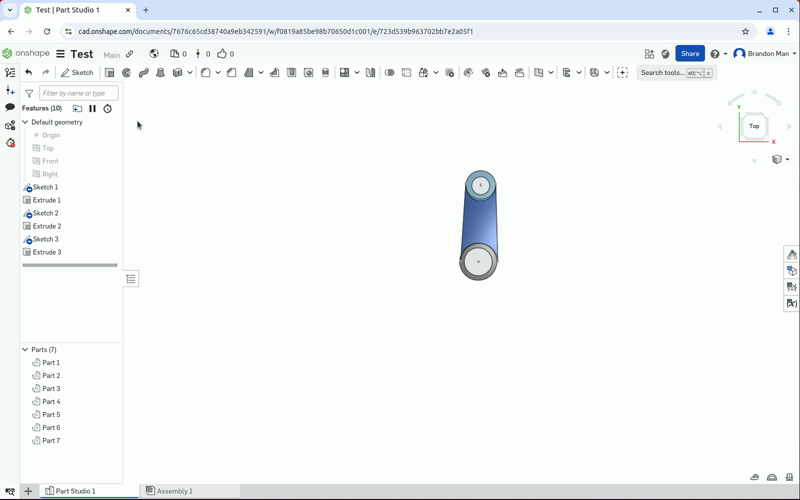
key(up, 3)
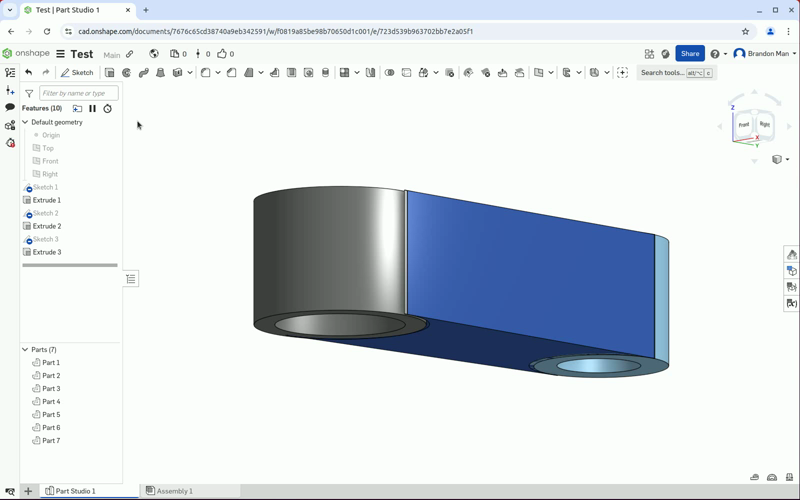
key(left, 3)
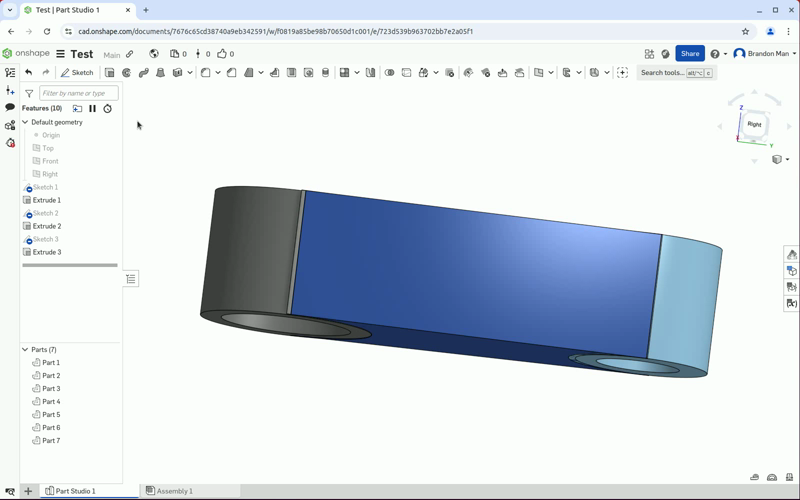
key(right, 3)
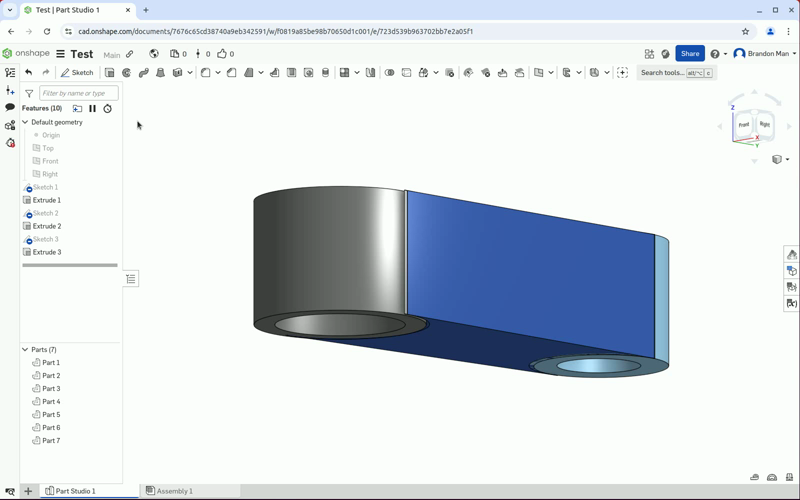
key(down, 3)
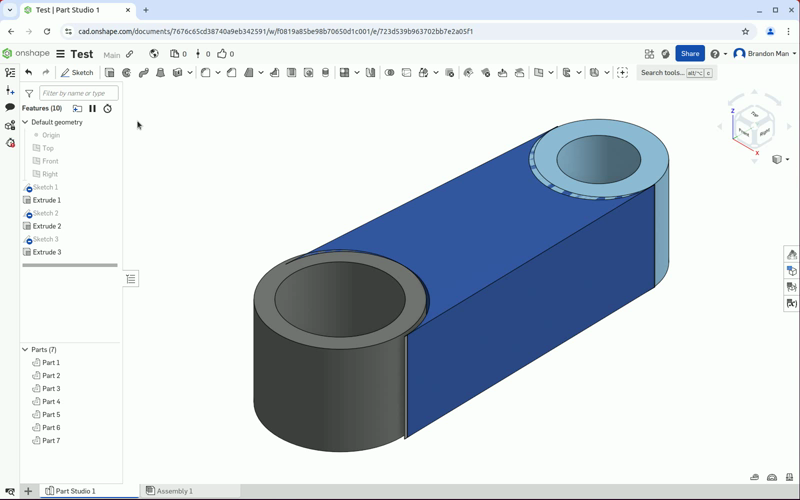
mouse_move(73, 189)
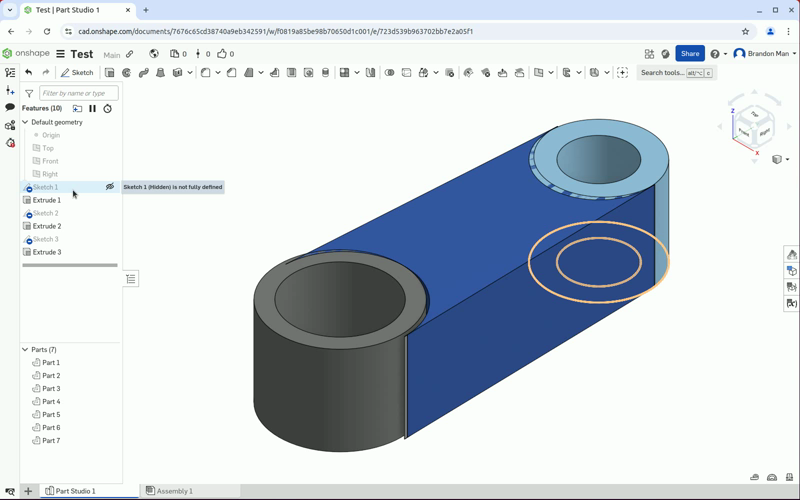
click(73, 189)